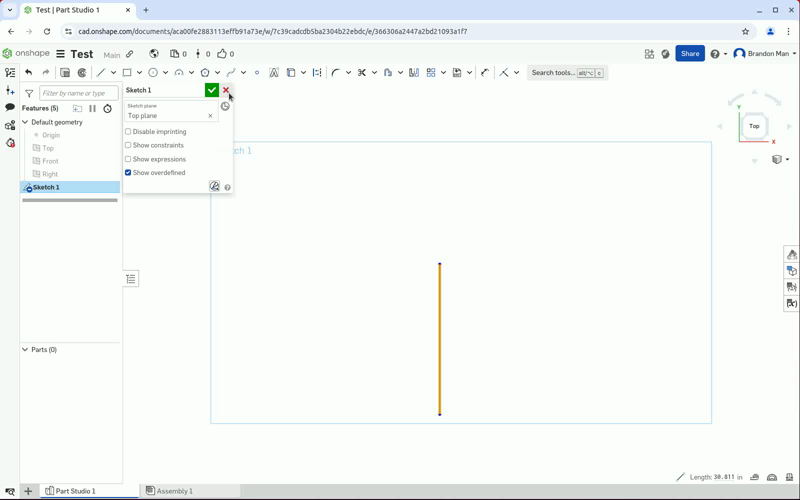
key(shift+h)
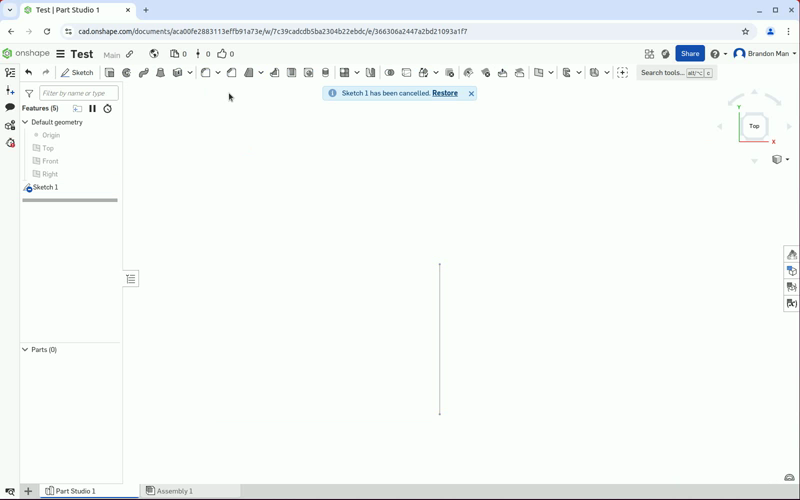
key(shift+s)
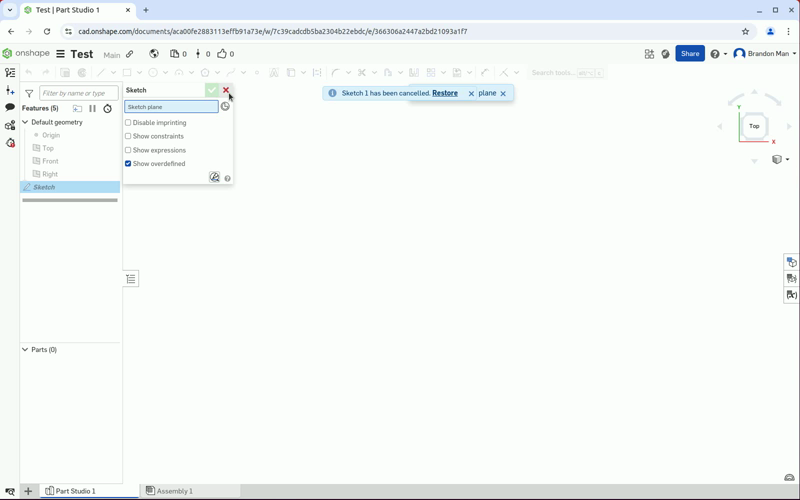
mouse_move(73, 150)
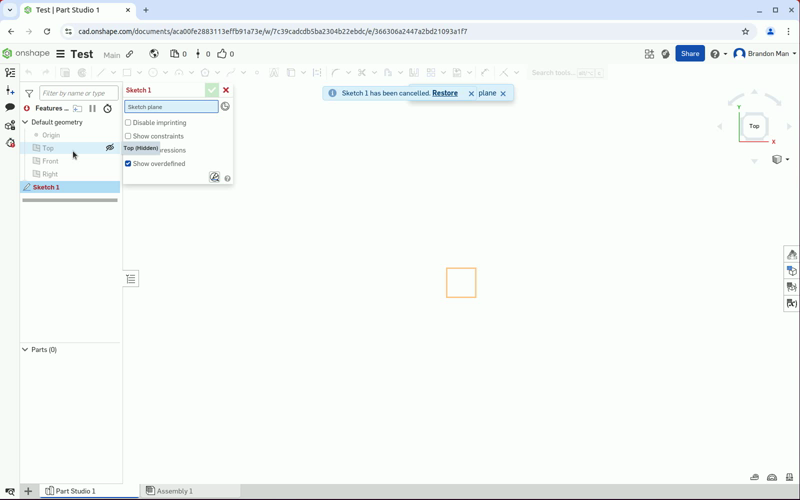
click(73, 150)
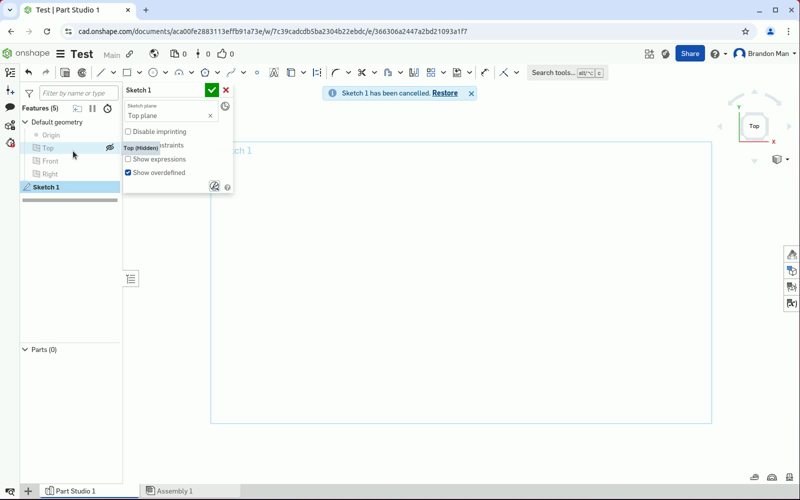
mouse_move(73, 352)
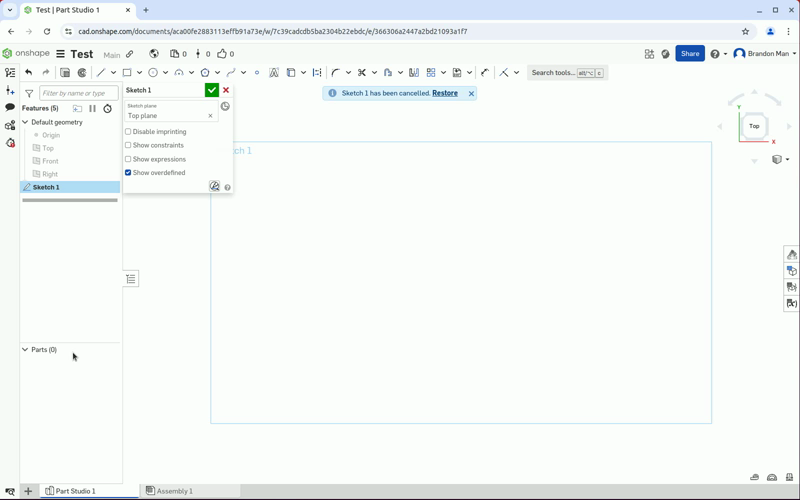
key(y)
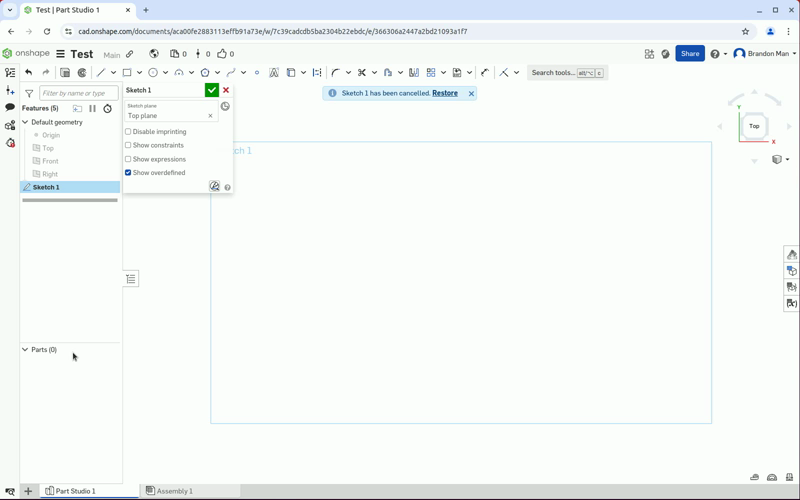
key(l)
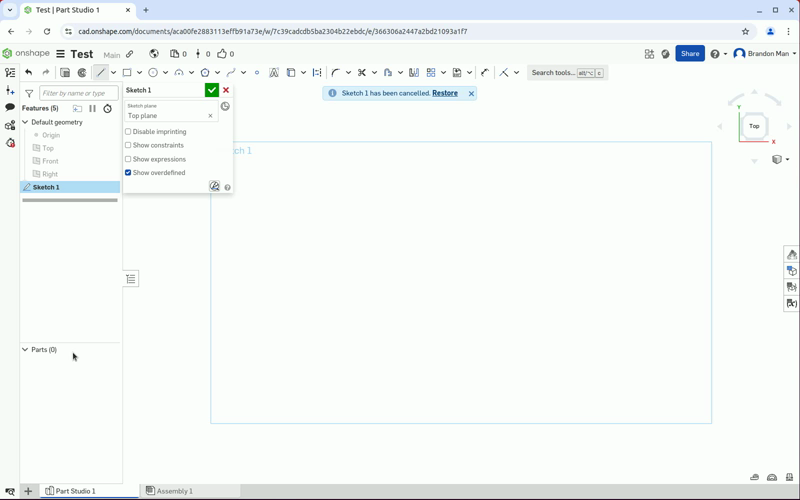
key_down(shift)
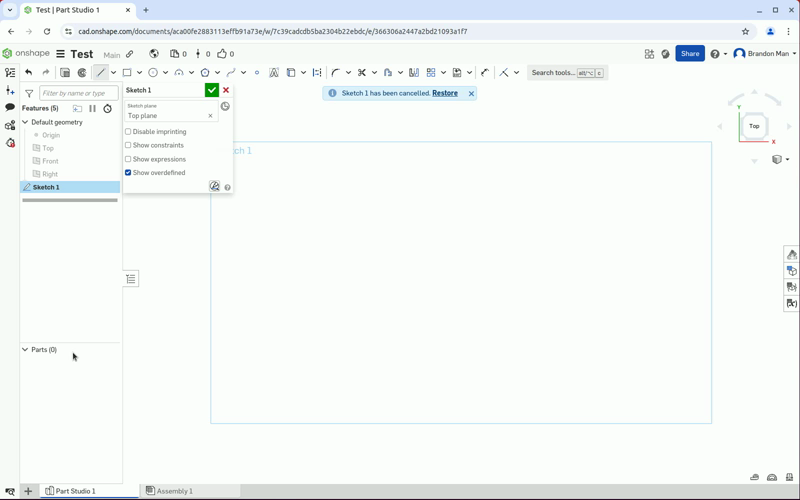
mouse_move(460, 282)
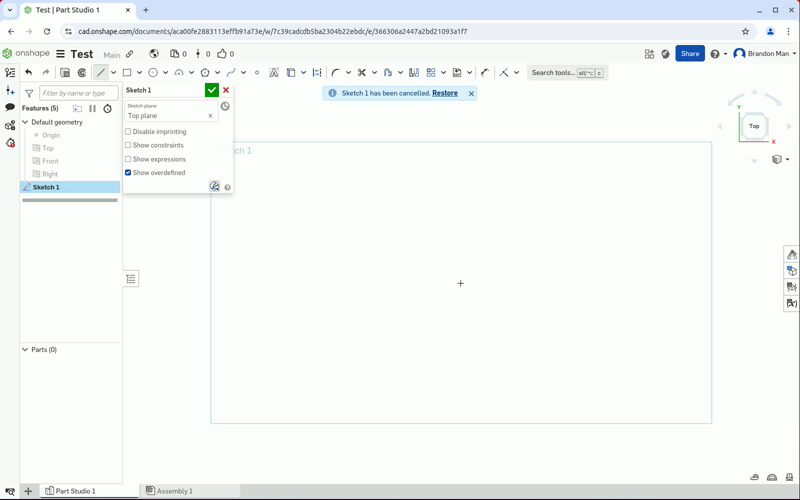
click(460, 282)
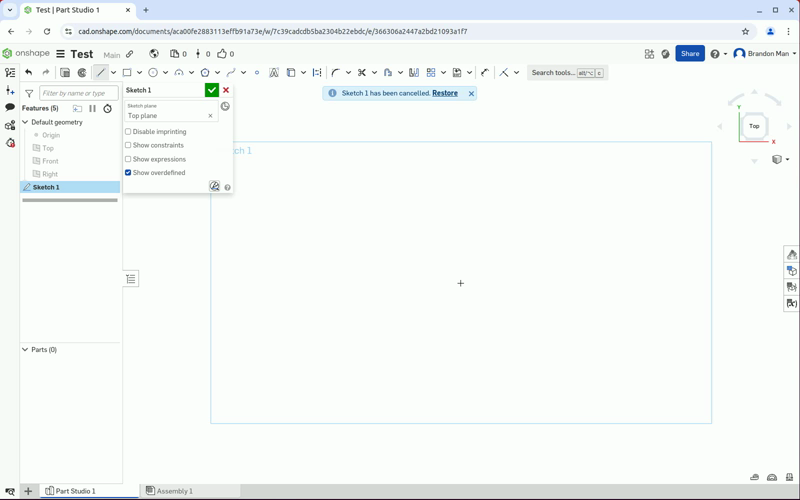
key_up(shift)
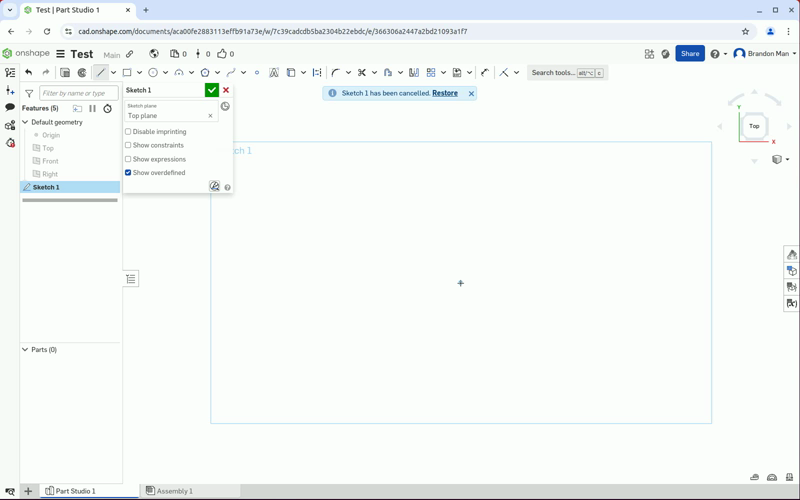
key_down(shift)
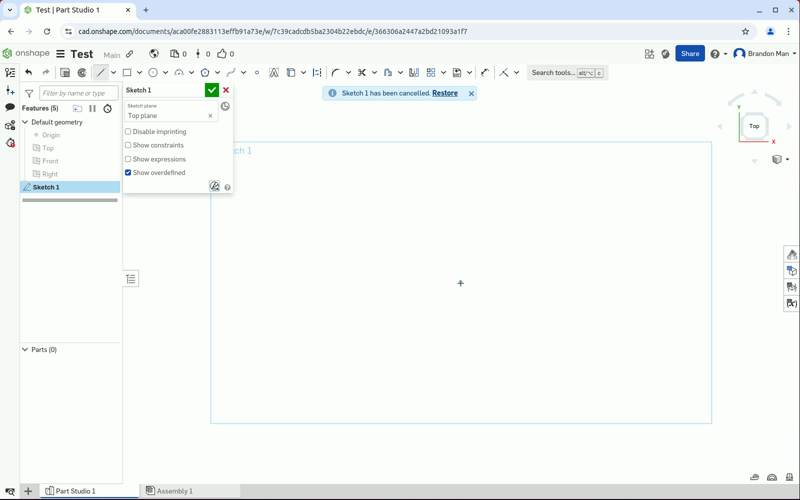
mouse_move(530, 282)
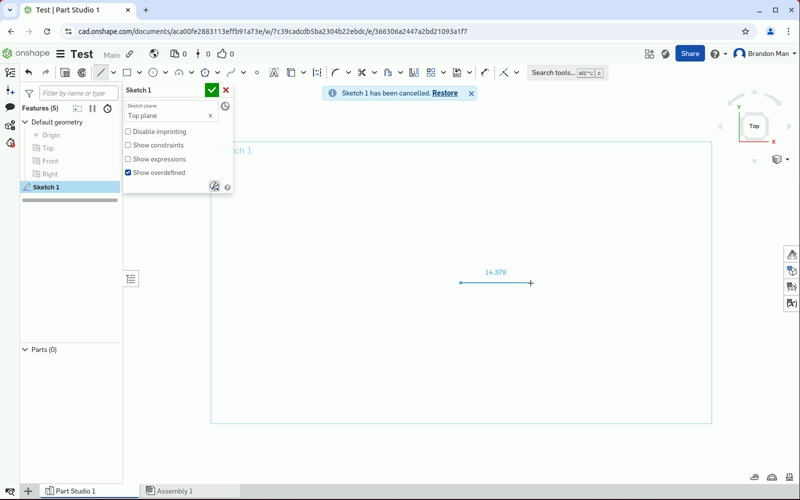
click(530, 282)
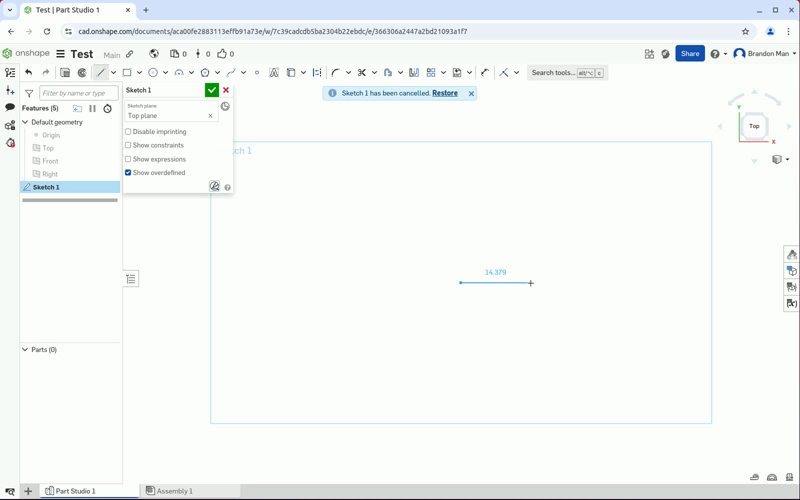
key_up(shift)
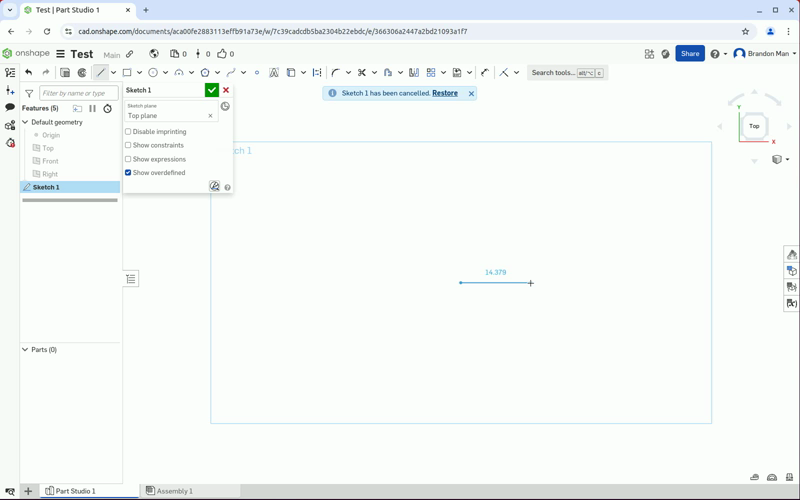
key_down(shift)
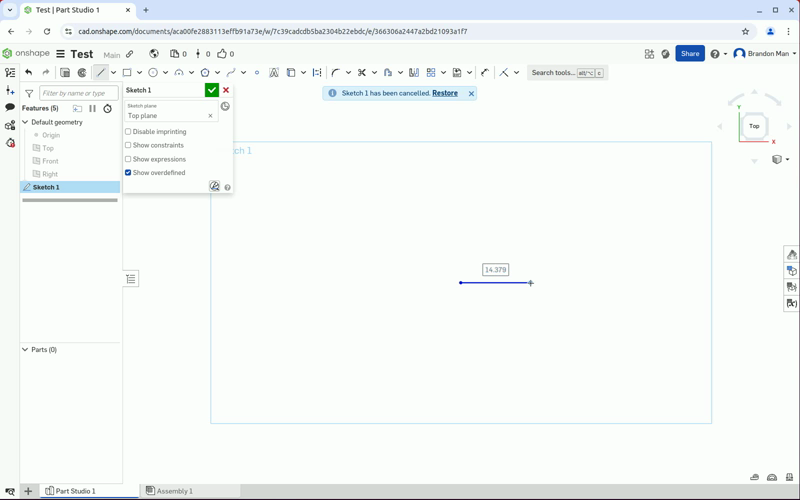
mouse_move(530, 170)
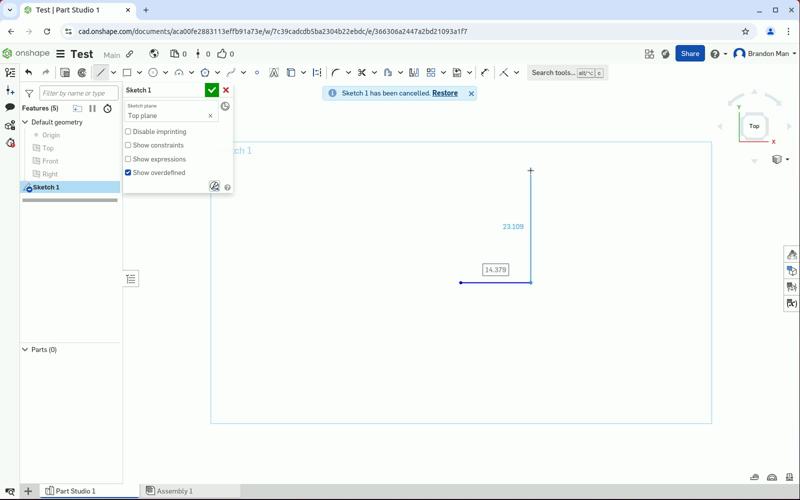
click(530, 170)
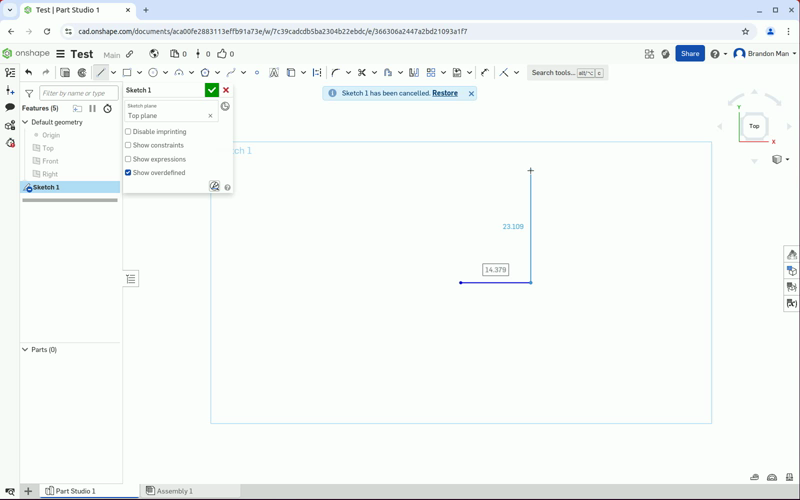
key_up(shift)
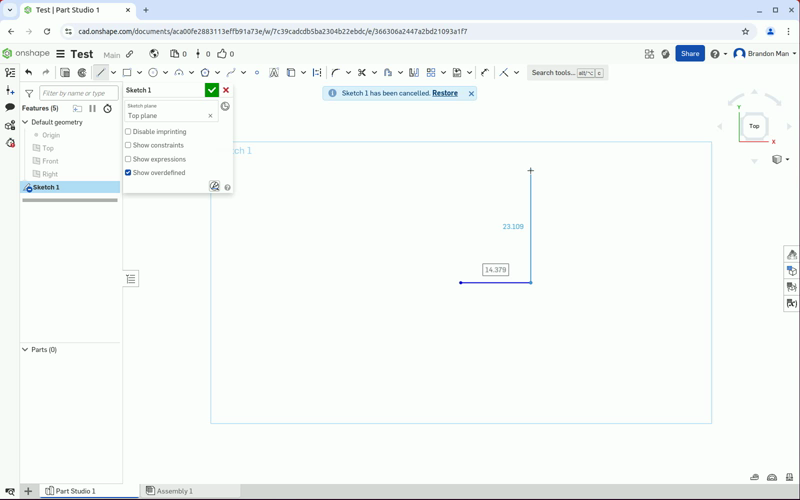
key_down(shift)
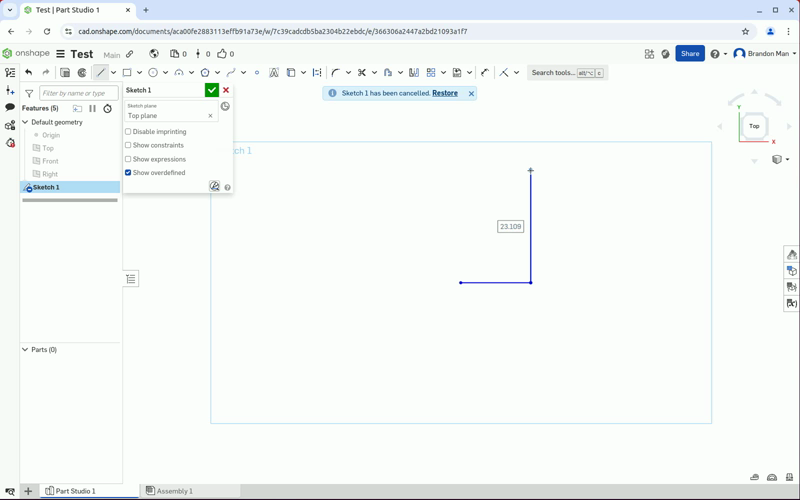
mouse_move(460, 170)
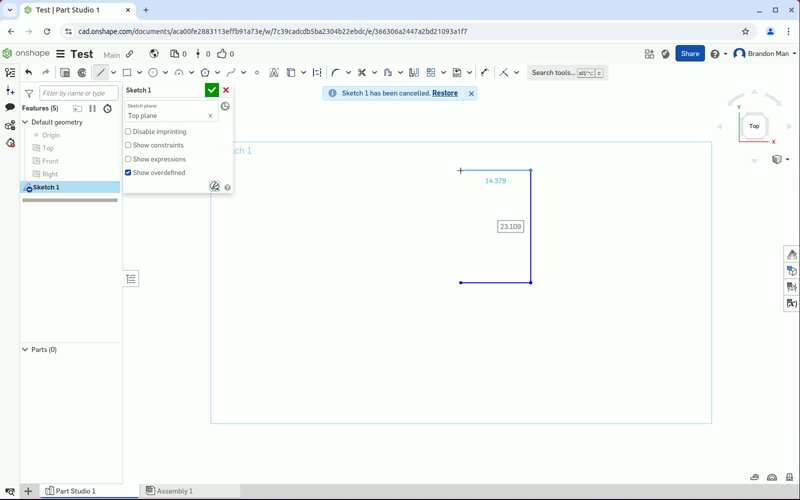
click(460, 170)
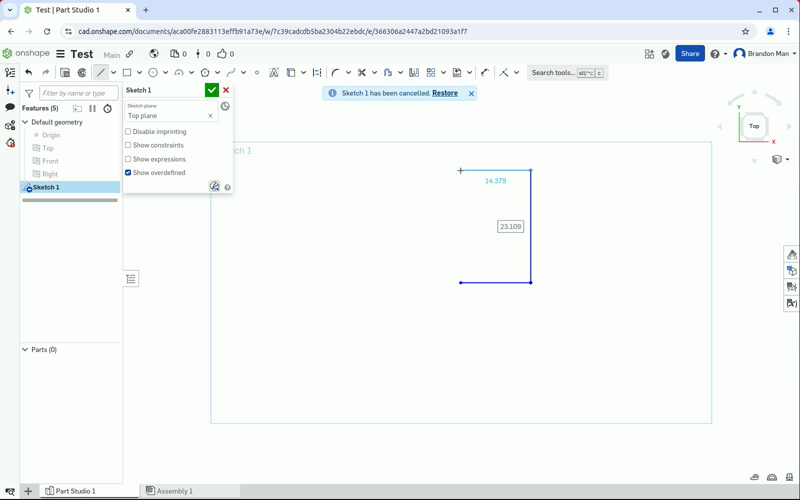
key_up(shift)
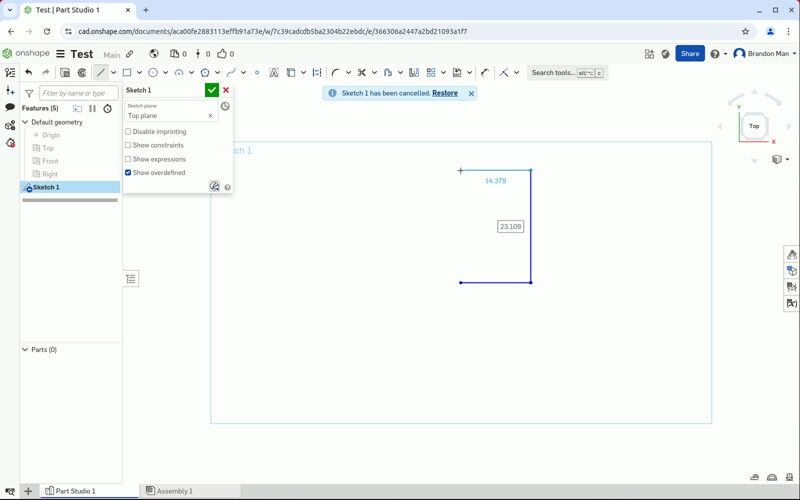
key_down(shift)
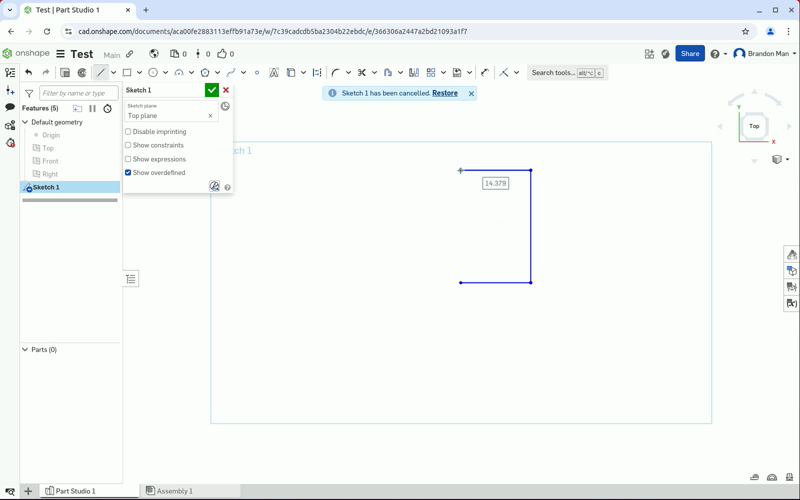
mouse_move(460, 282)
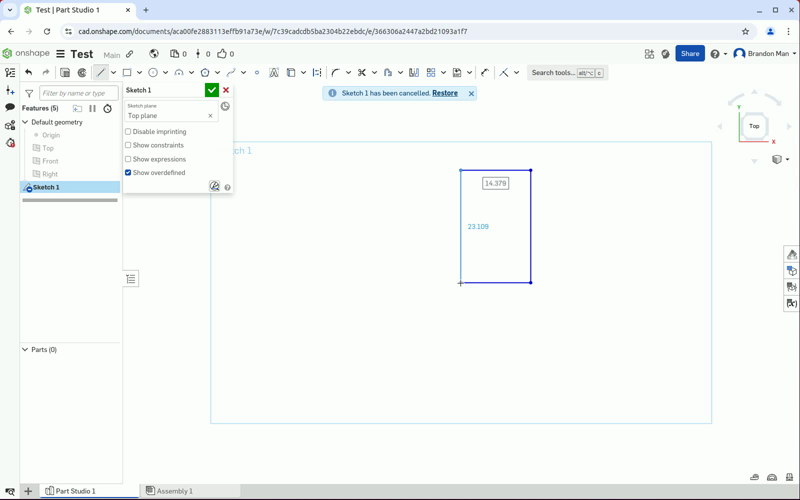
key_up(shift)
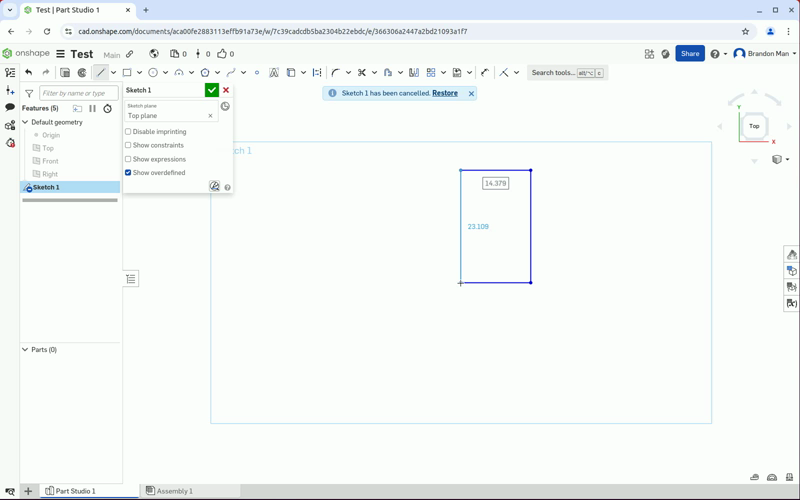
click(460, 282)
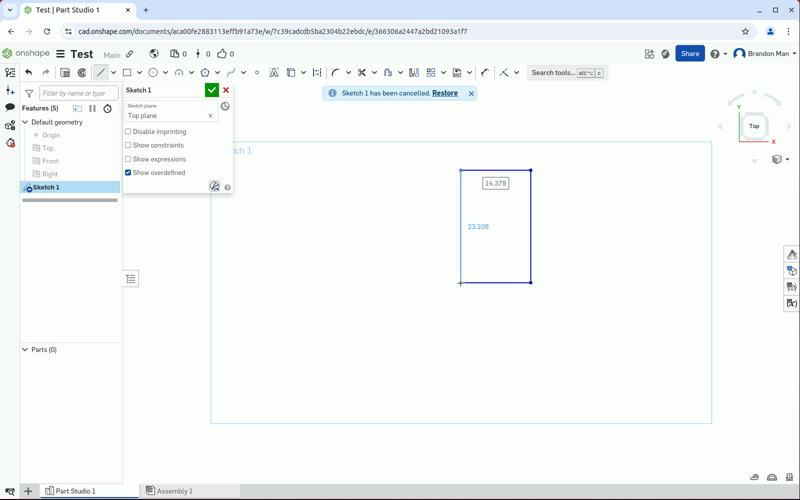
key(esc)
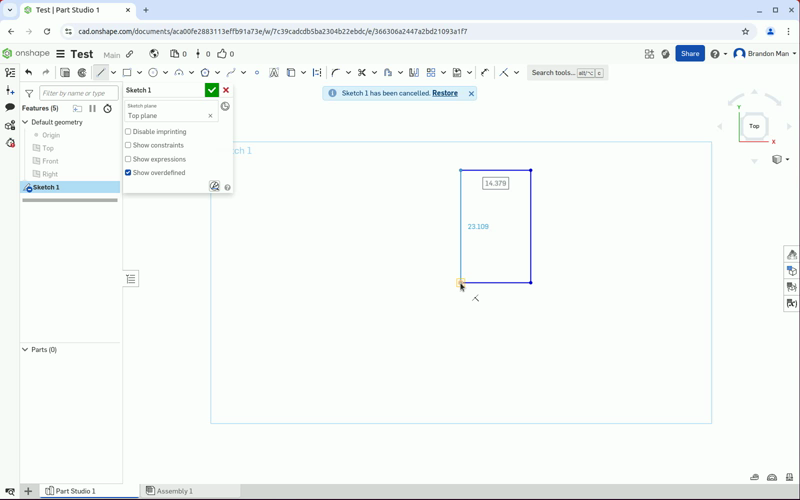
mouse_move(495, 203)
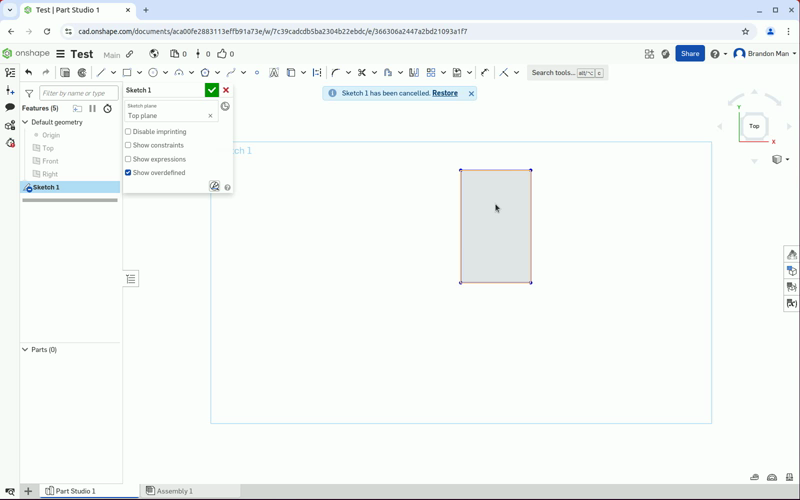
click(495, 203)
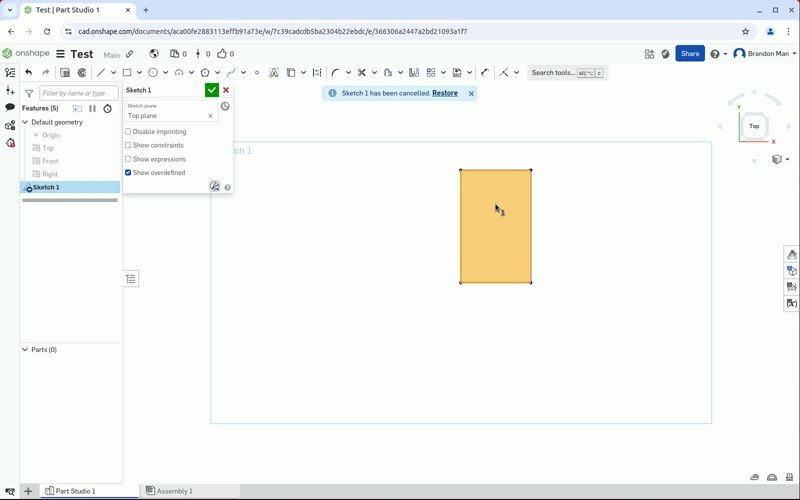
mouse_move(73, 352)
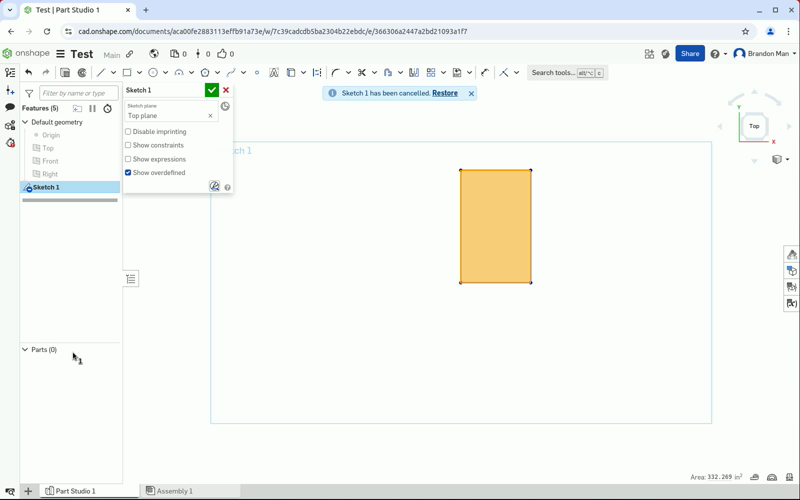
key(shift+y)
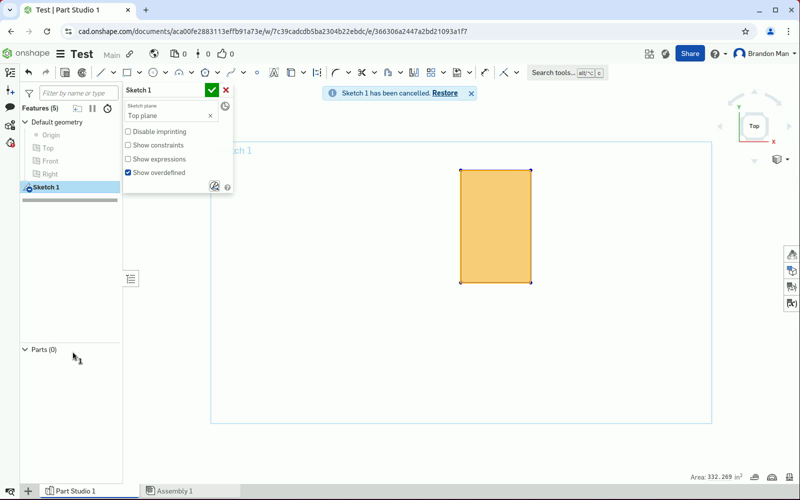
key(shift+e)
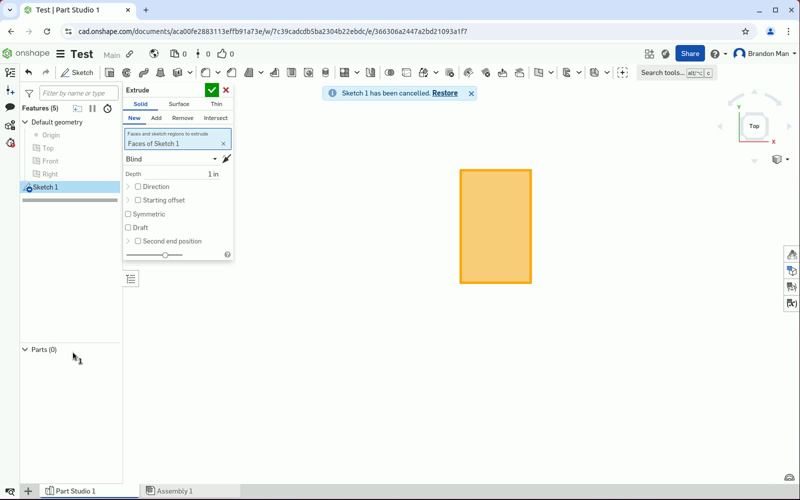
mouse_move(143, 106)
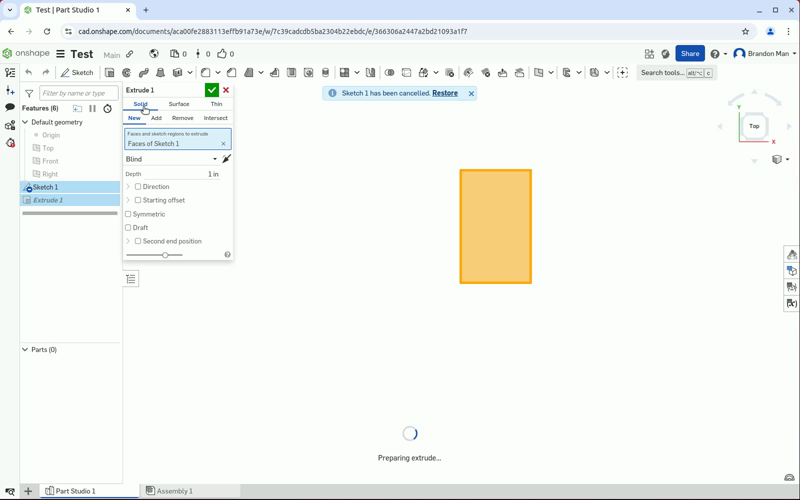
click(143, 106)
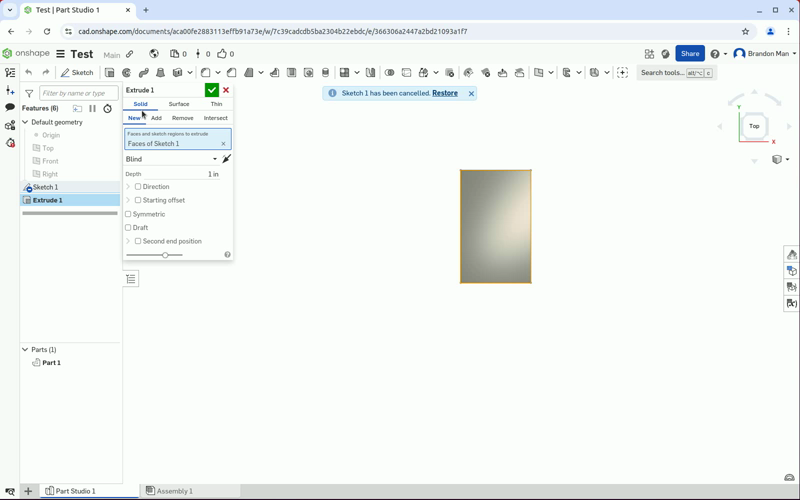
mouse_move(137, 120)
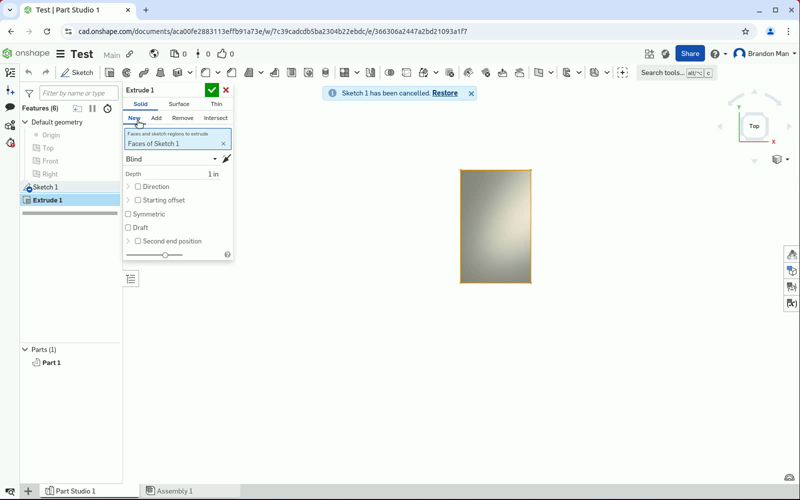
click(137, 120)
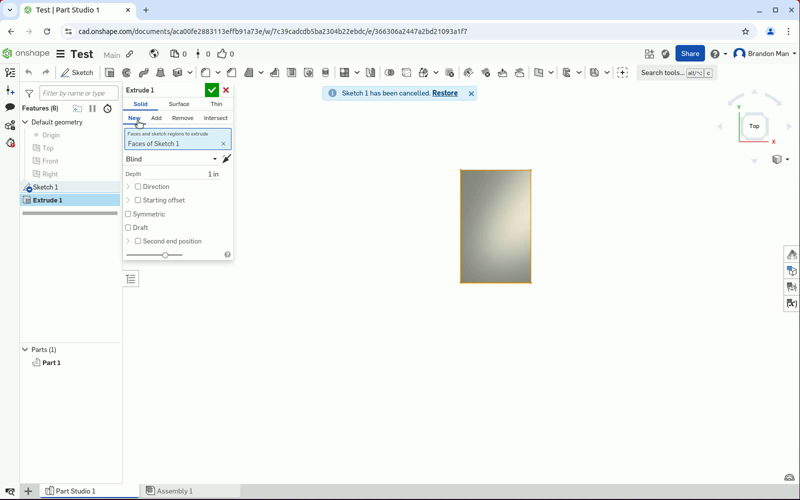
key(tab, 4)
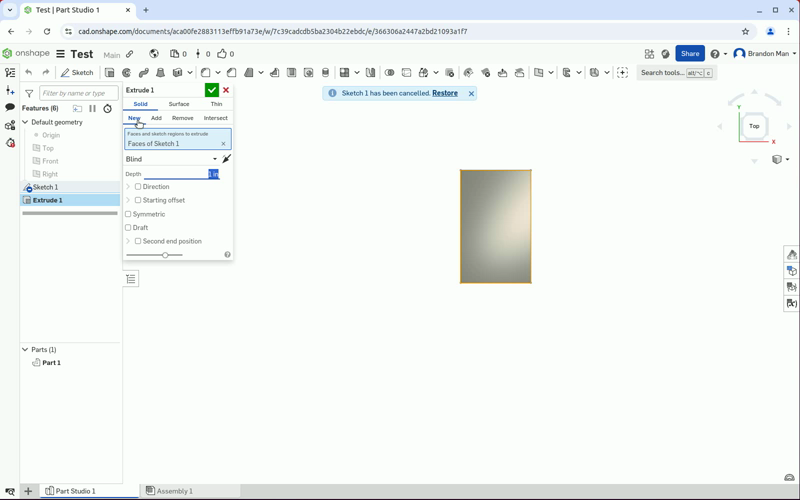
text(5.777)
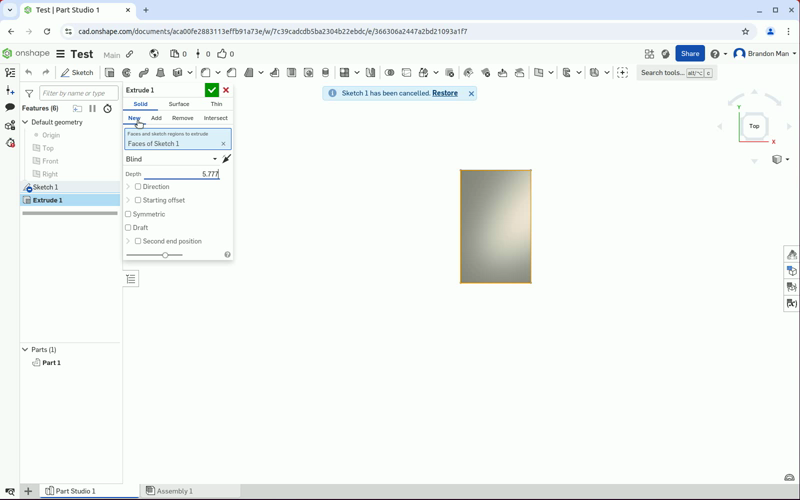
key(enter)
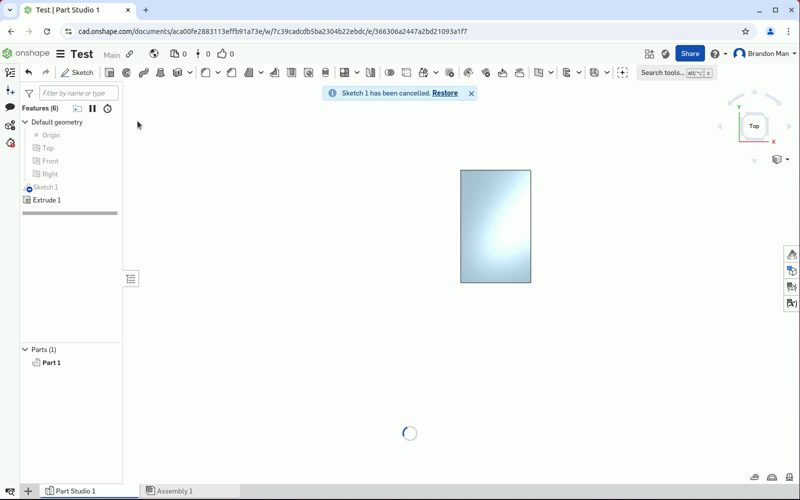
key(shift+h)
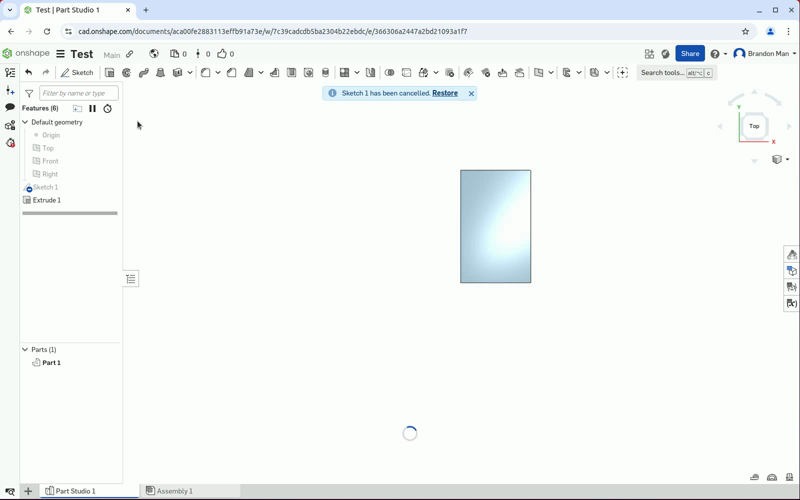
key(shift+h)
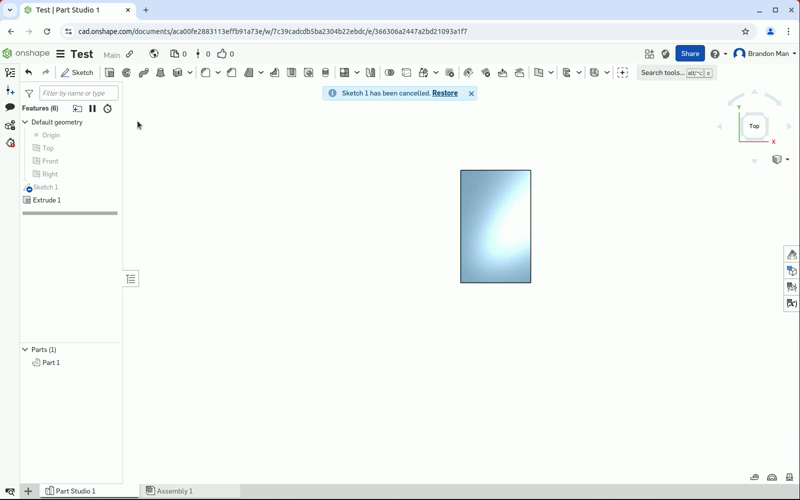
mouse_move(73, 189)
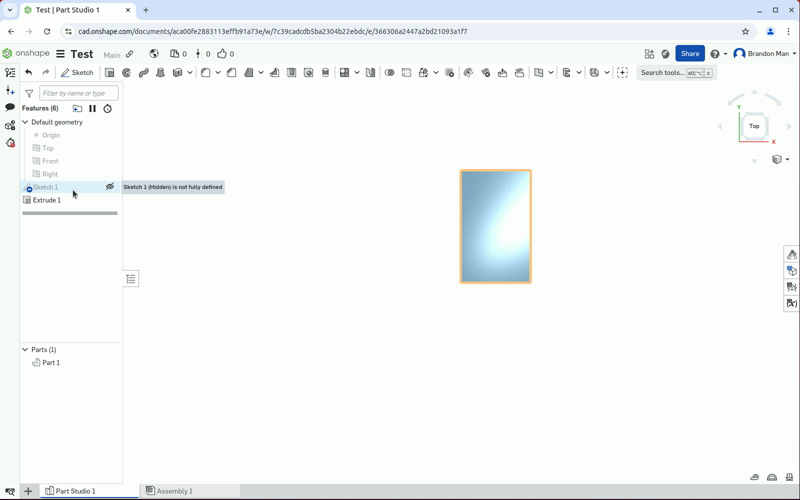
click(73, 189)
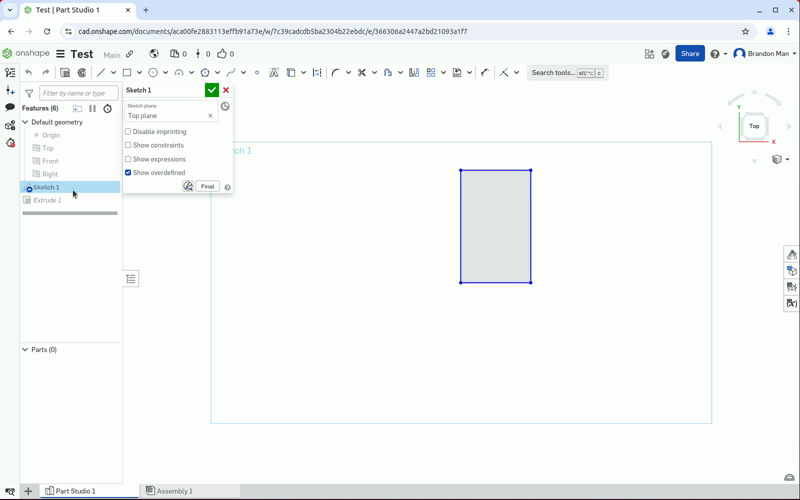
mouse_move(229, 92)
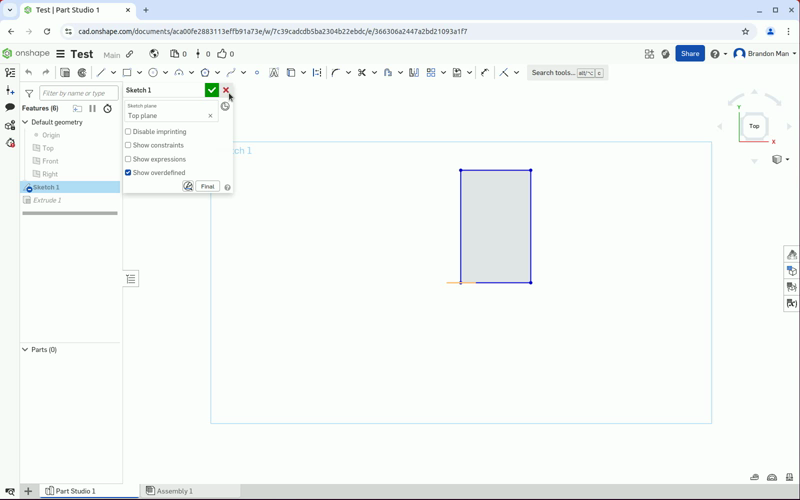
click(229, 92)
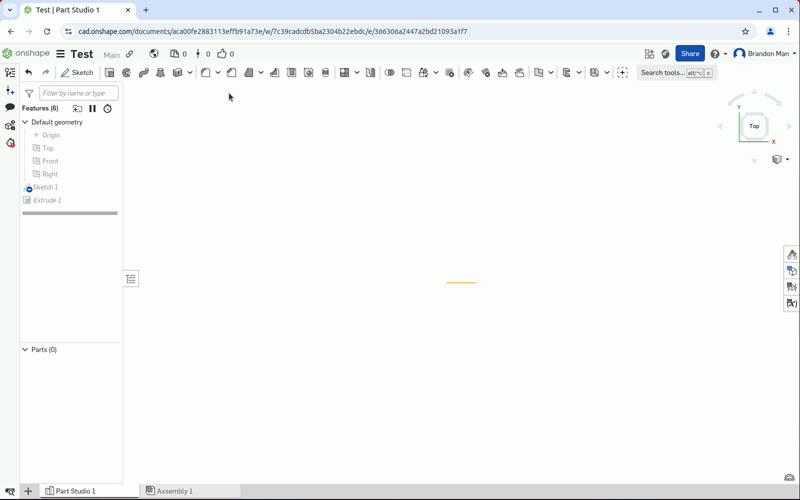
mouse_move(541, 75)
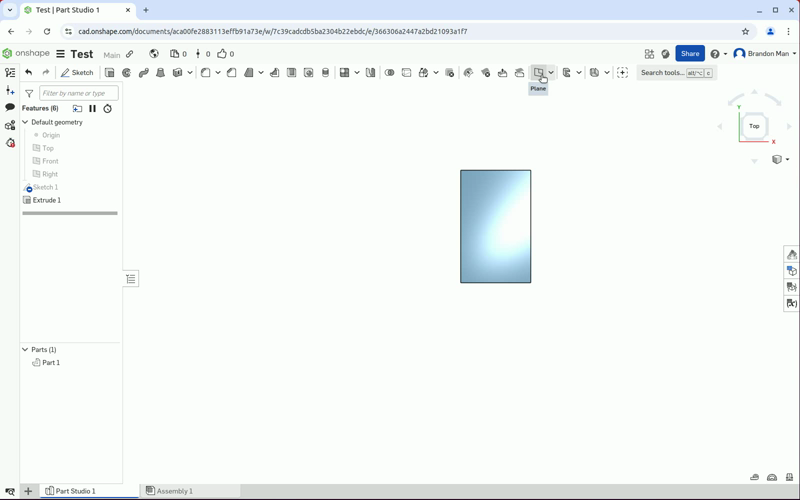
click(541, 75)
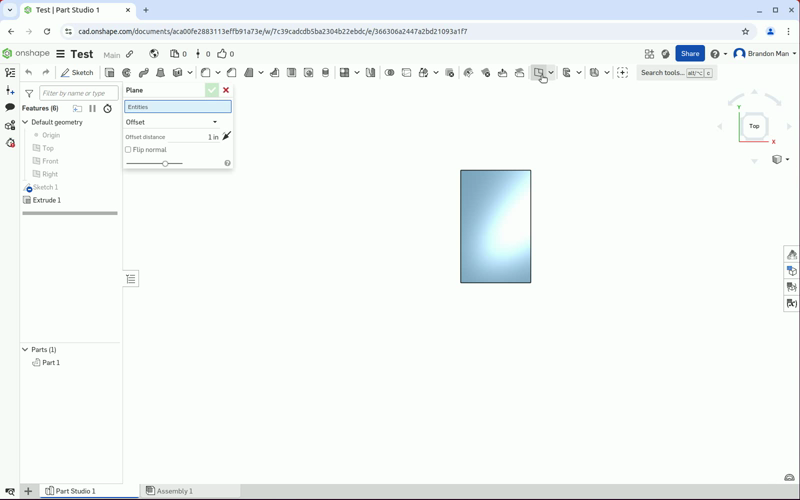
mouse_move(73, 150)
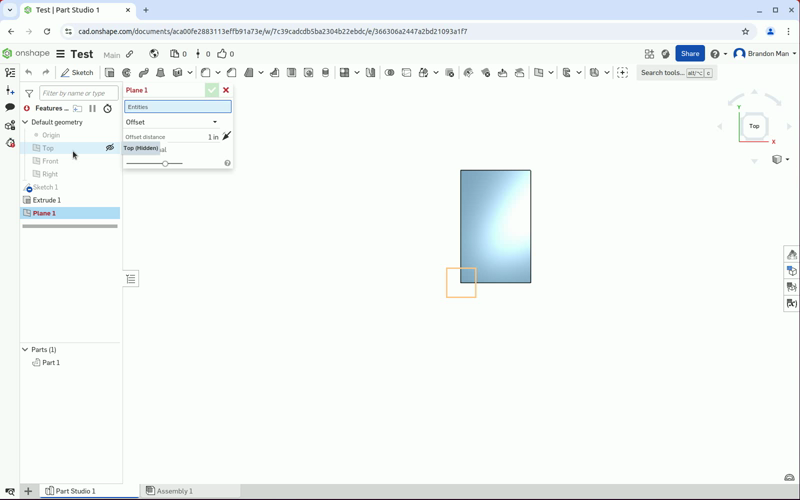
click(73, 150)
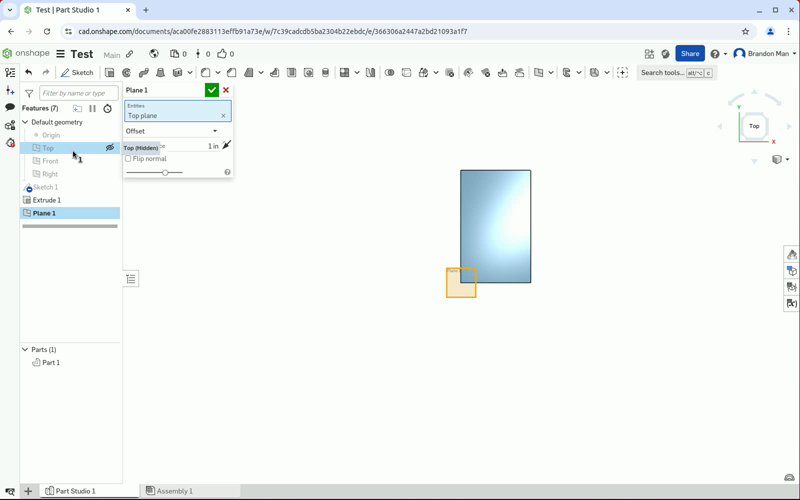
key(tab, 2)
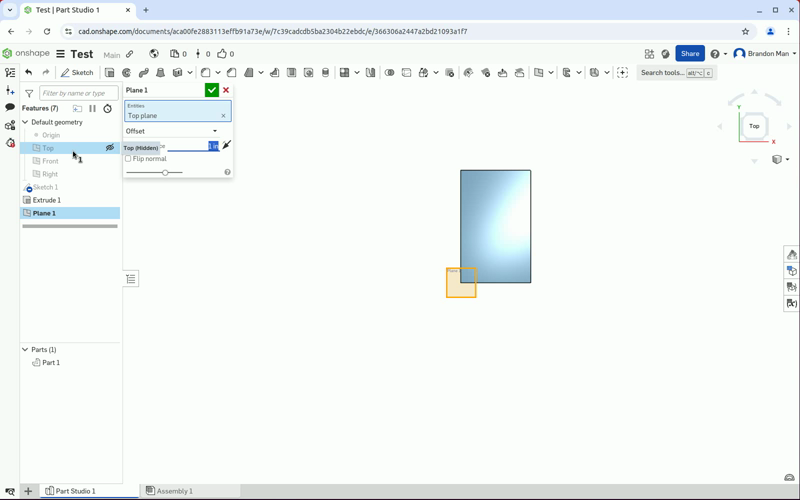
text(5.792)
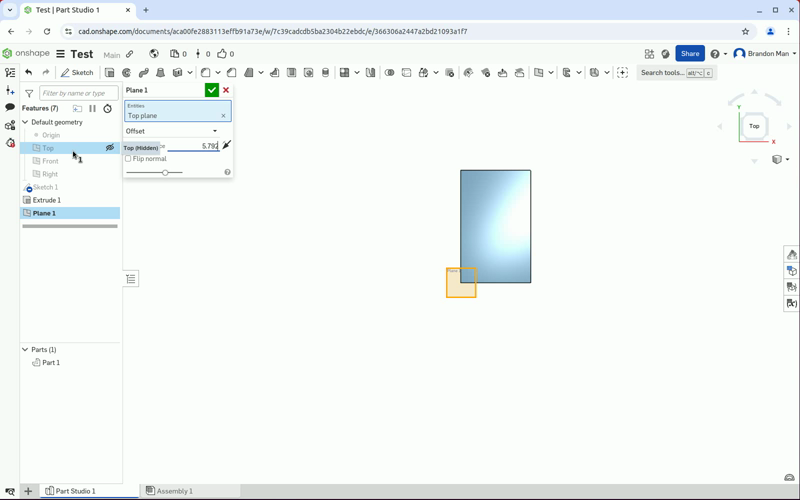
key(enter, 2)
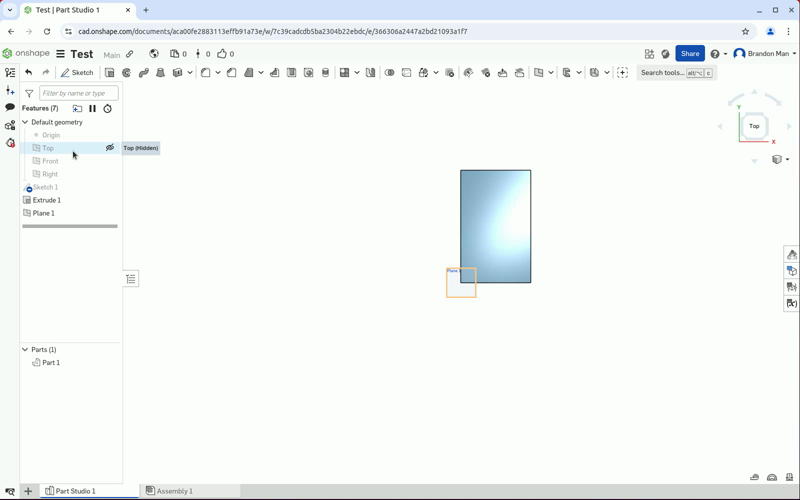
key(shift+s)
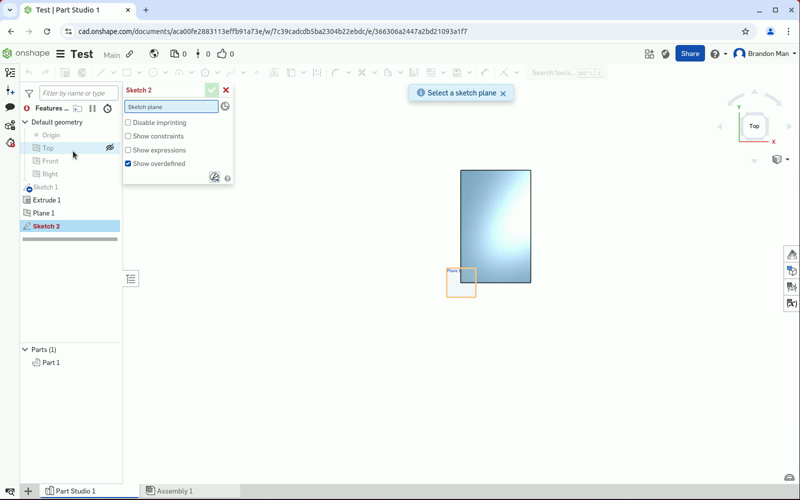
mouse_move(73, 215)
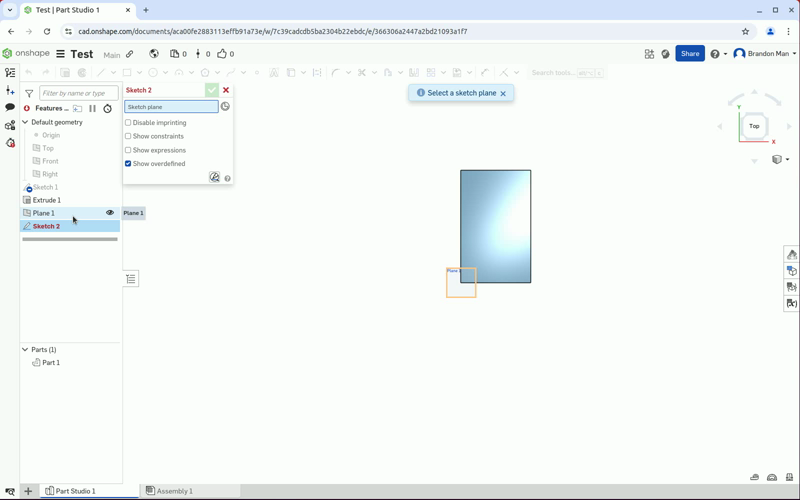
click(73, 215)
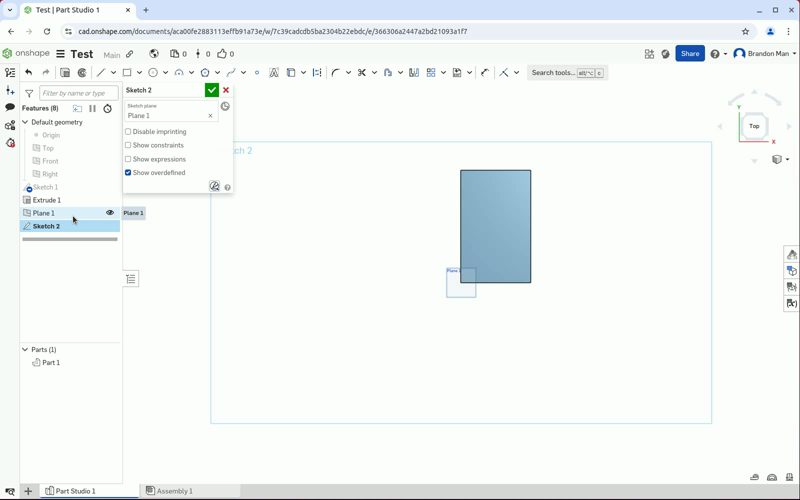
mouse_move(73, 352)
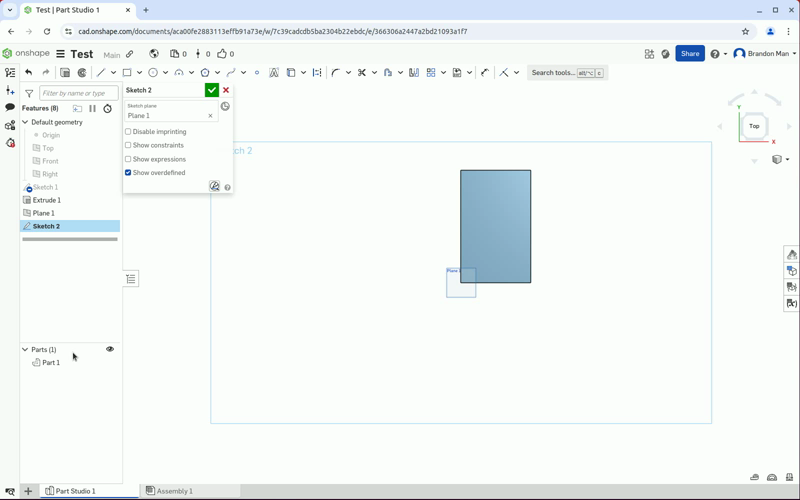
key(y)
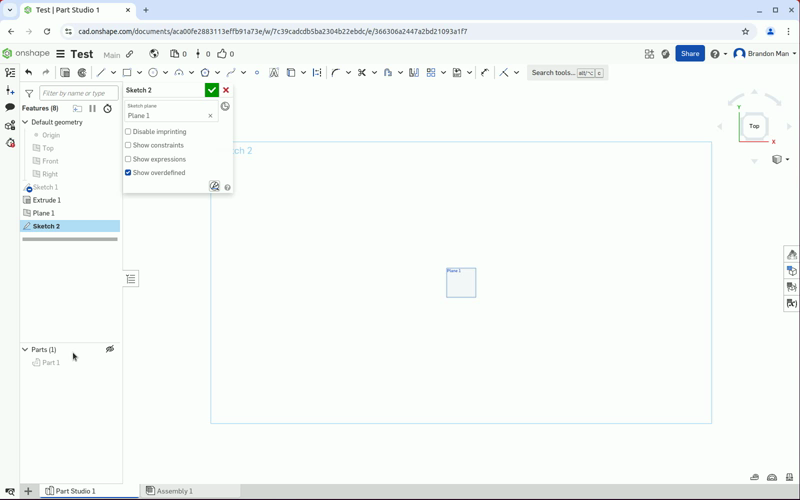
key(l)
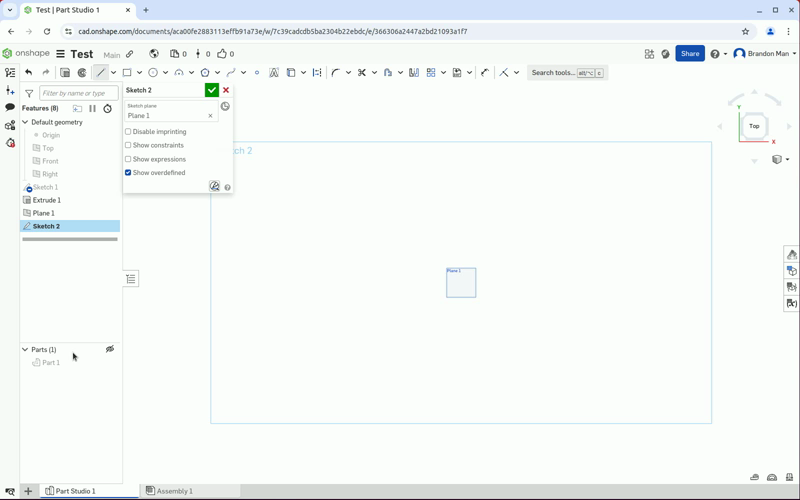
key_down(shift)
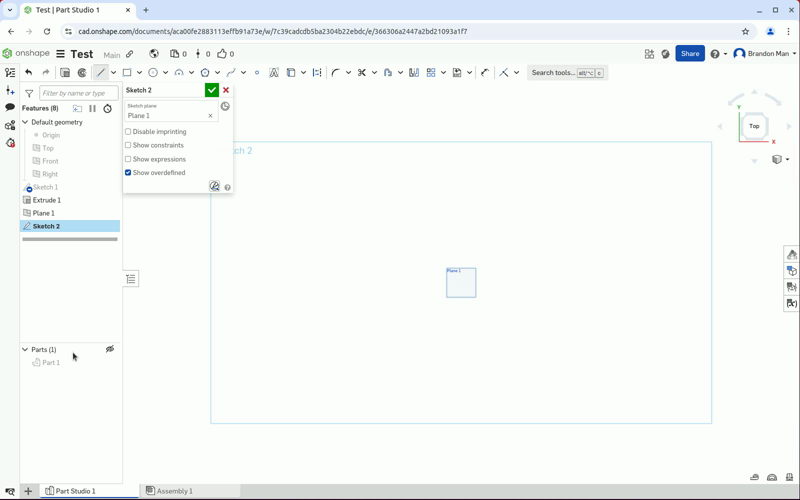
mouse_move(460, 282)
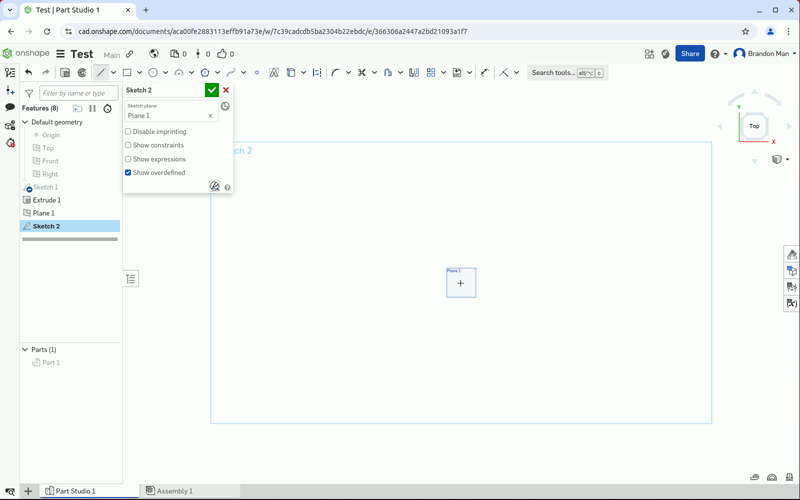
click(460, 282)
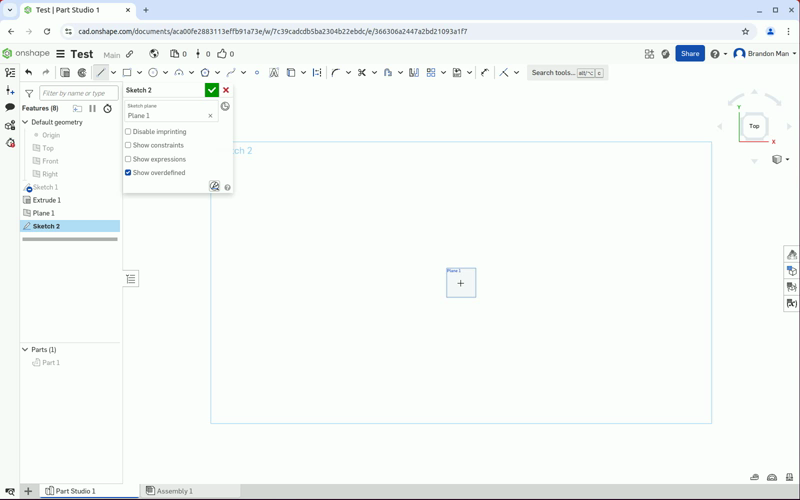
key_up(shift)
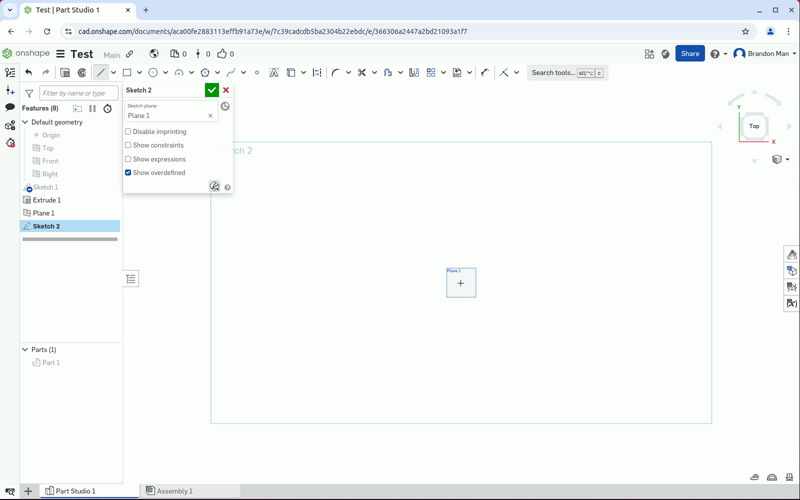
key_down(shift)
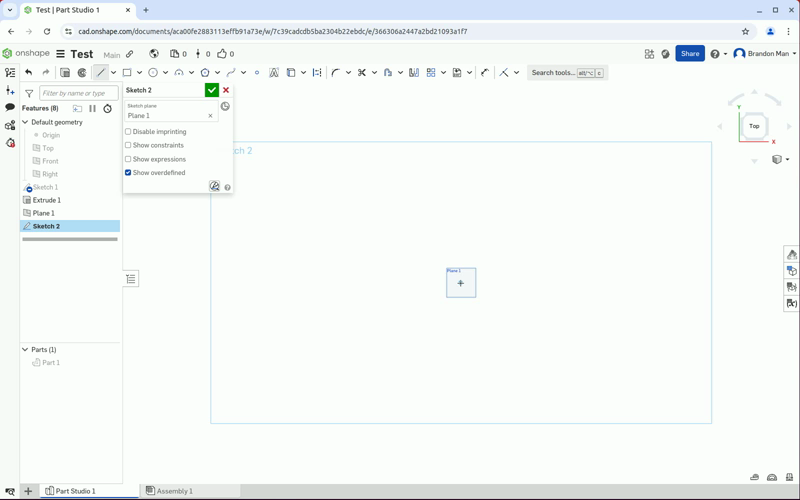
mouse_move(490, 282)
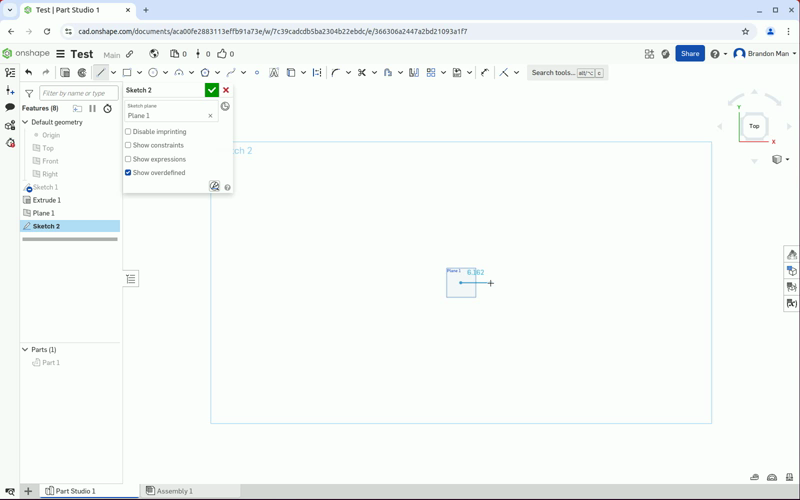
mouse_move(489, 282)
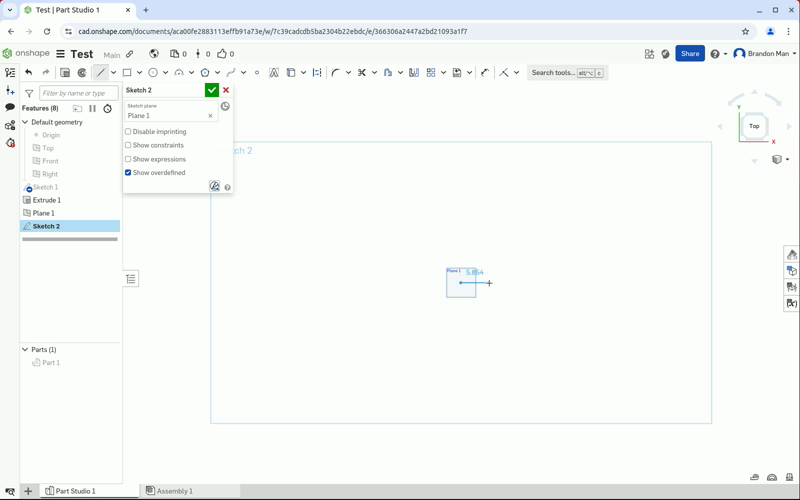
click(489, 282)
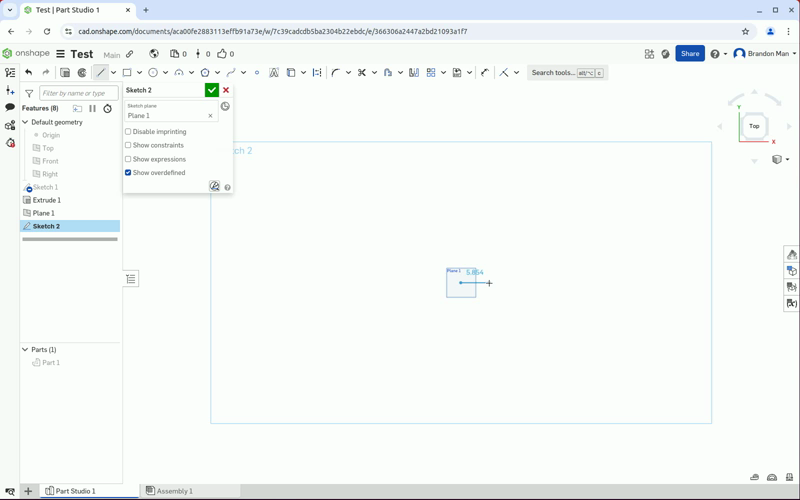
key_up(shift)
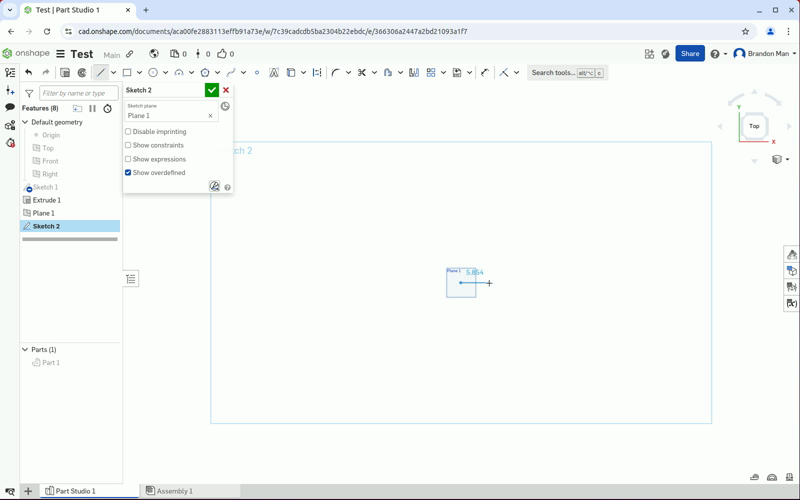
key_down(shift)
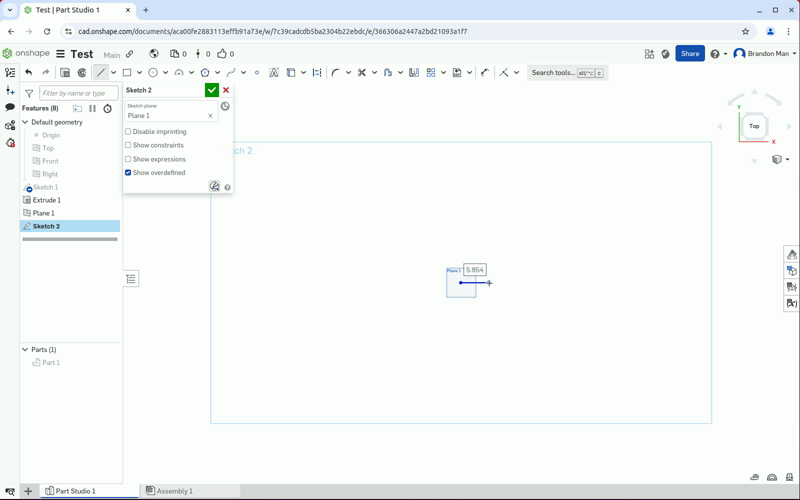
mouse_move(489, 170)
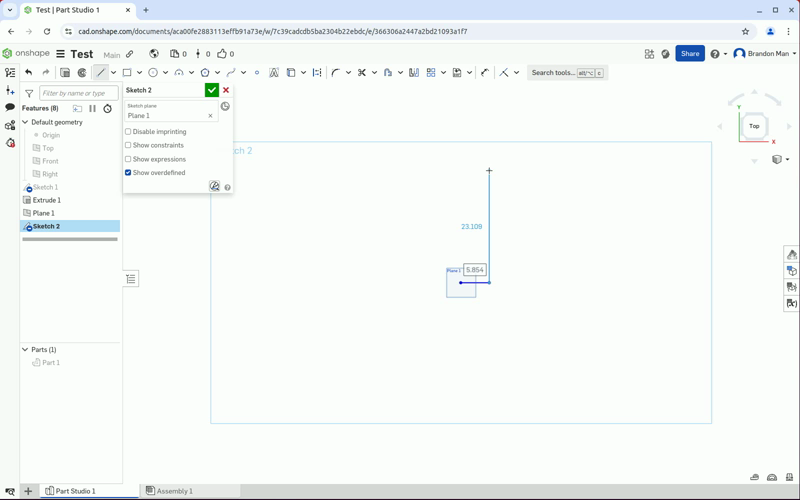
click(489, 170)
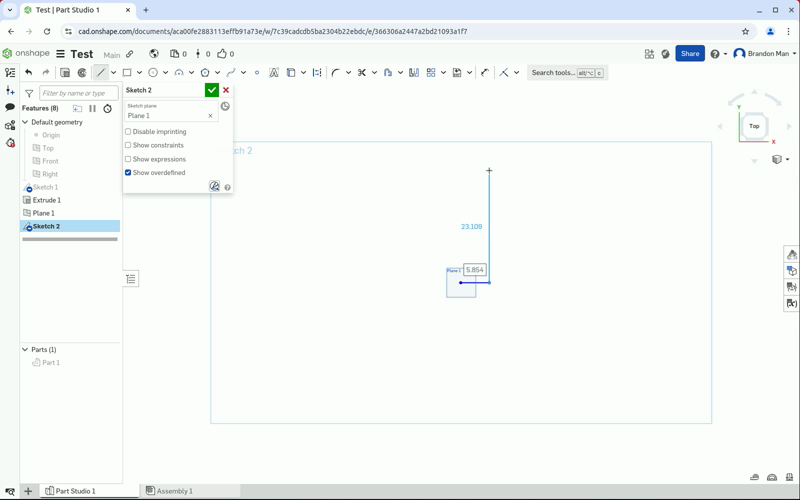
key_up(shift)
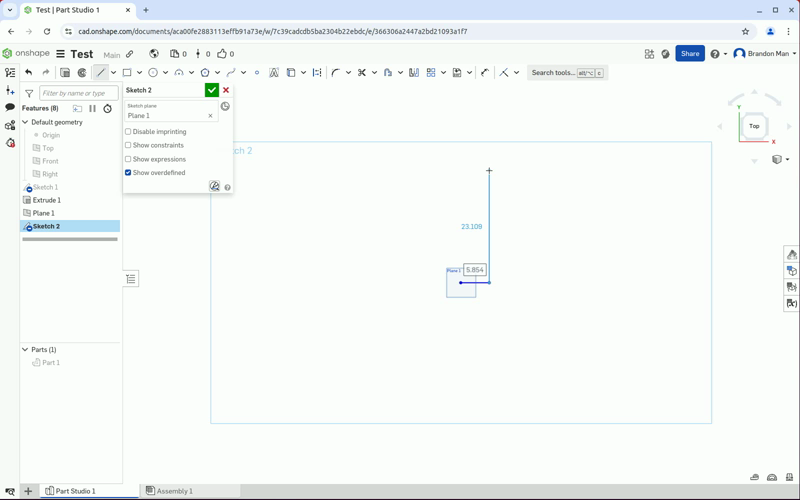
key_down(shift)
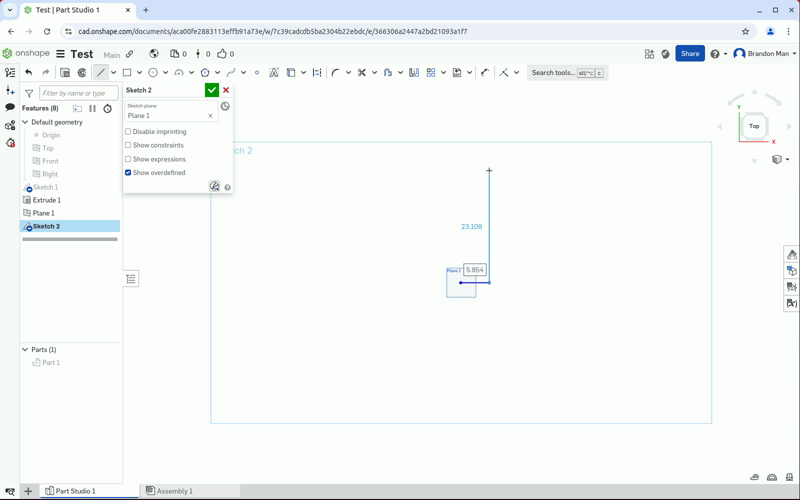
mouse_move(519, 170)
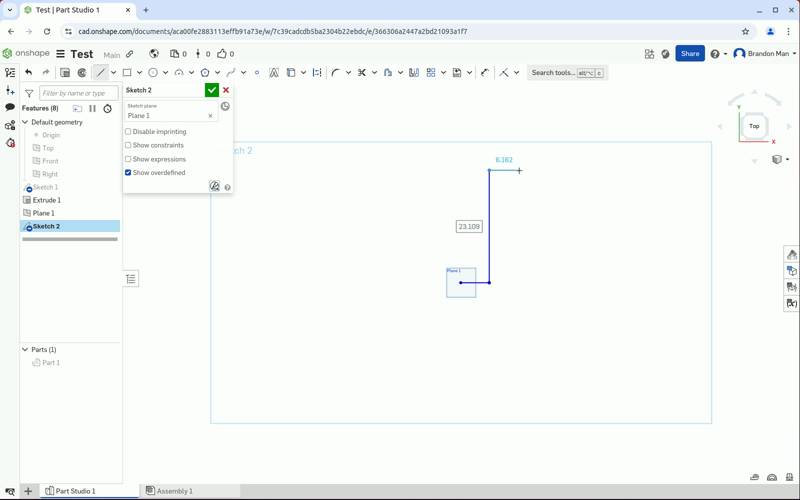
mouse_move(460, 170)
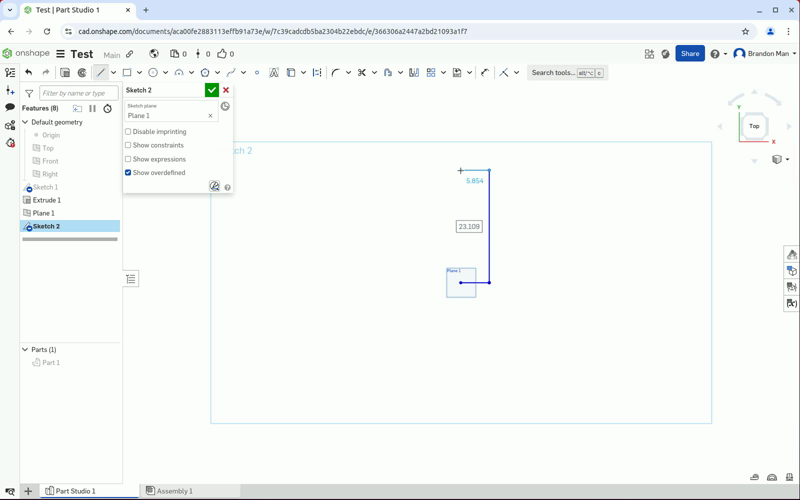
click(460, 170)
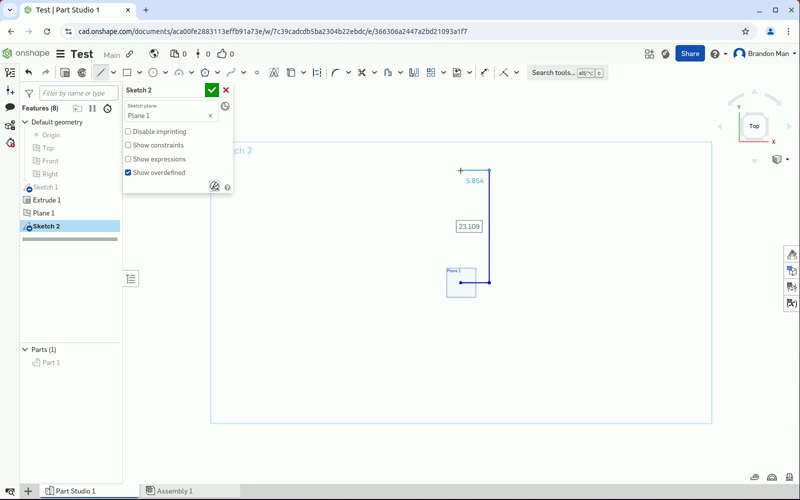
key_up(shift)
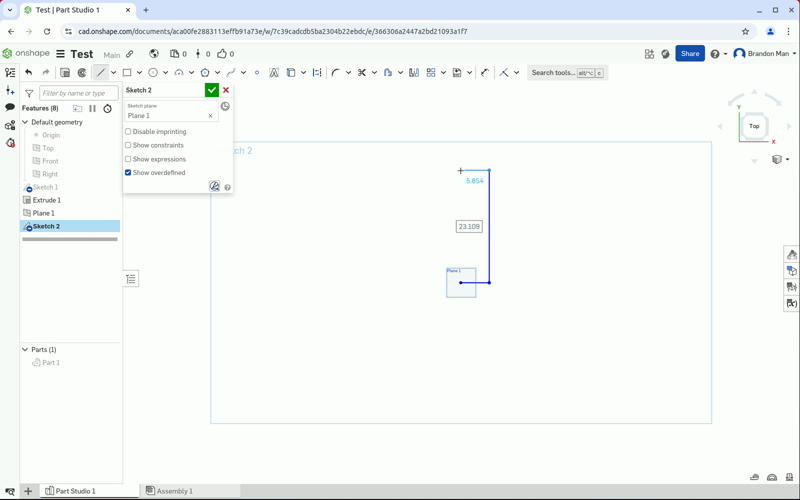
key_down(shift)
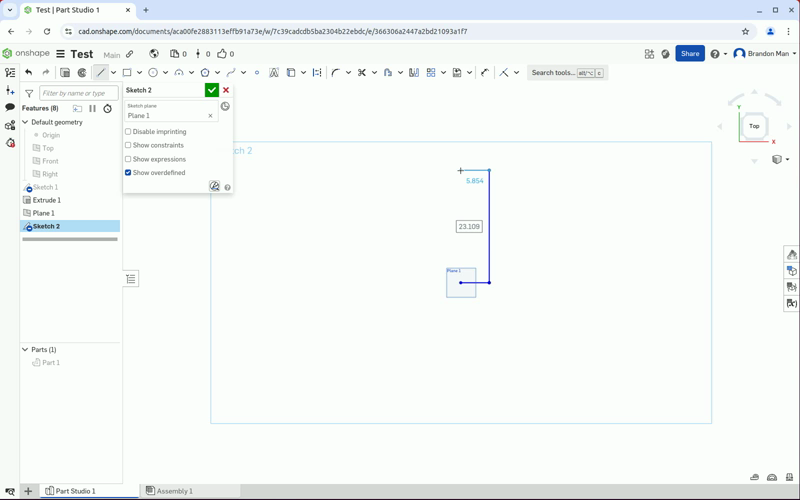
mouse_move(460, 282)
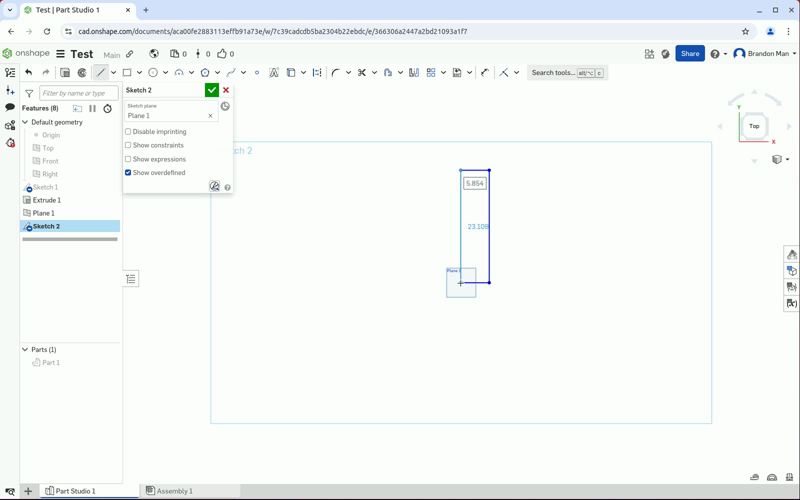
key_up(shift)
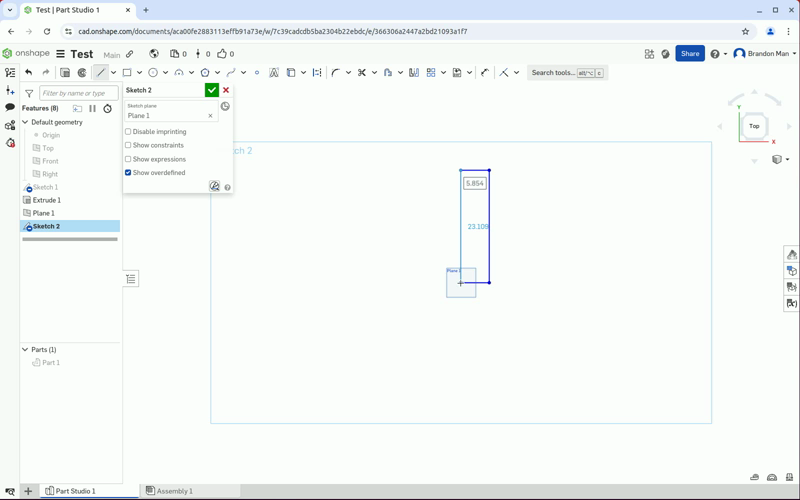
click(460, 282)
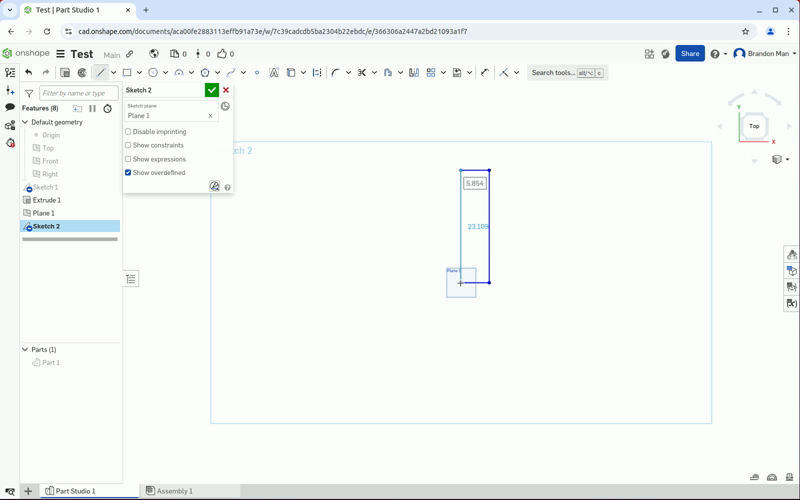
key(esc)
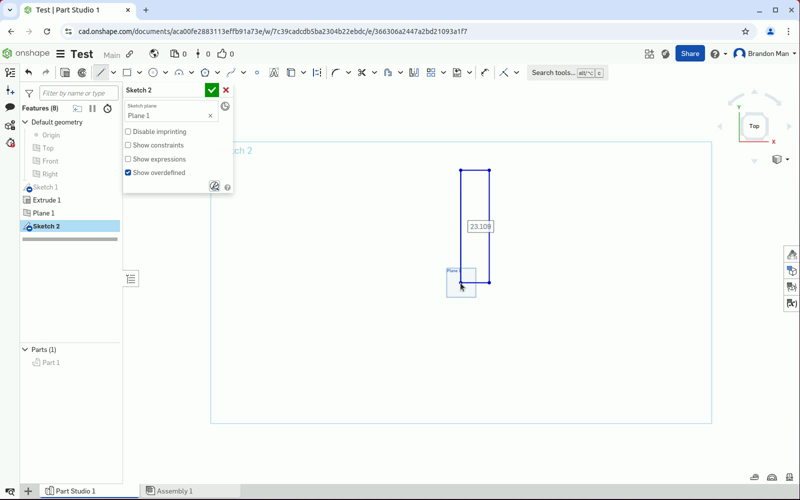
mouse_move(463, 175)
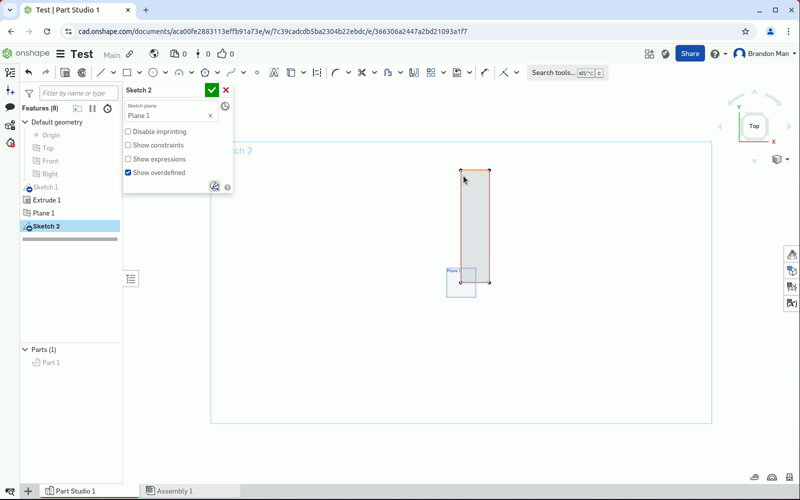
click(463, 175)
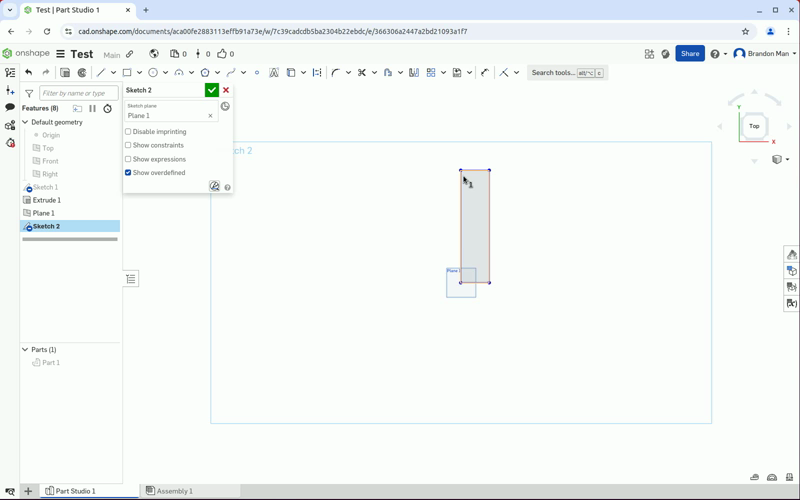
mouse_move(73, 352)
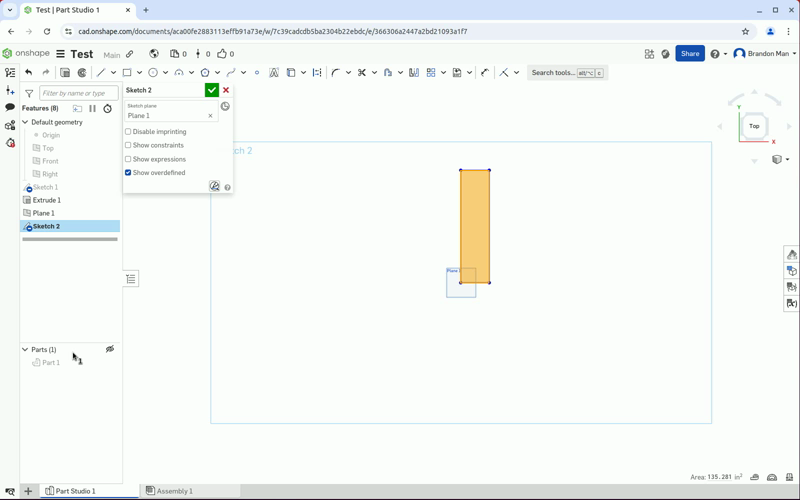
key(shift+y)
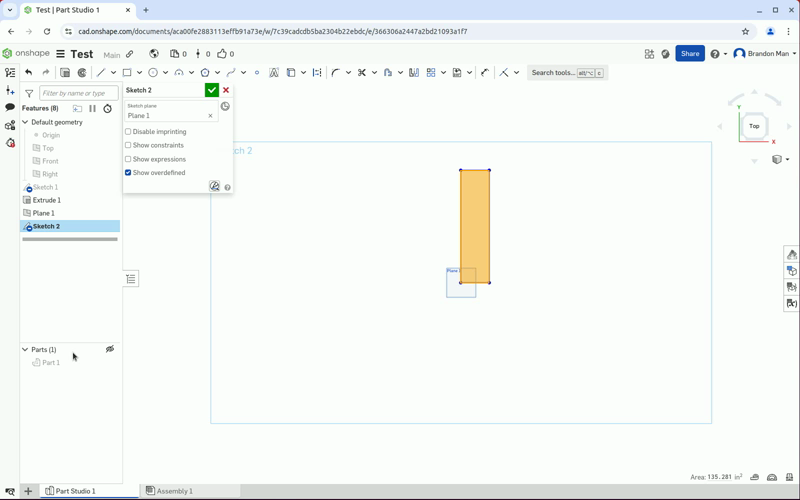
key(shift+e)
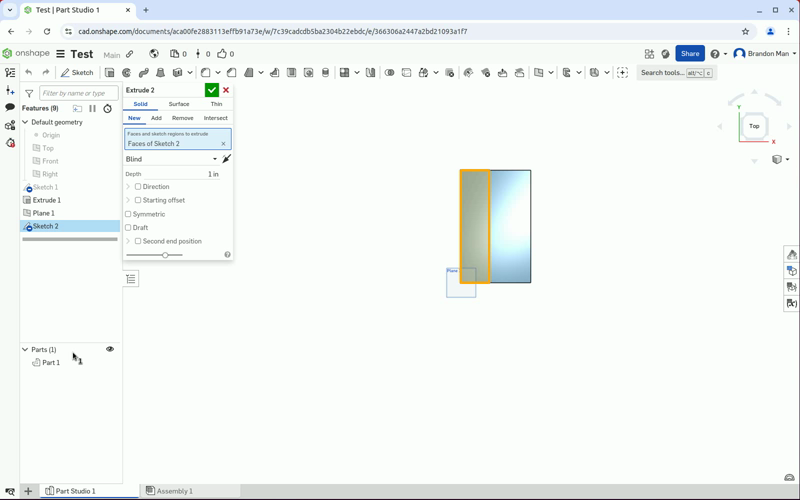
mouse_move(143, 106)
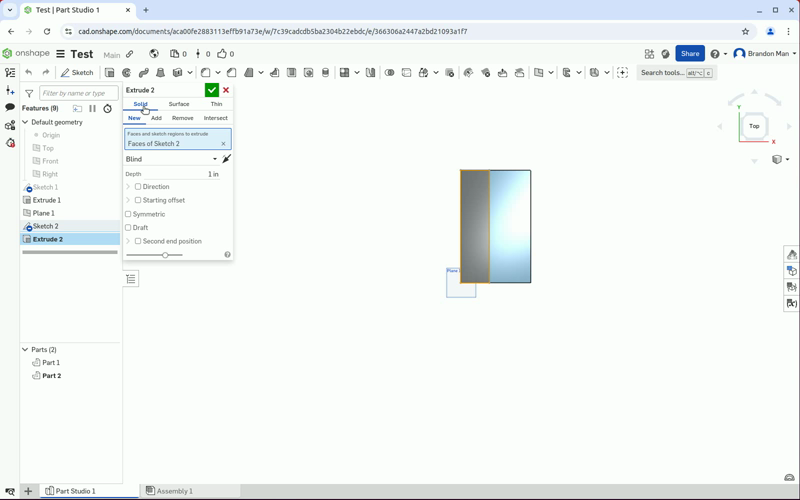
click(143, 106)
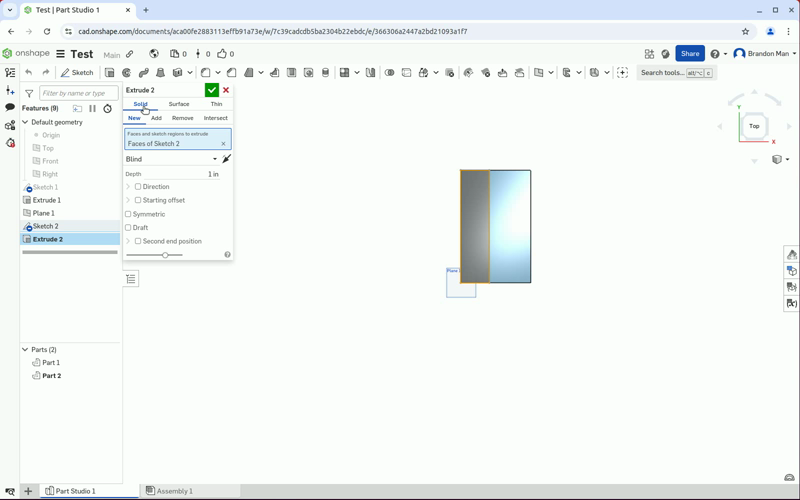
mouse_move(137, 120)
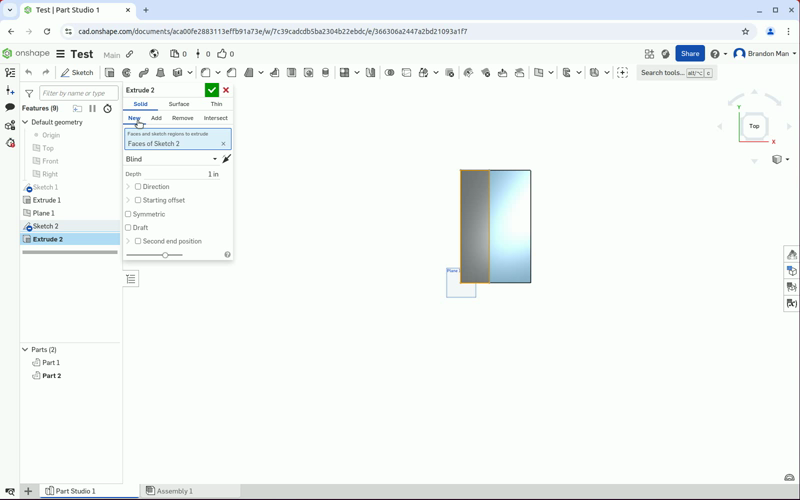
click(137, 120)
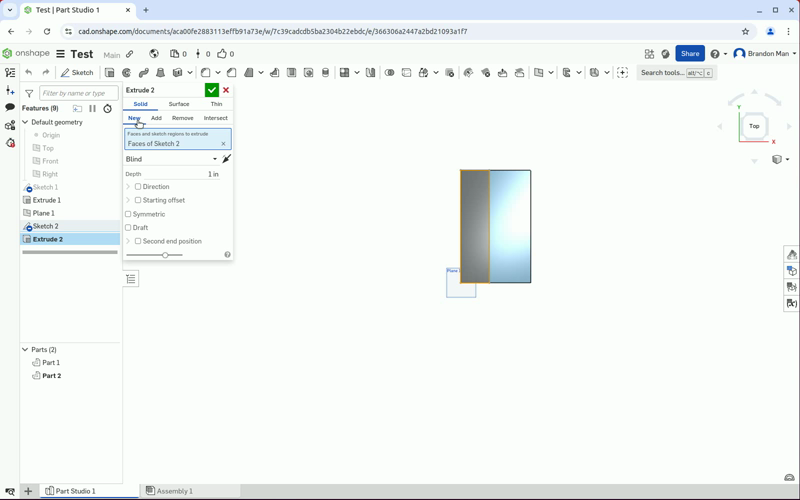
key(tab, 4)
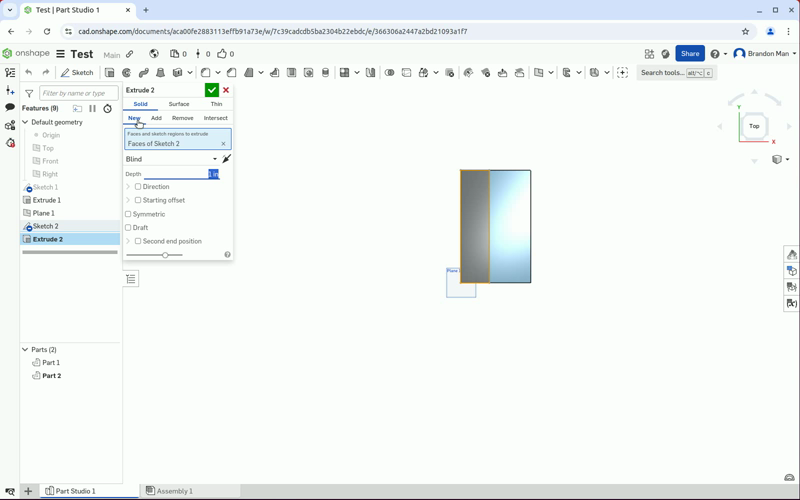
text(8.666)
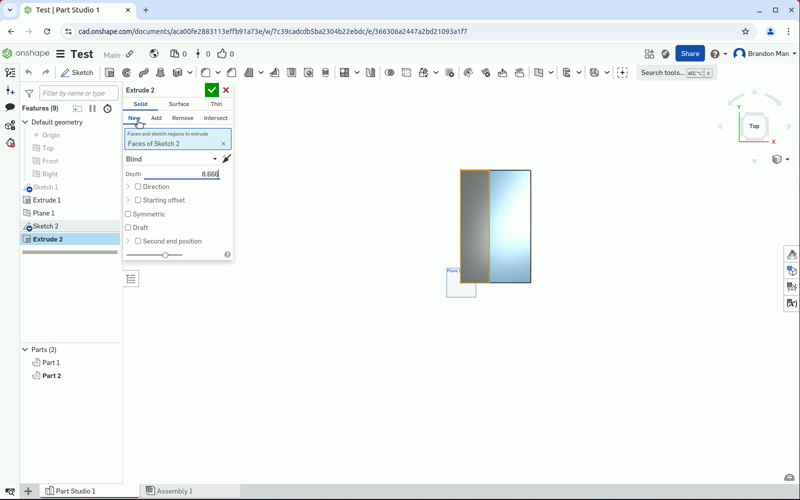
key(enter)
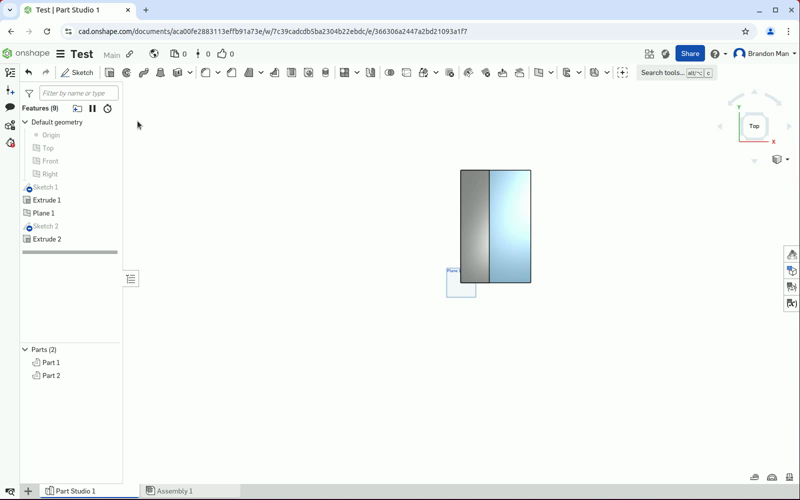
key(shift+h)
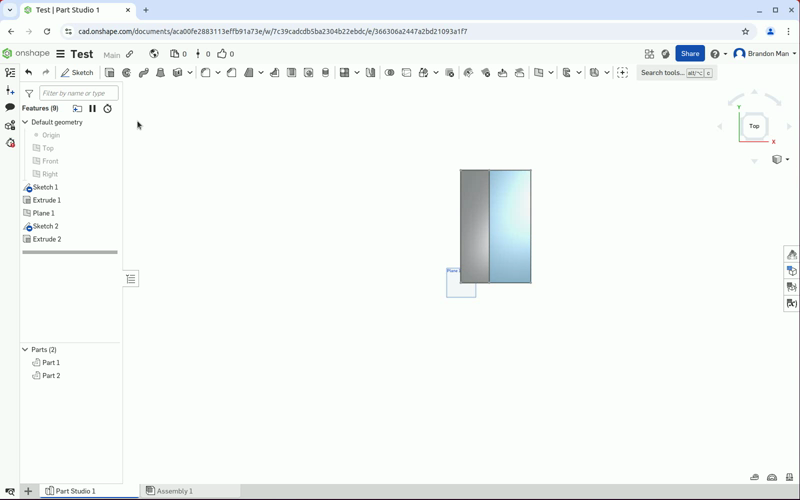
key(shift+h)
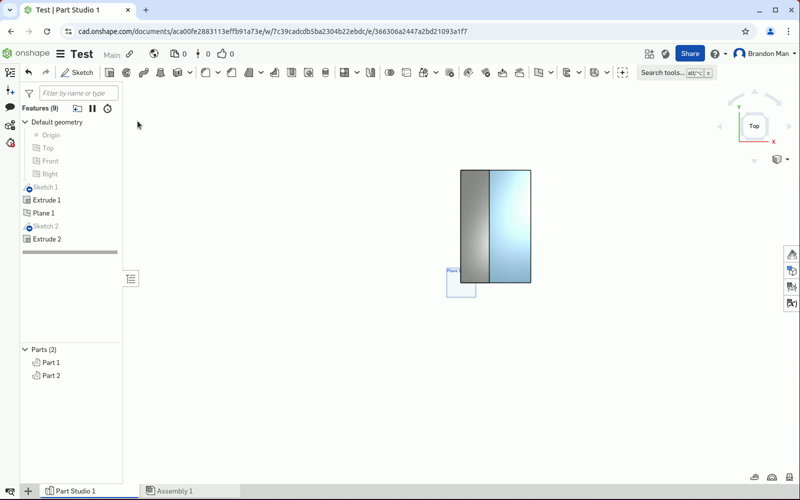
mouse_move(73, 189)
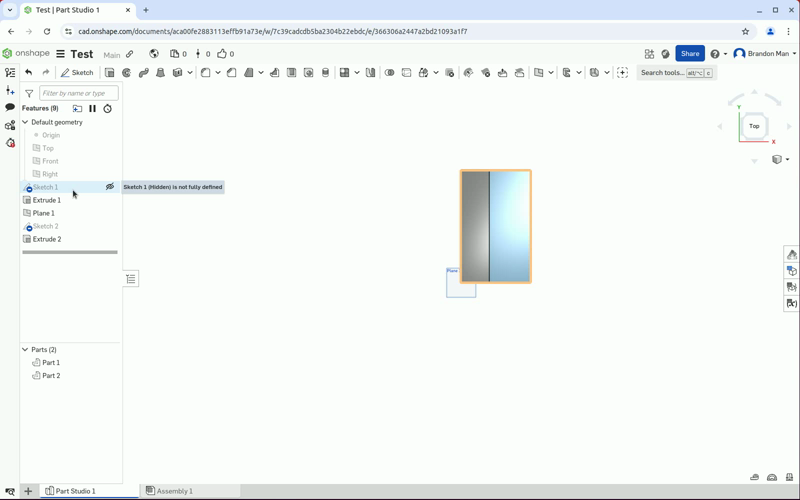
click(73, 189)
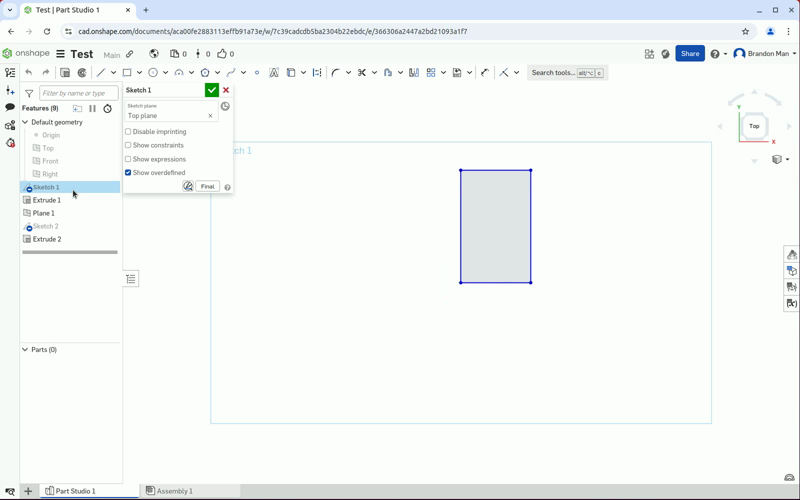
mouse_move(229, 92)
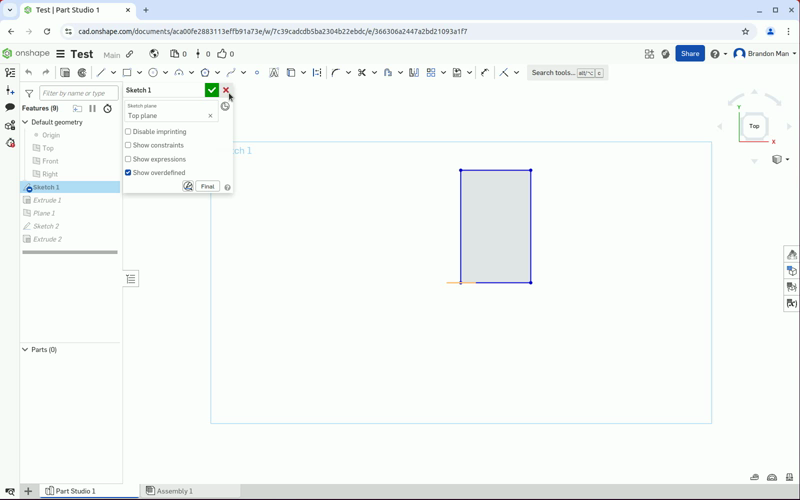
click(229, 92)
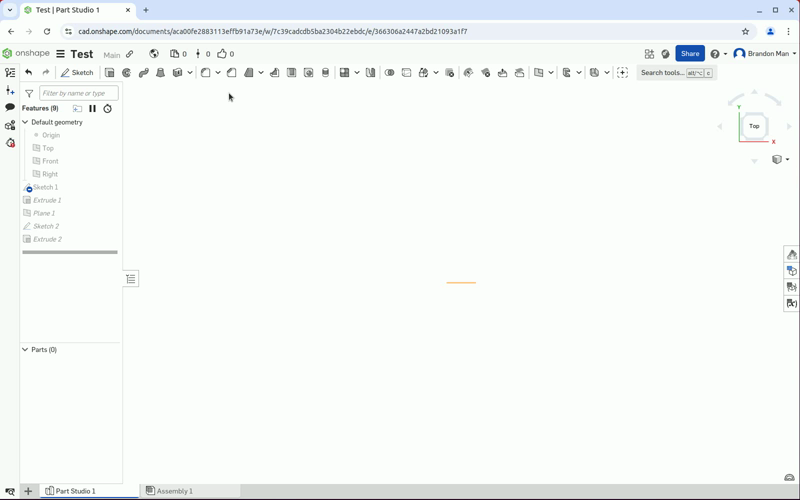
mouse_move(73, 352)
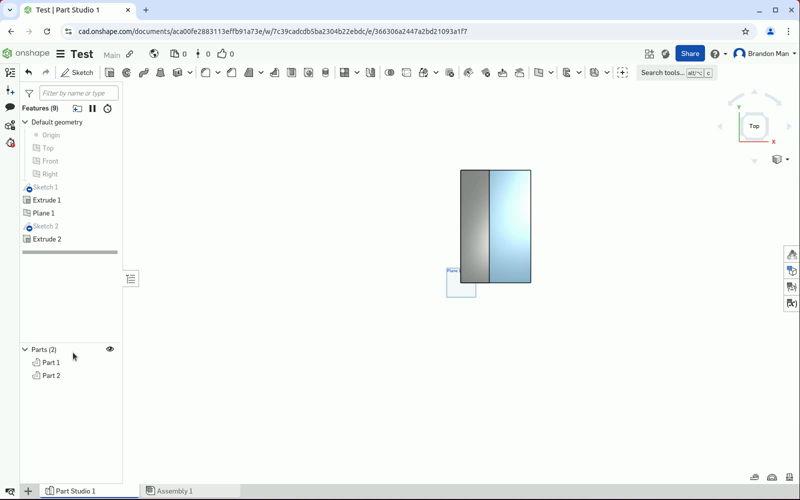
key(y)
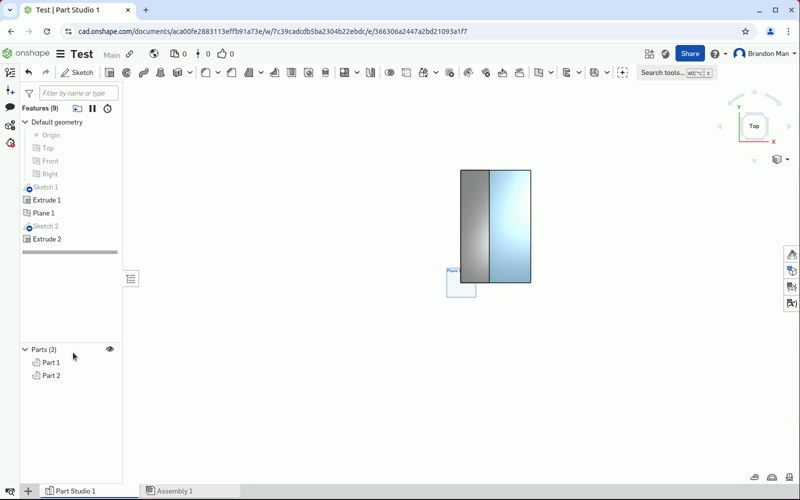
key(shift+p)
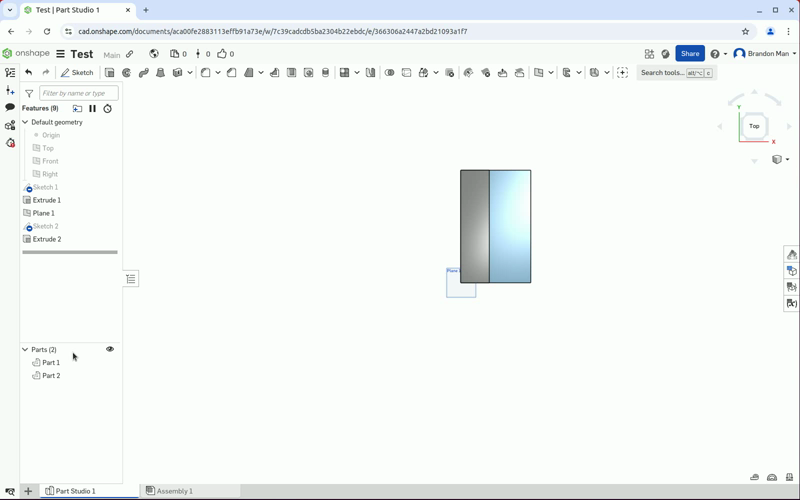
key(space)
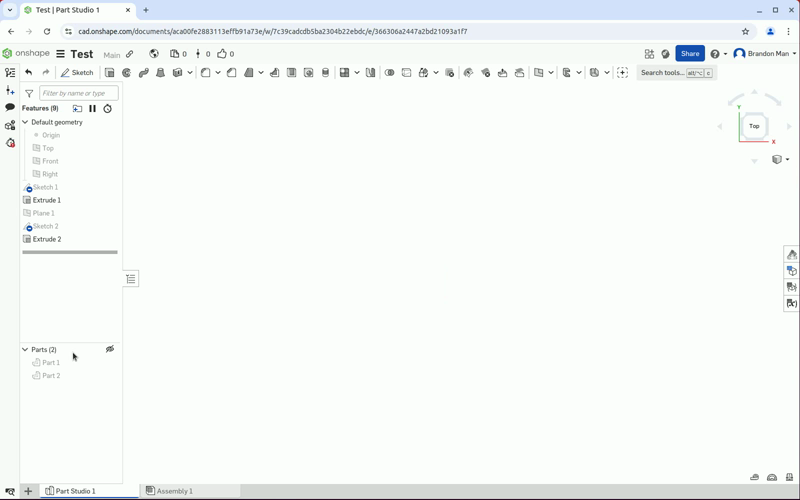
key_down(shift)
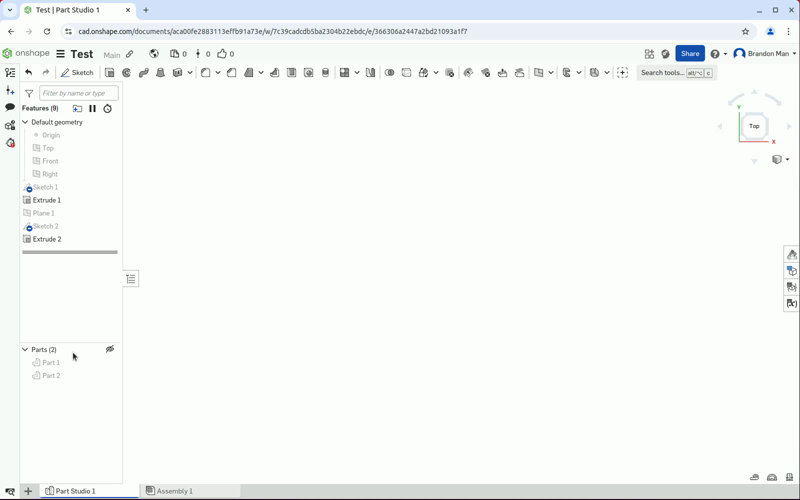
key(up)
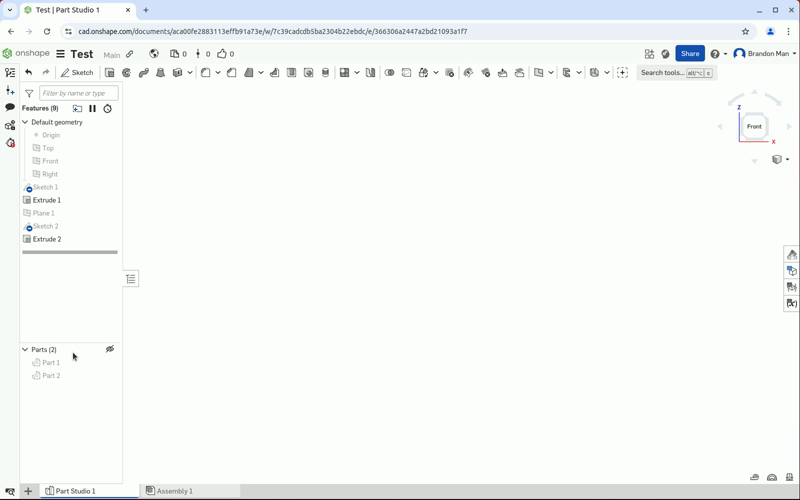
key_up(shift)
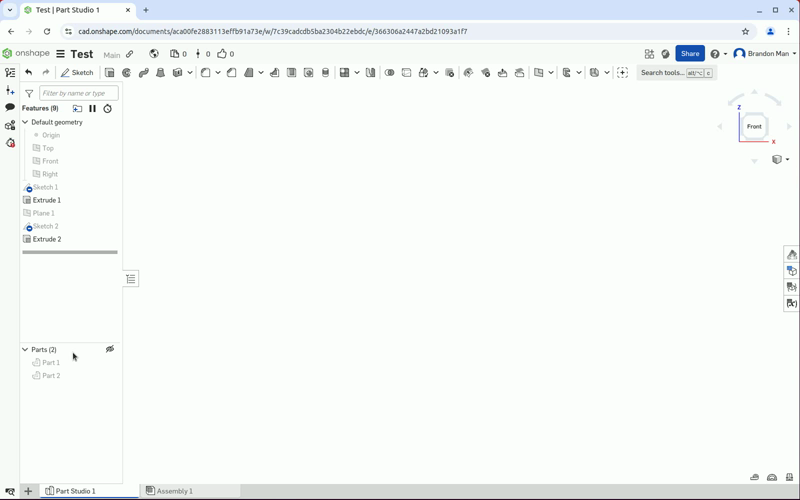
key(space)
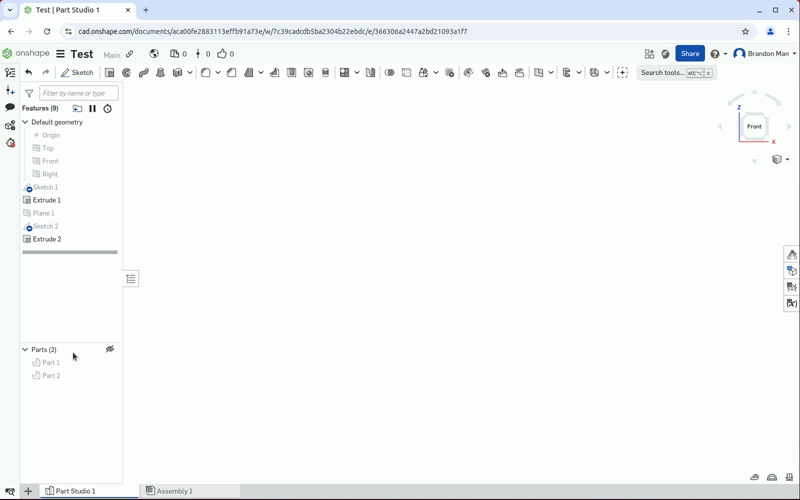
key_down(shift)
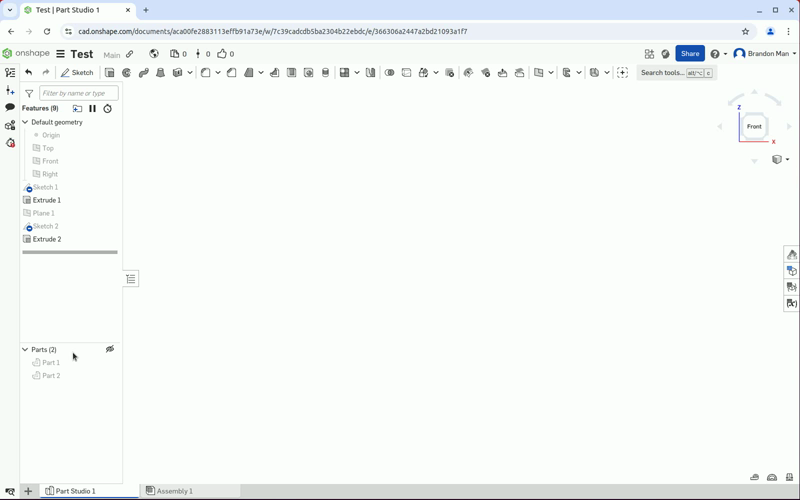
key(left)
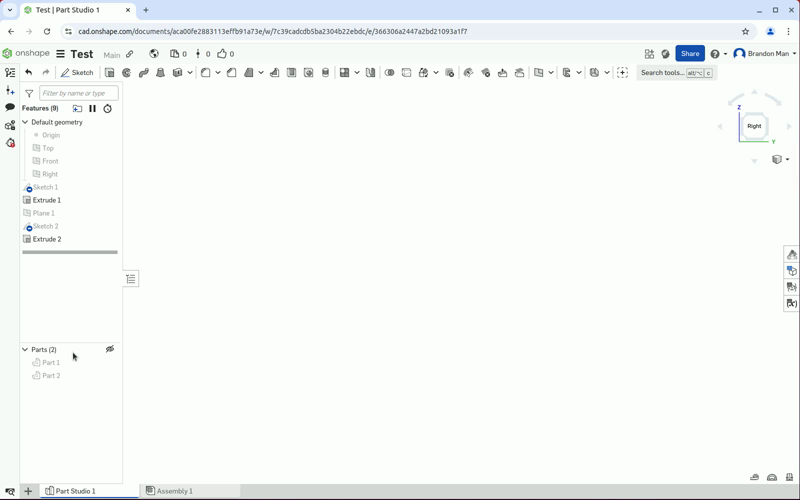
key_up(shift)
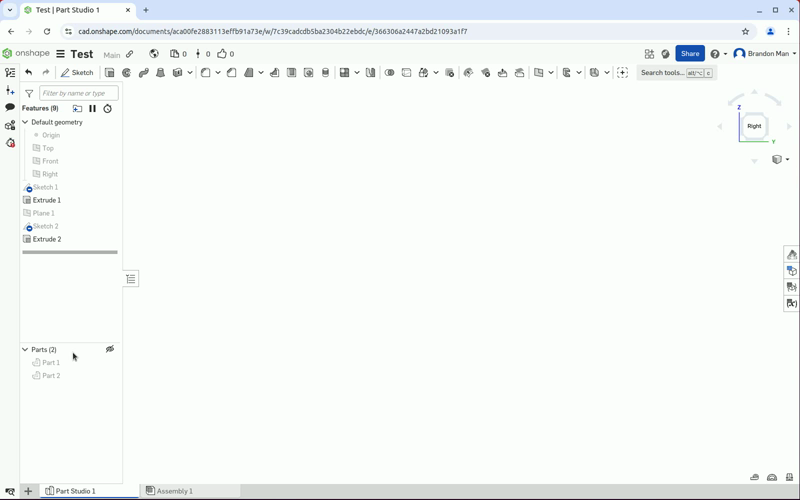
mouse_move(73, 352)
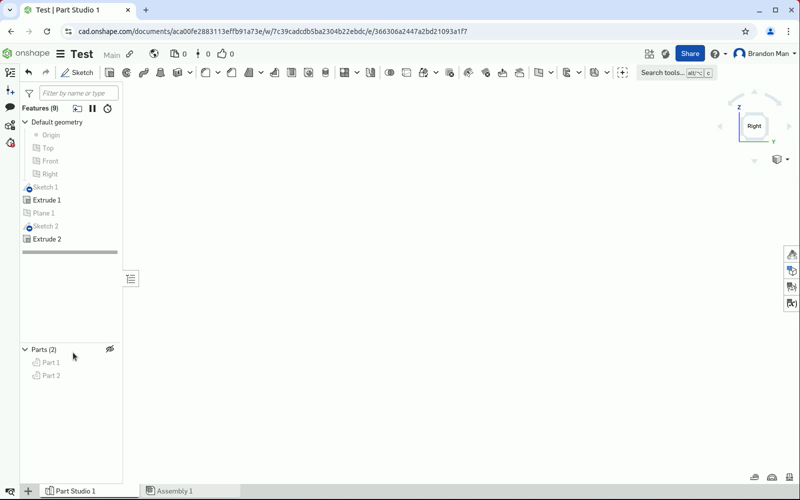
key(shift+y)
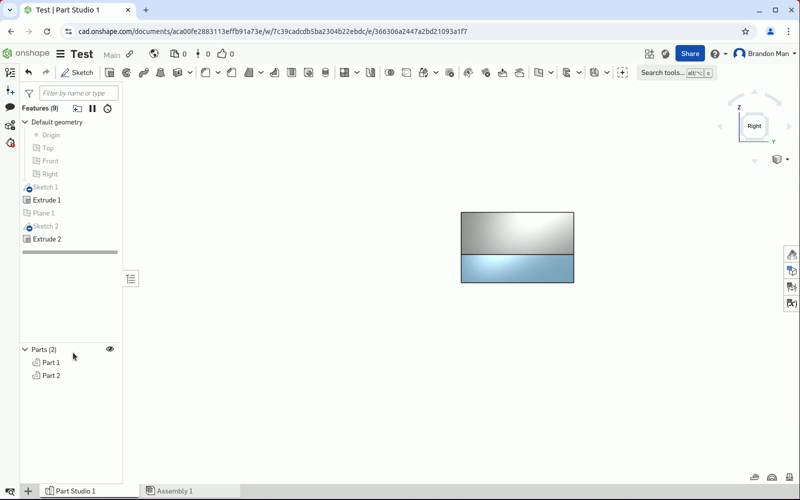
mouse_move(541, 75)
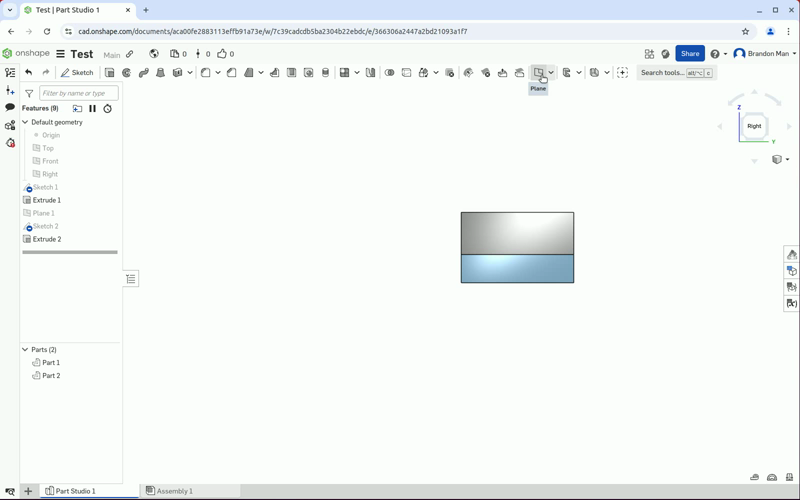
click(541, 75)
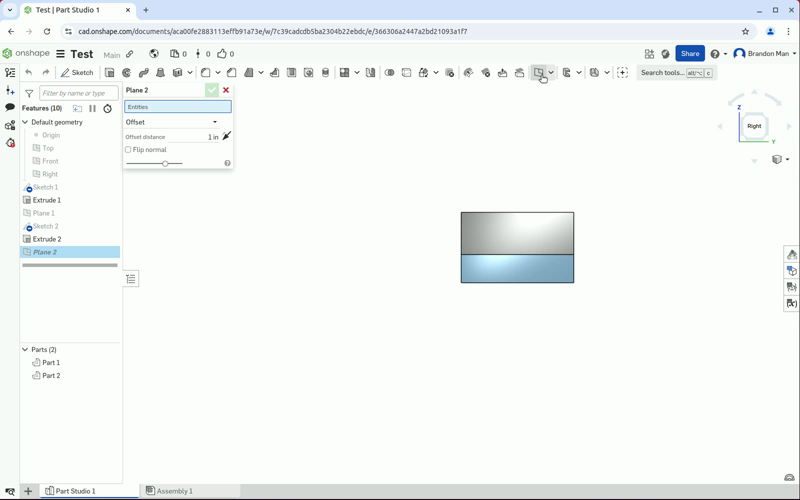
mouse_move(73, 176)
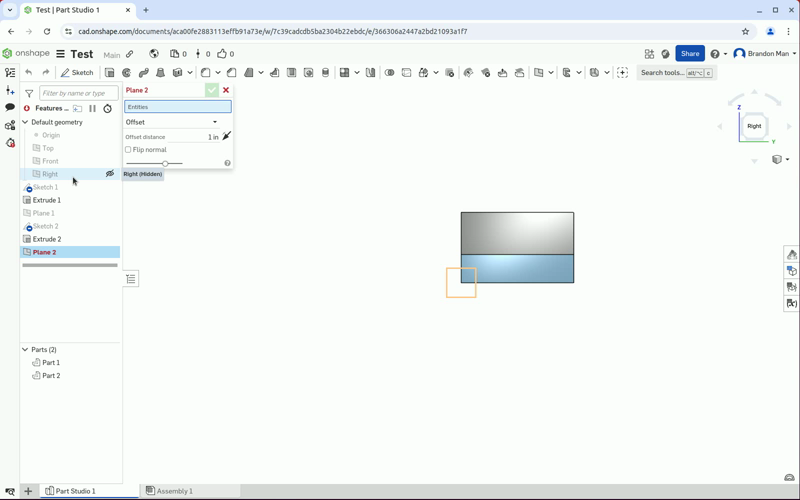
click(73, 176)
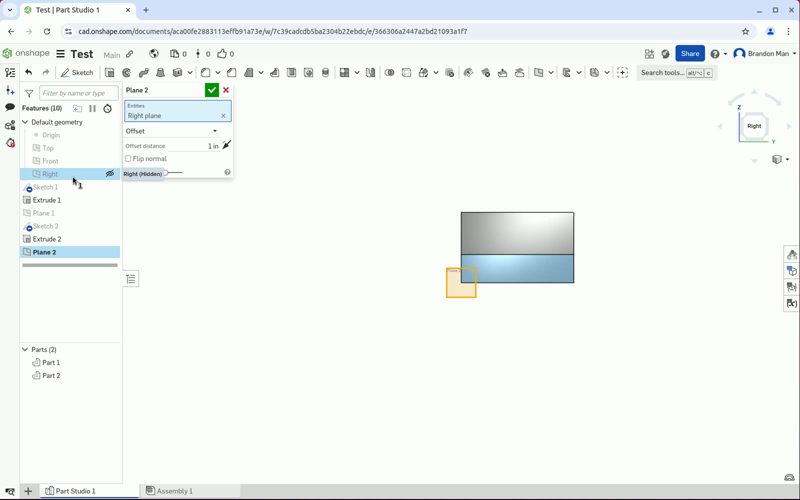
key(tab, 2)
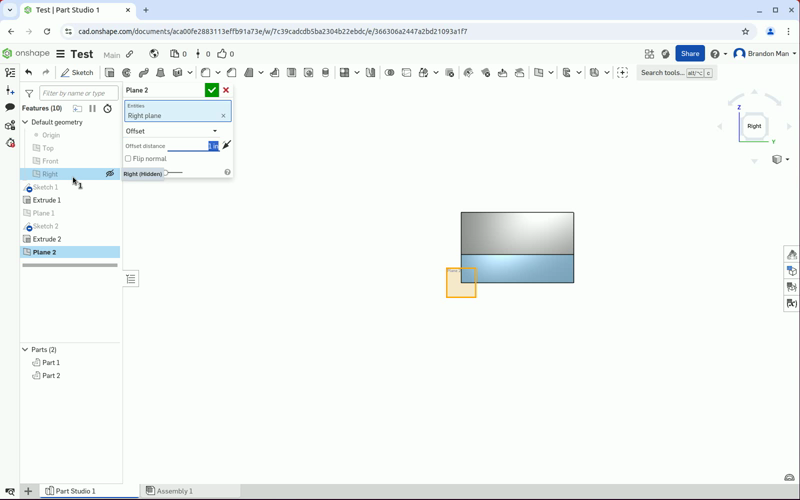
text(5.792)
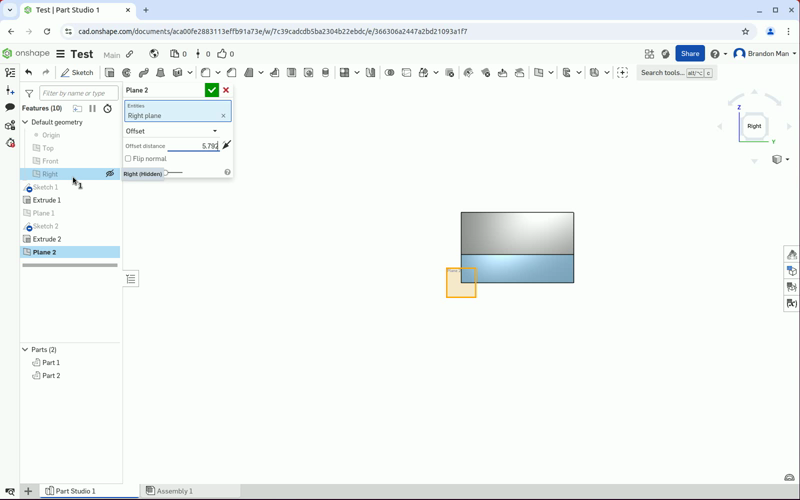
key(enter, 2)
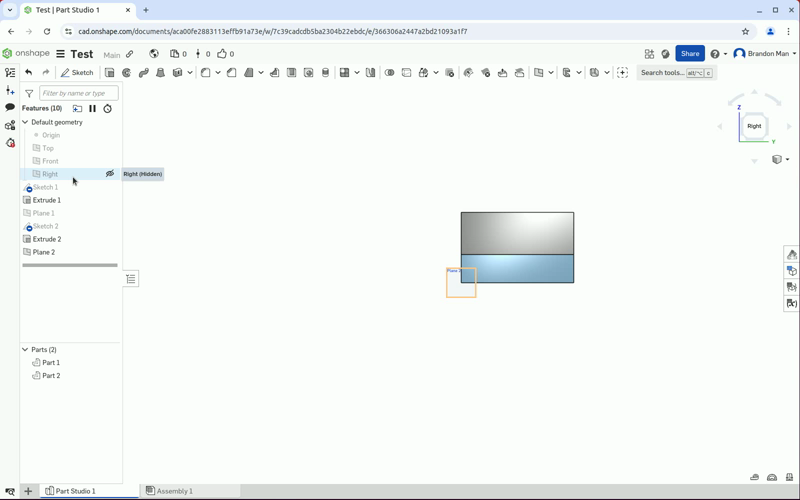
key(shift+s)
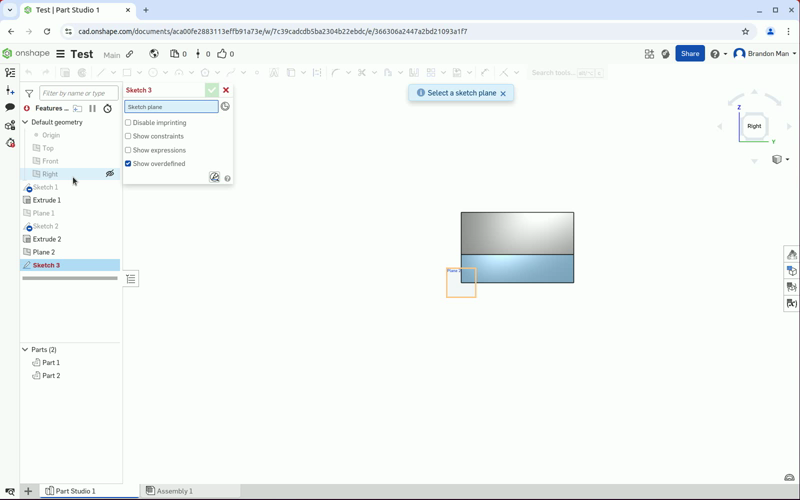
mouse_move(73, 254)
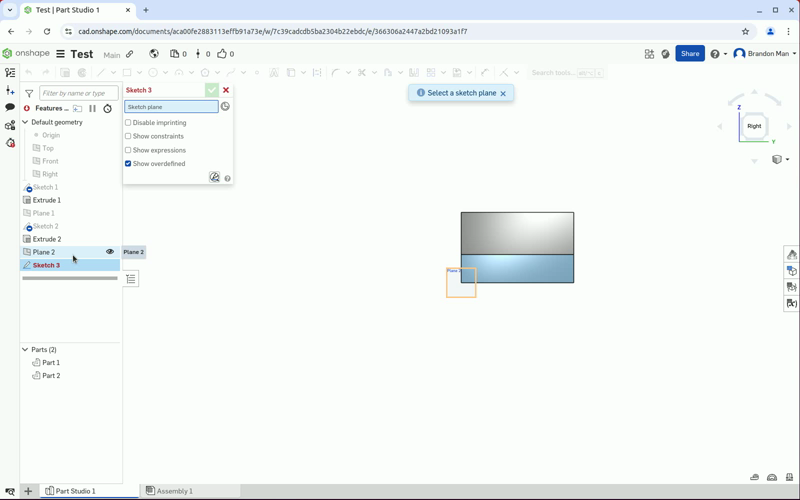
click(73, 254)
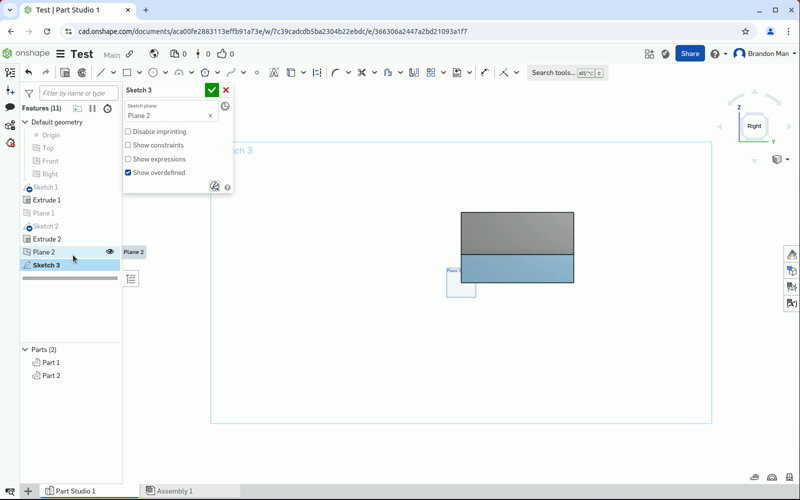
mouse_move(73, 352)
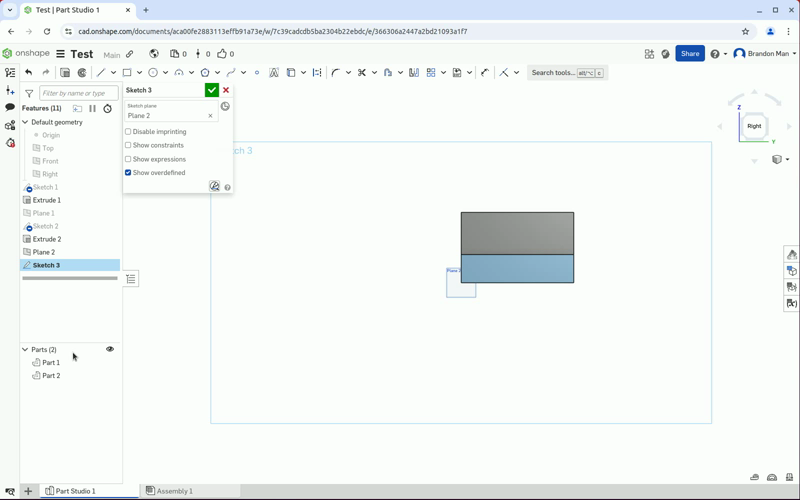
key(y)
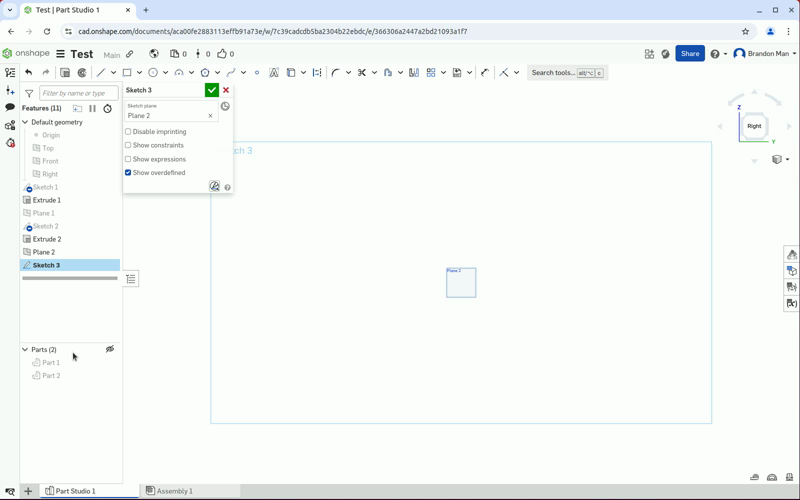
key(l)
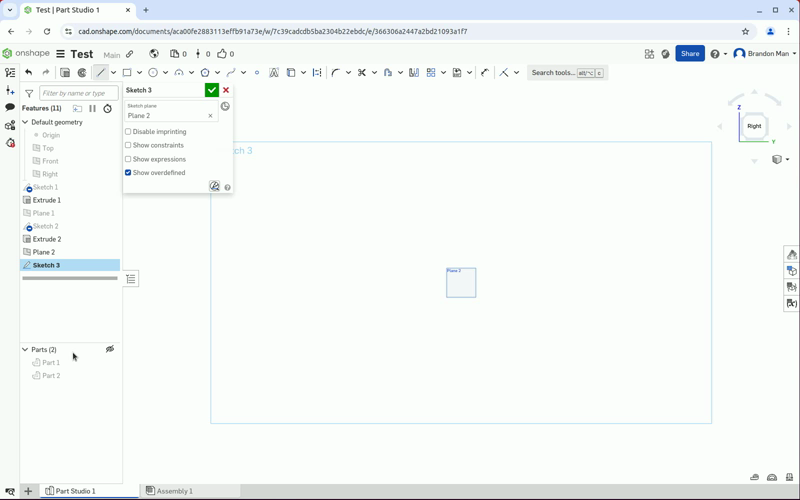
key_down(shift)
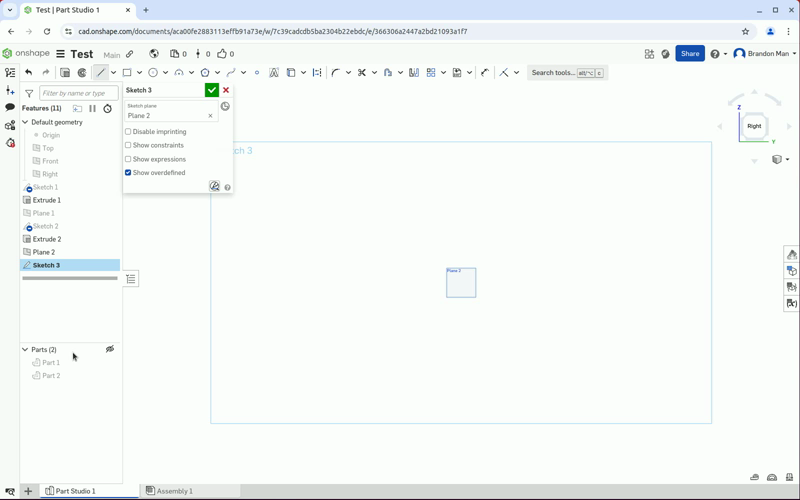
mouse_move(545, 212)
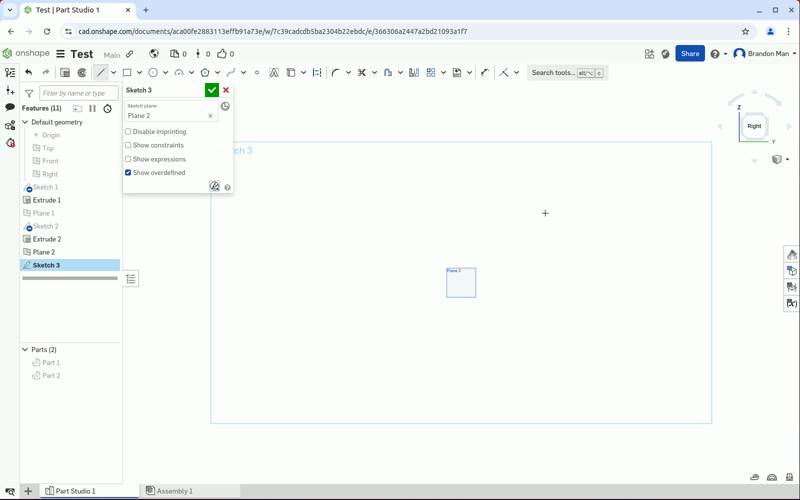
click(545, 212)
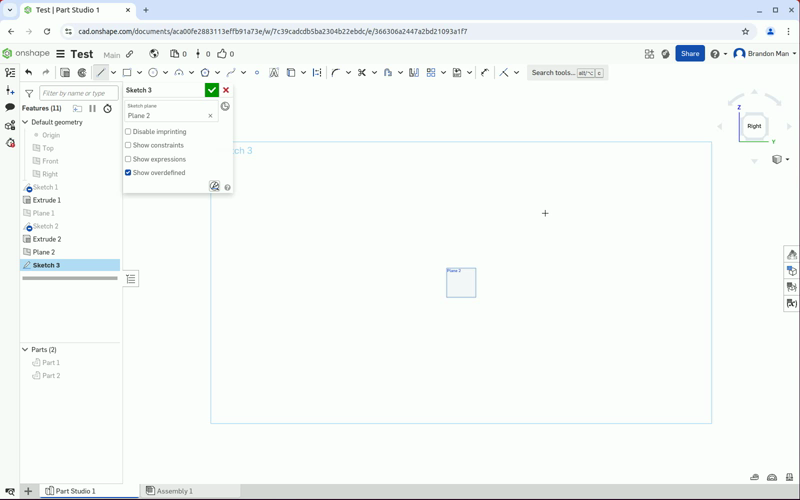
key_up(shift)
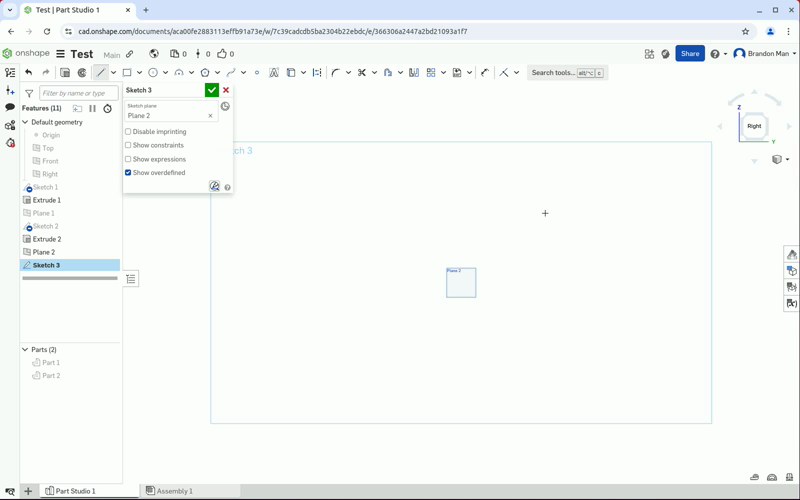
key_down(shift)
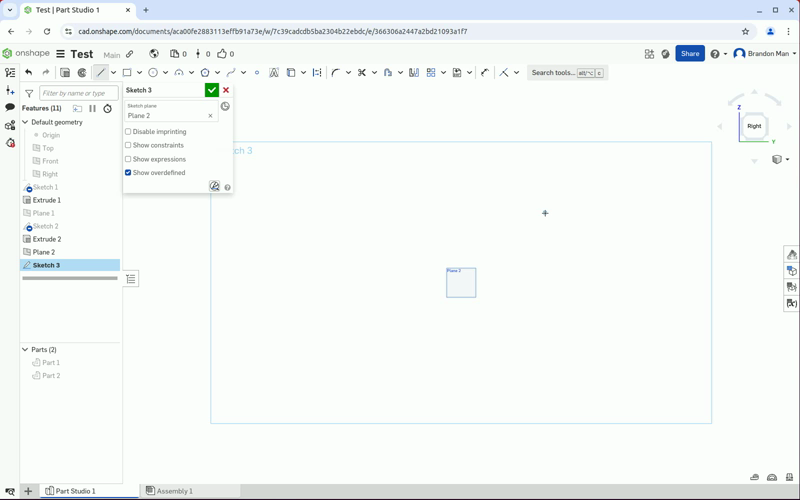
mouse_move(575, 212)
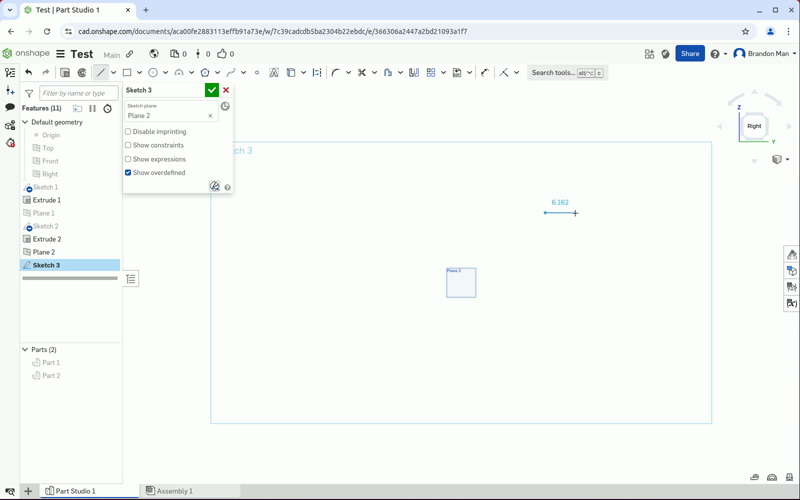
mouse_move(573, 255)
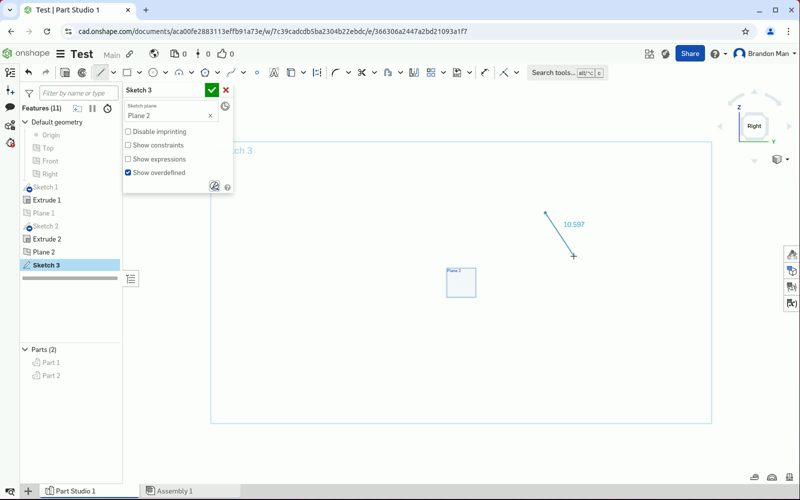
click(573, 255)
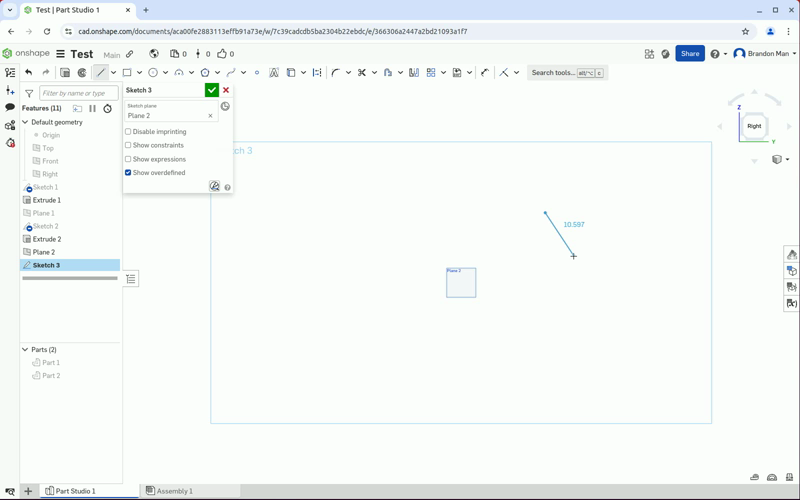
key_up(shift)
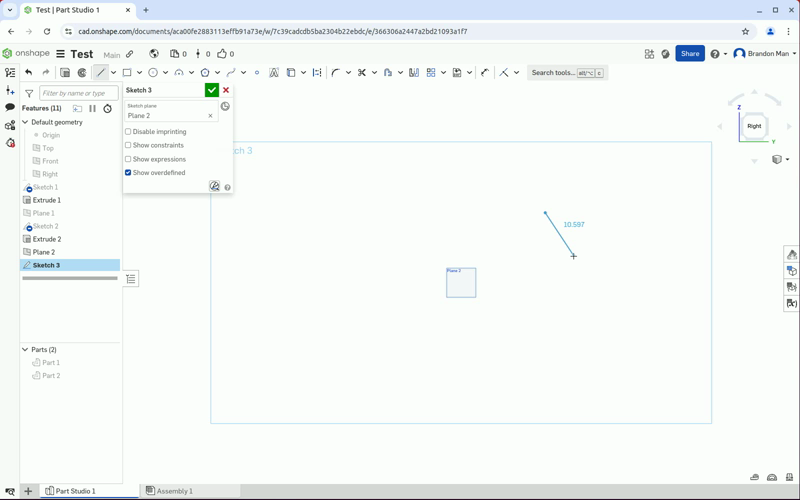
key_down(shift)
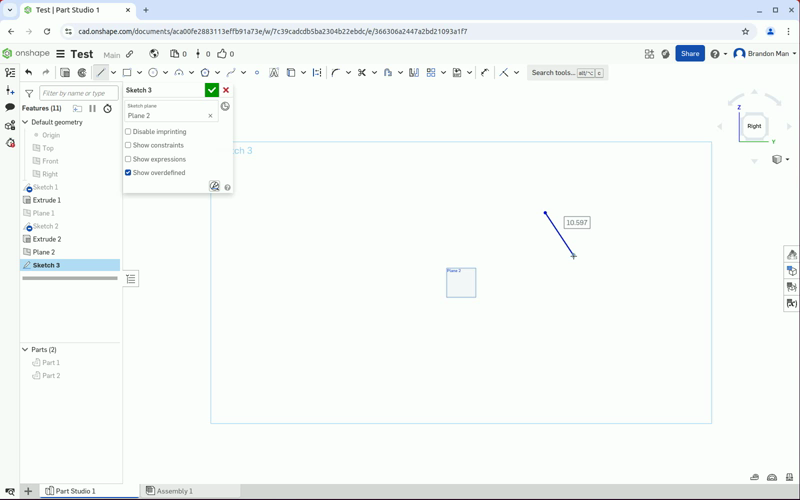
mouse_move(589, 255)
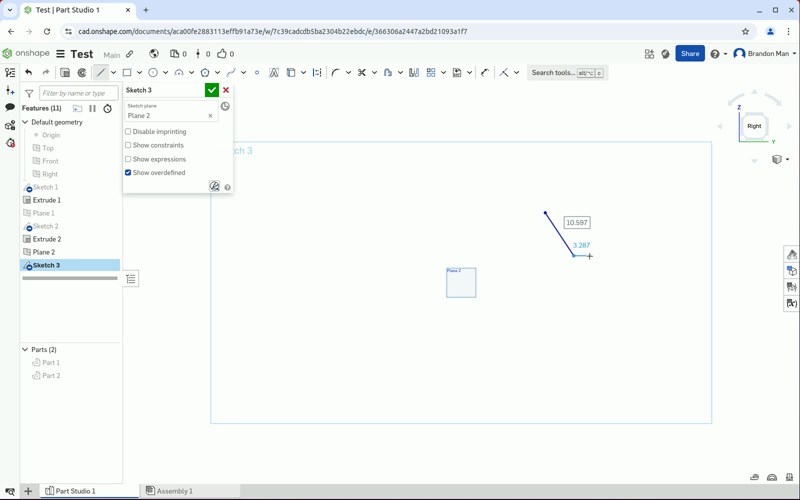
mouse_move(573, 212)
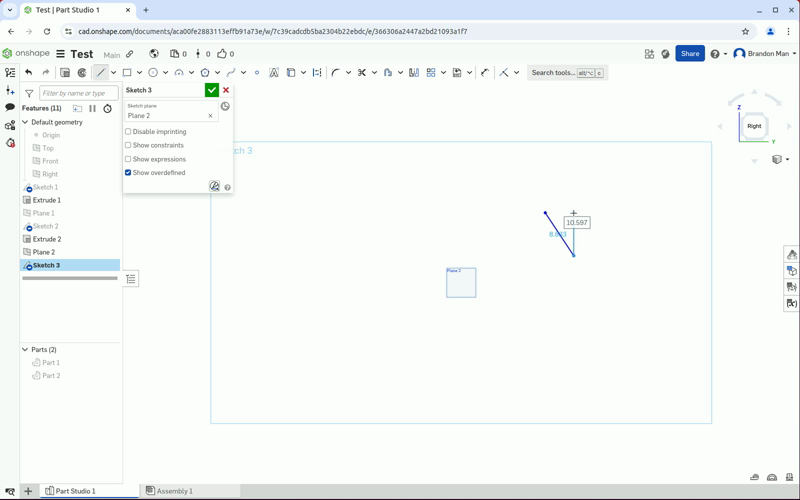
click(573, 212)
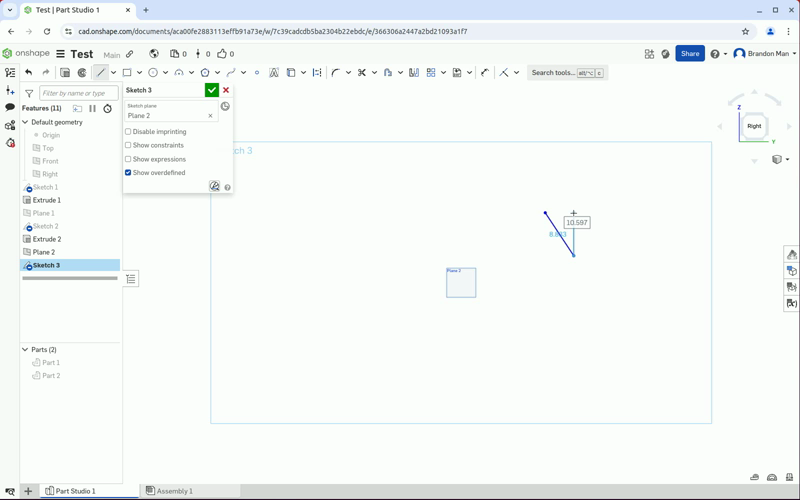
key_up(shift)
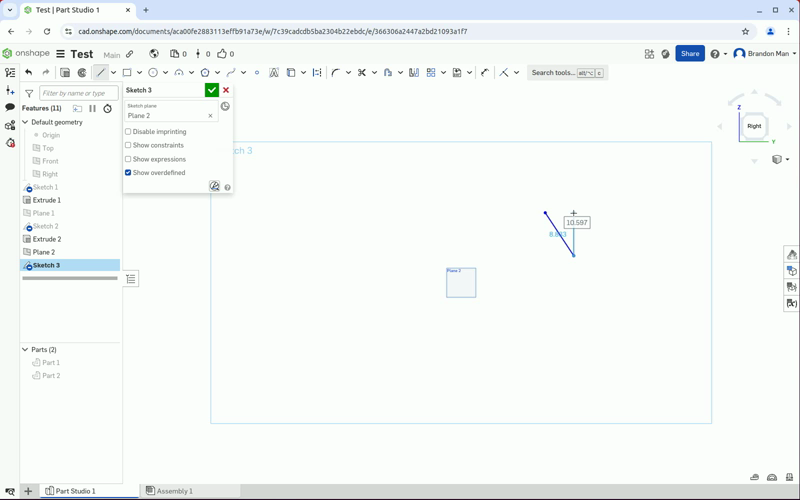
mouse_move(589, 212)
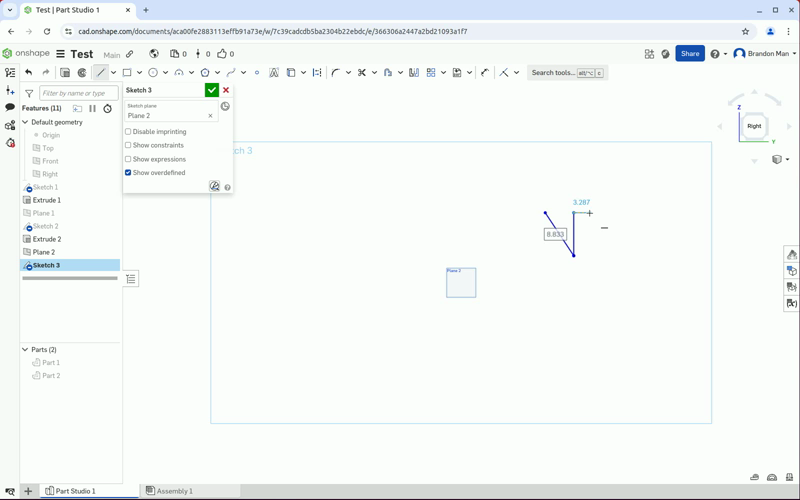
key_down(shift)
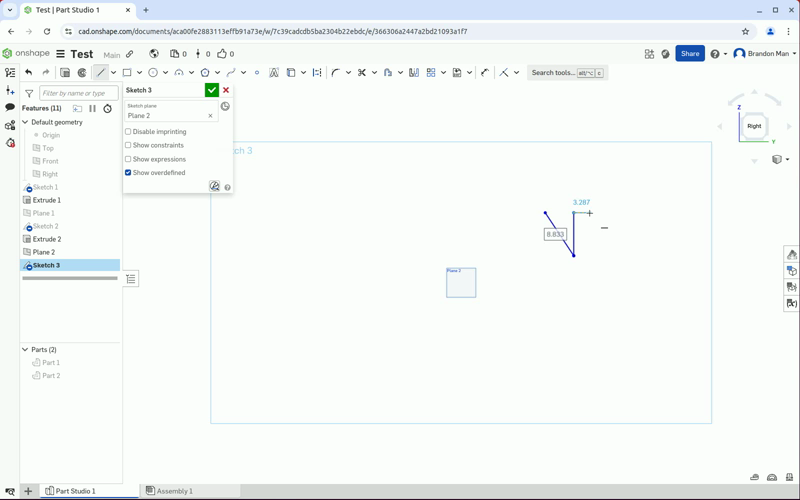
mouse_move(545, 212)
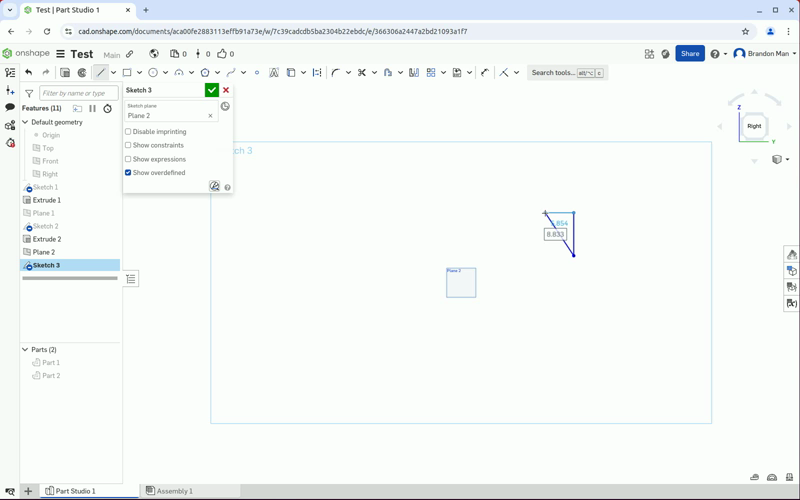
key_up(shift)
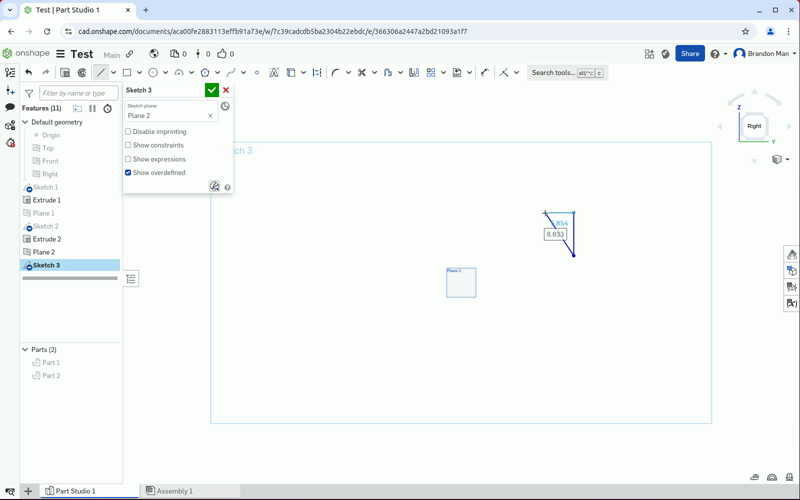
click(545, 212)
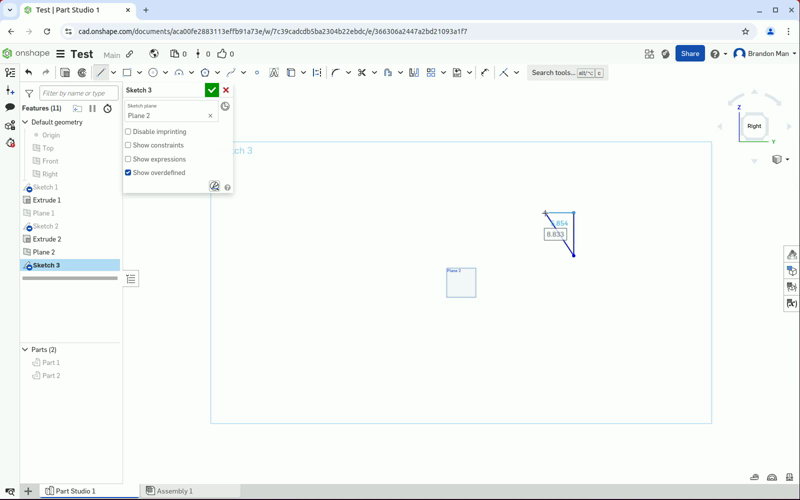
key(esc)
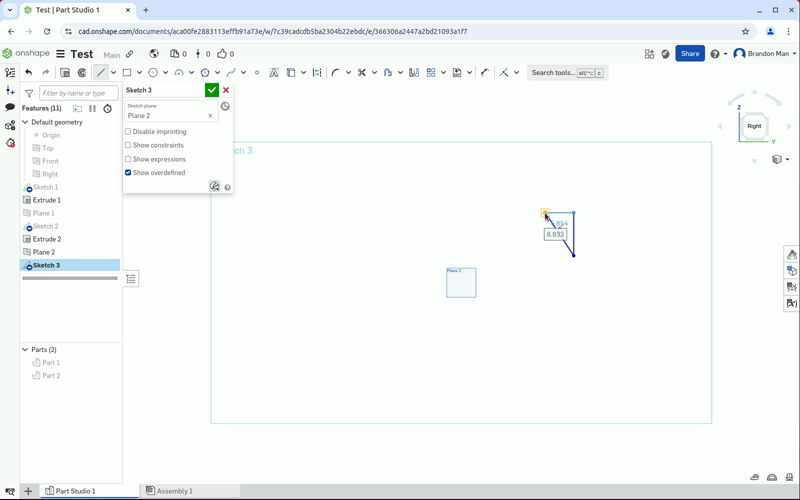
mouse_move(561, 229)
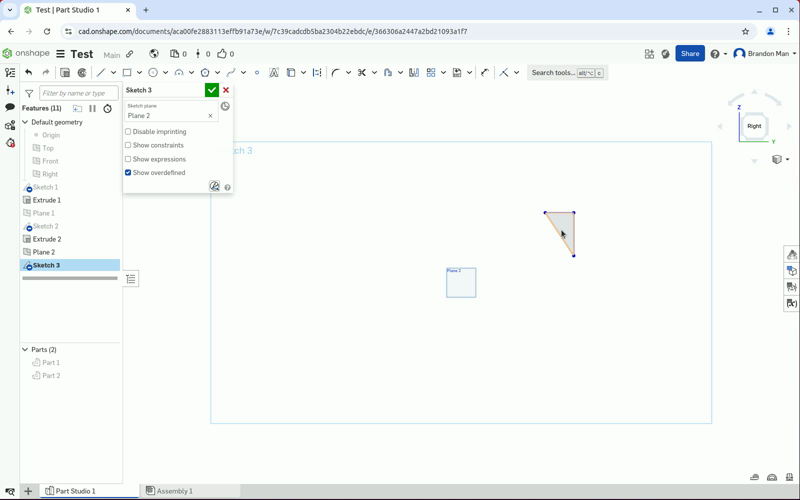
scroll(6)
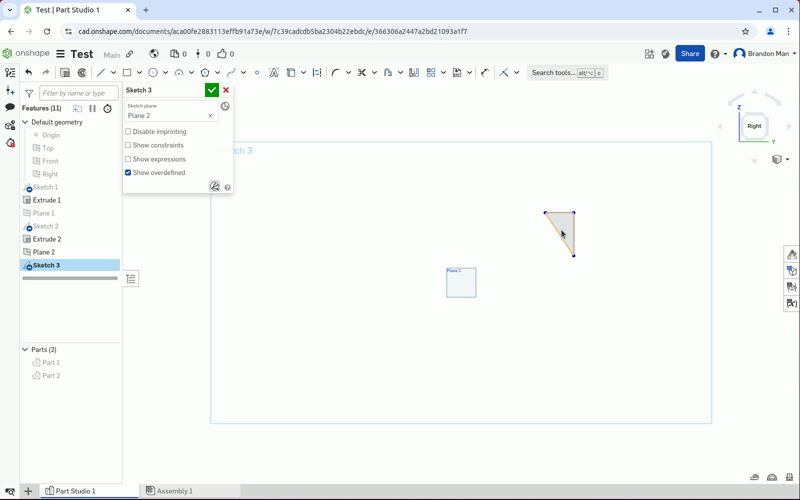
scroll(6)
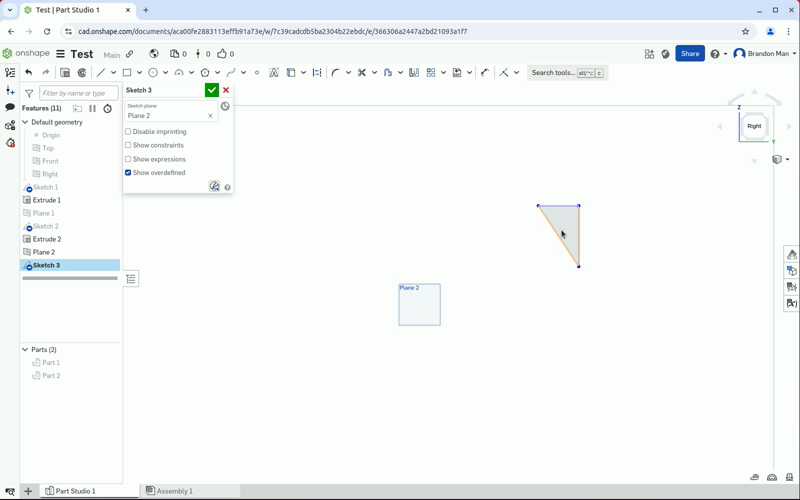
scroll(6)
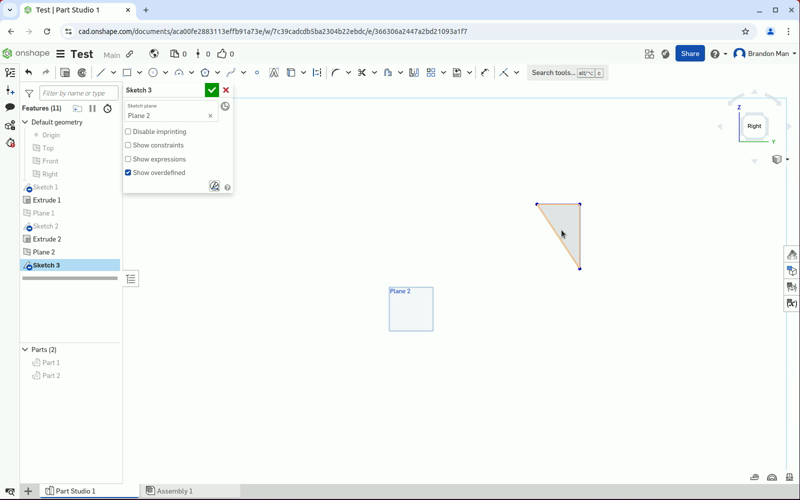
scroll(6)
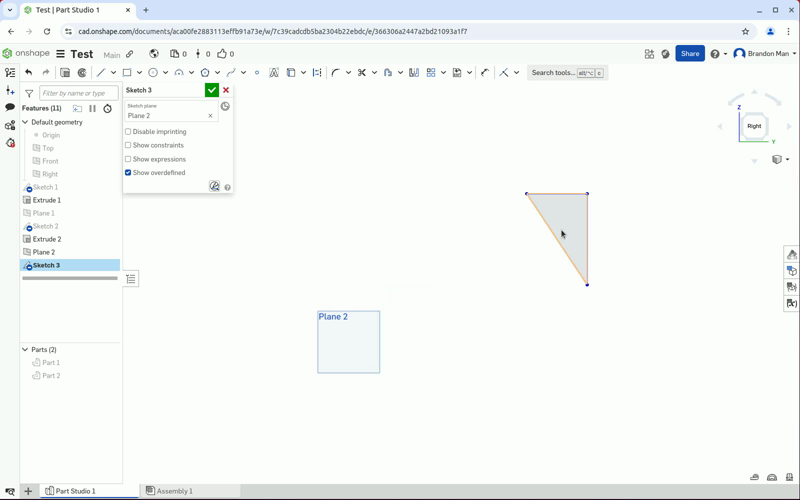
scroll(6)
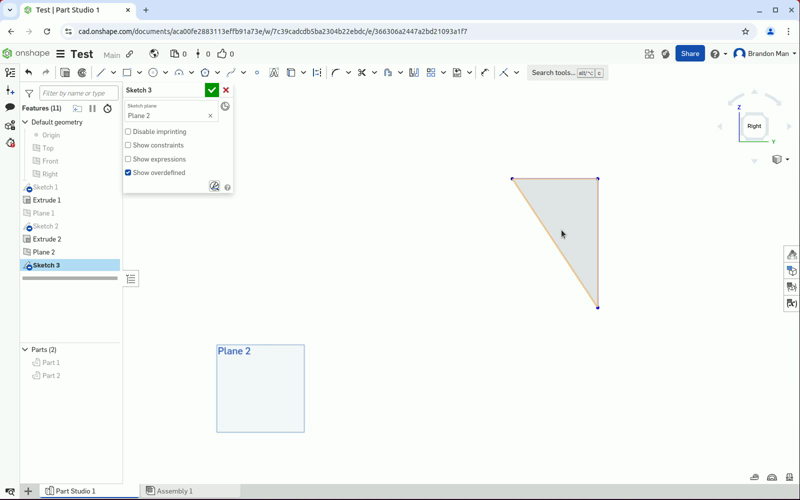
scroll(6)
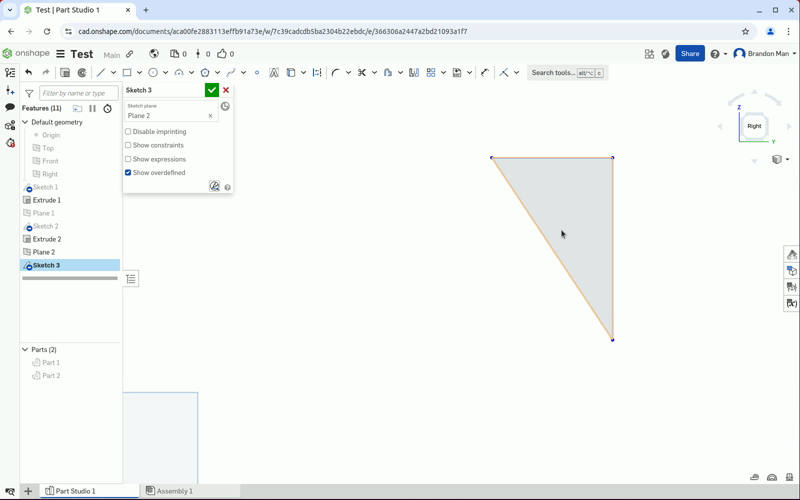
scroll(6)
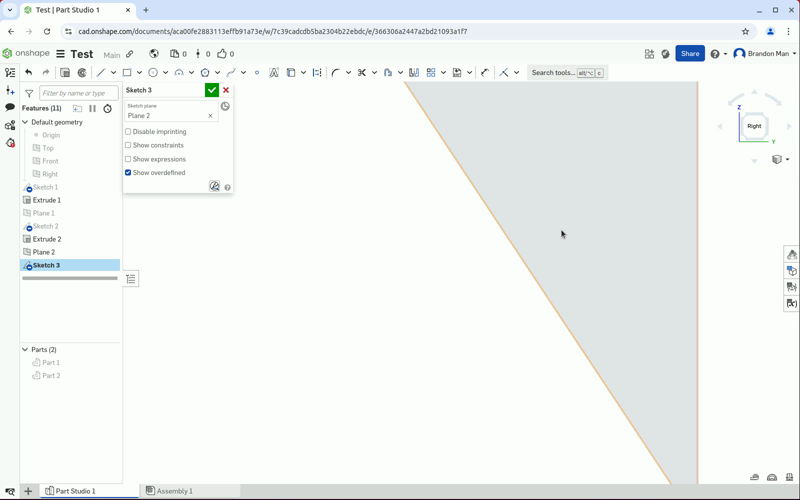
click(561, 229)
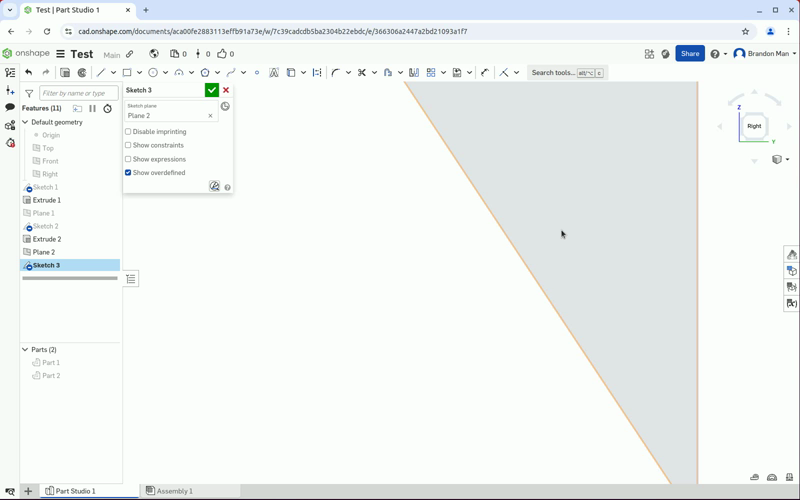
scroll(-6)
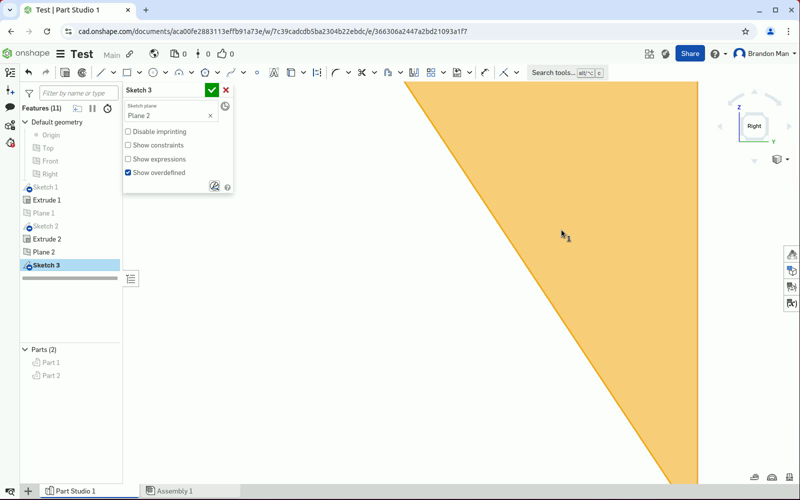
scroll(-6)
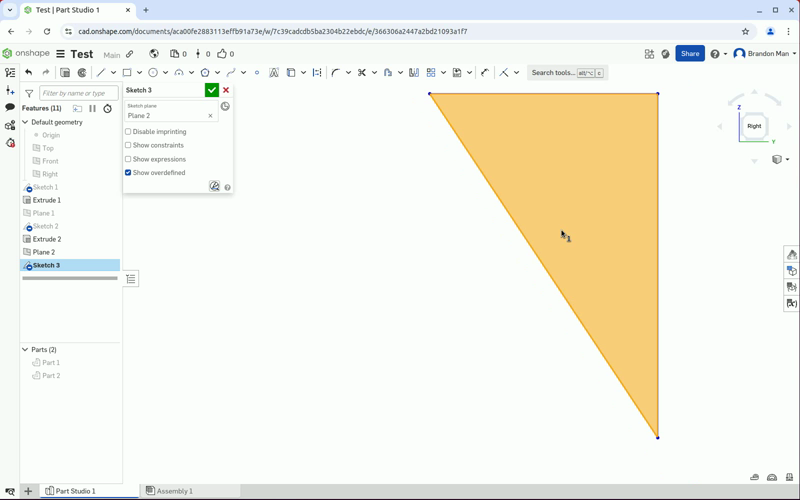
scroll(-6)
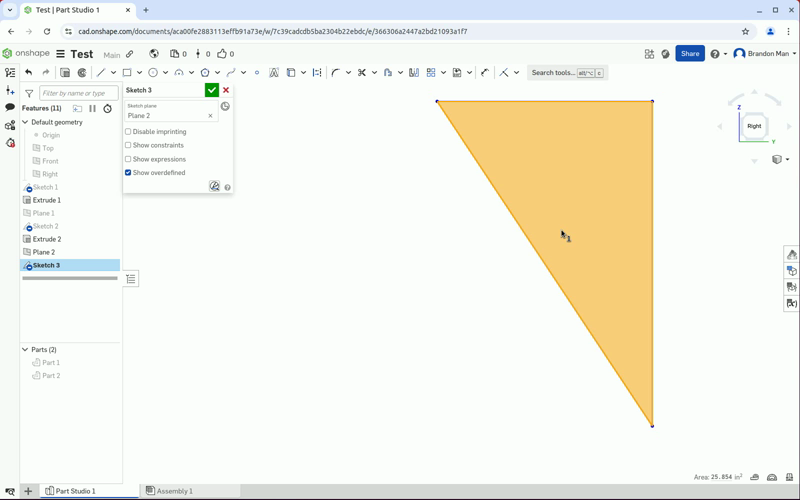
scroll(-6)
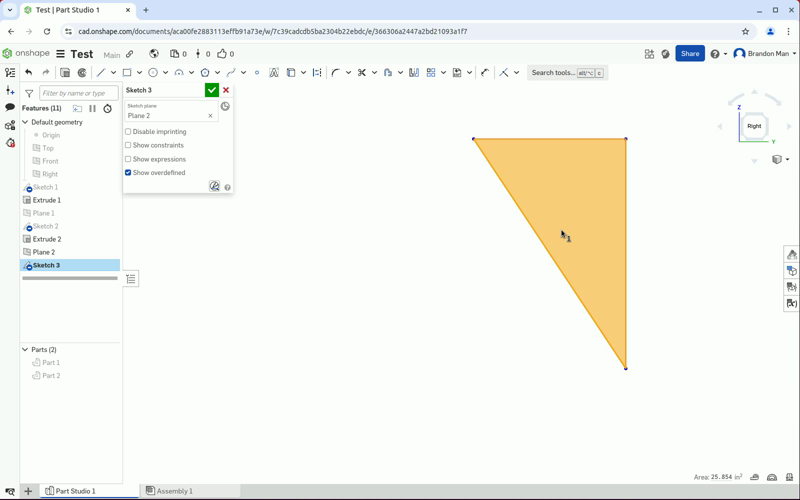
scroll(-6)
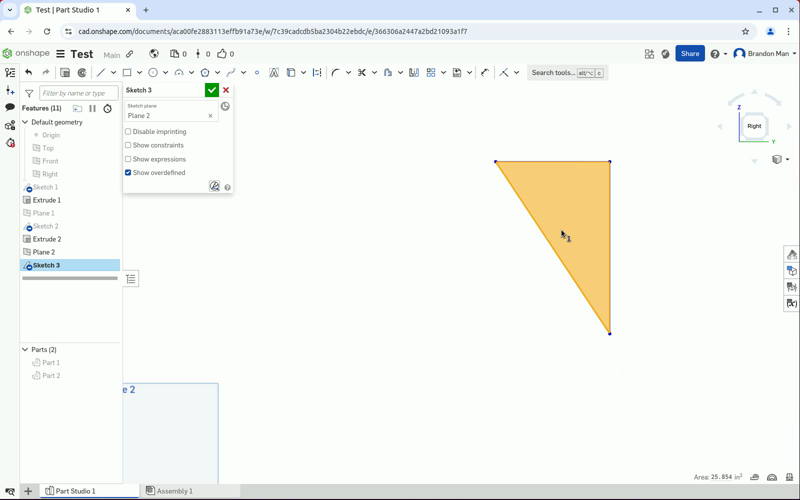
scroll(-6)
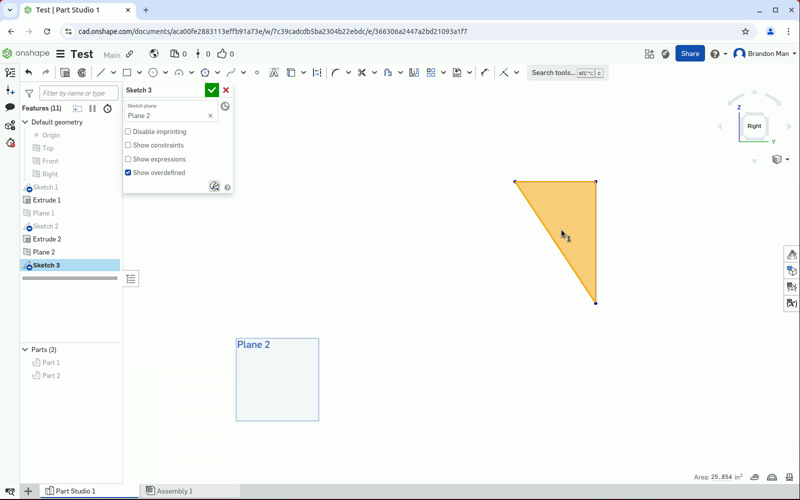
scroll(-6)
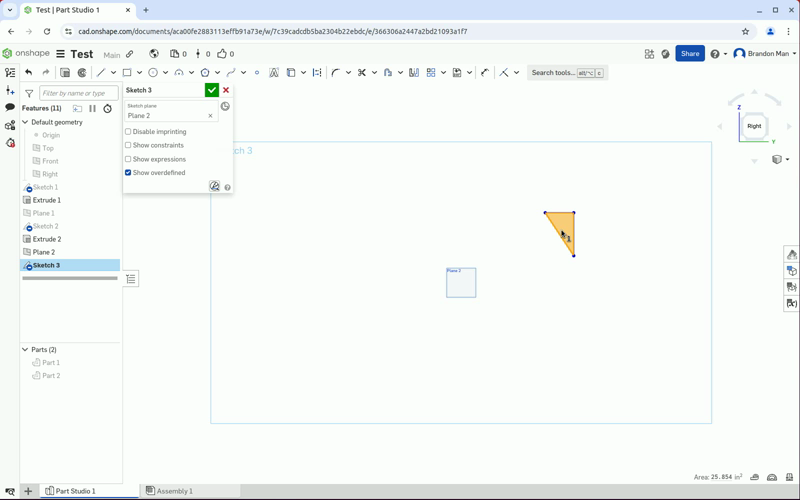
mouse_move(73, 352)
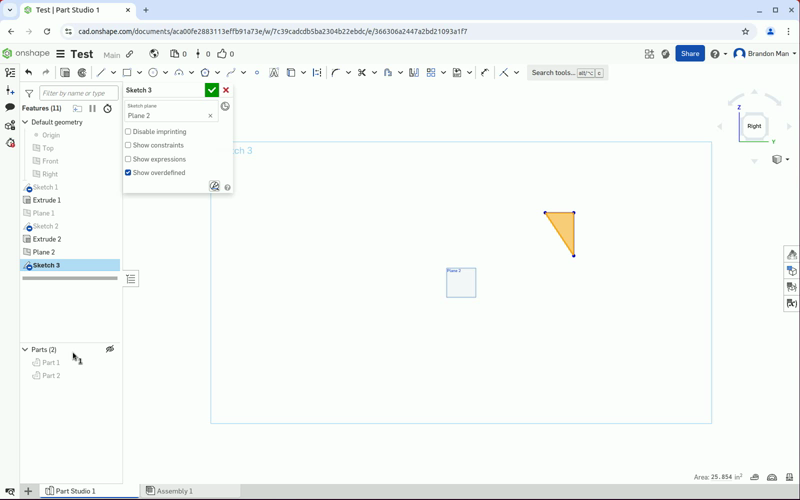
key(shift+y)
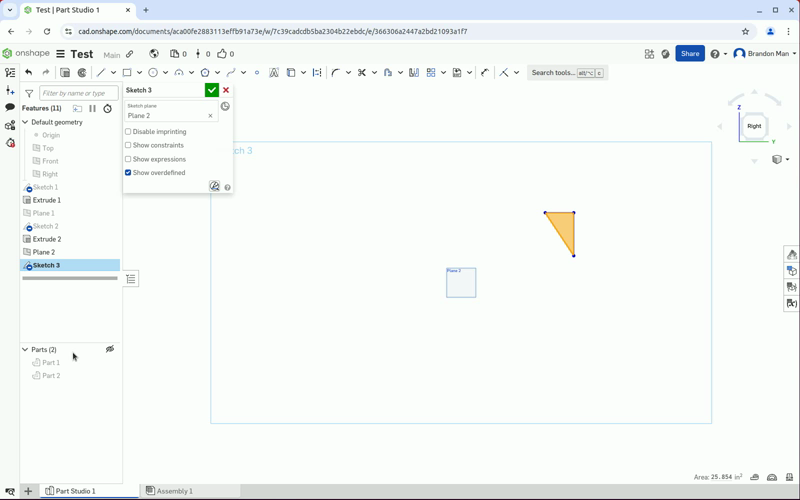
key(shift+e)
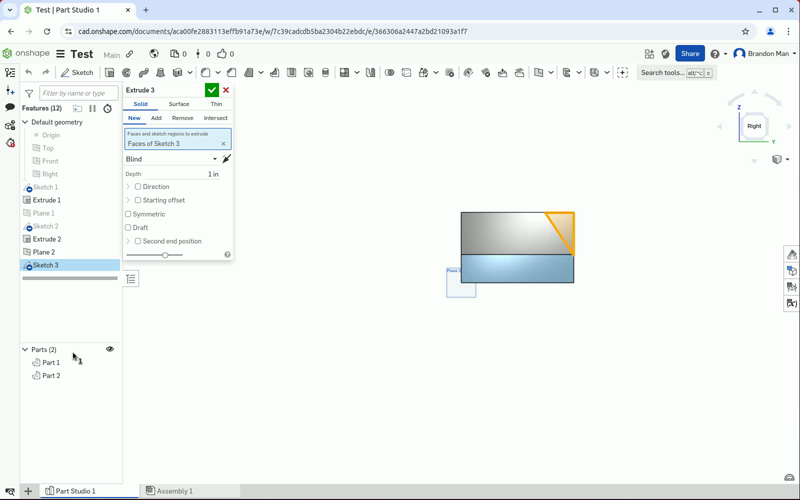
mouse_move(143, 106)
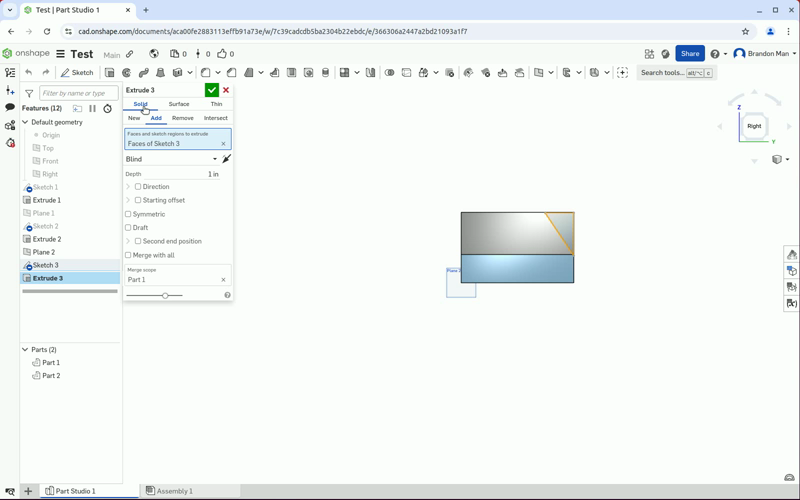
click(143, 106)
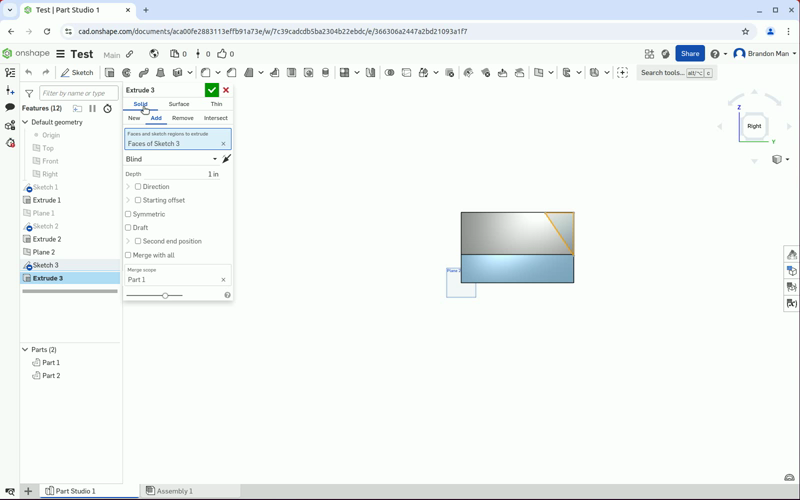
mouse_move(186, 120)
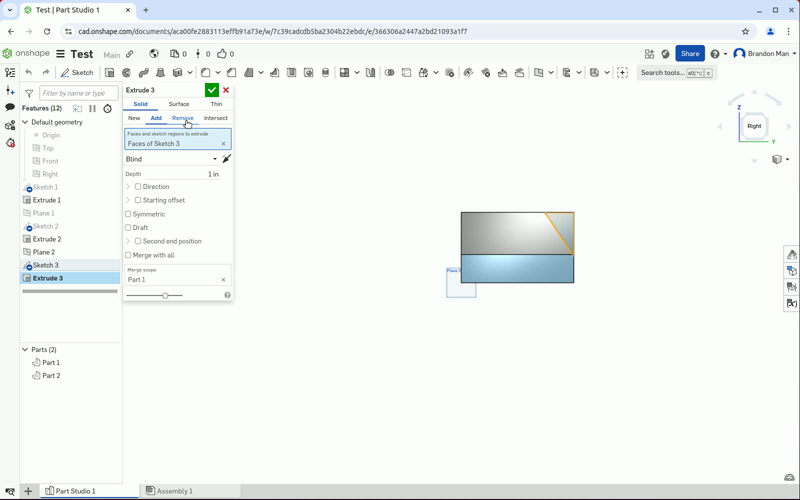
click(186, 120)
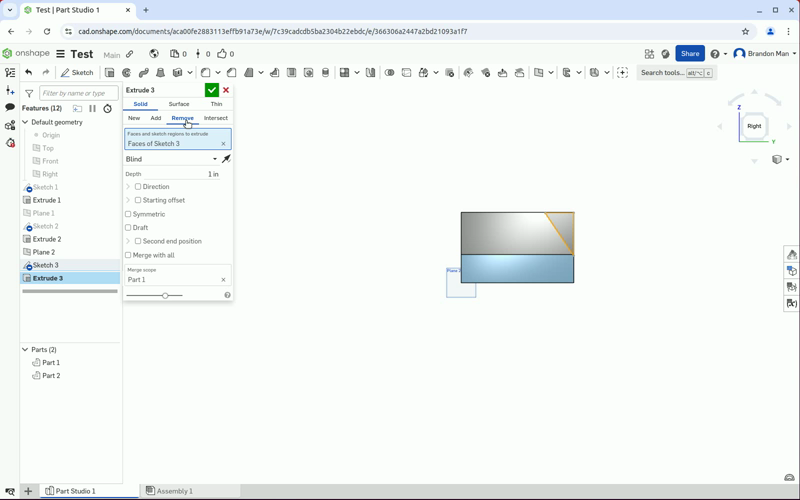
key(tab, 4)
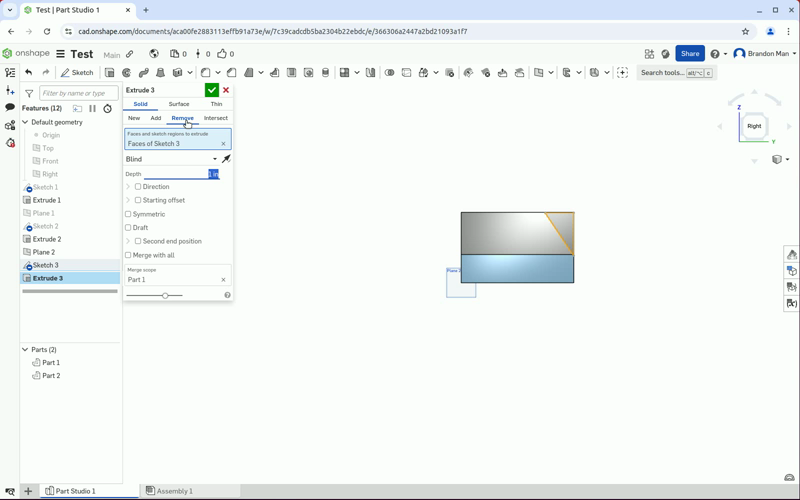
text(11.554)
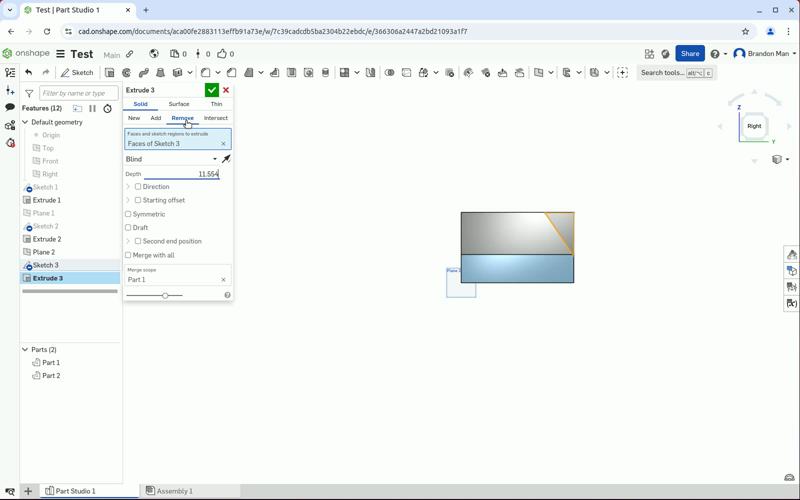
key(tab, 6)
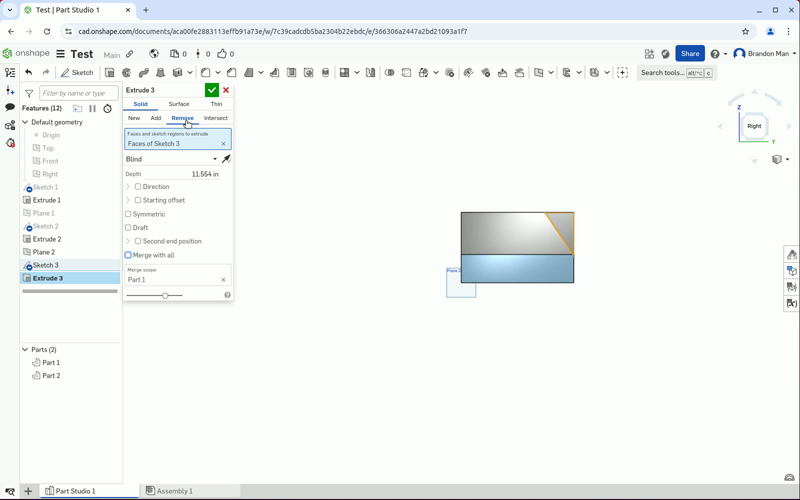
key(space)
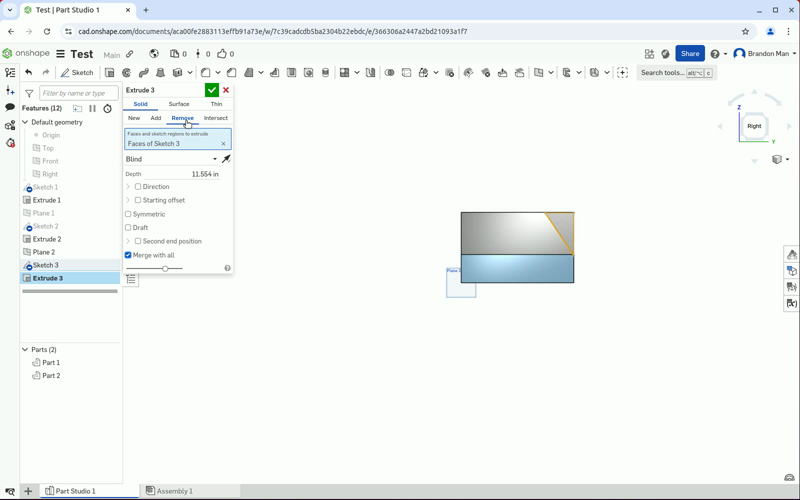
key(enter)
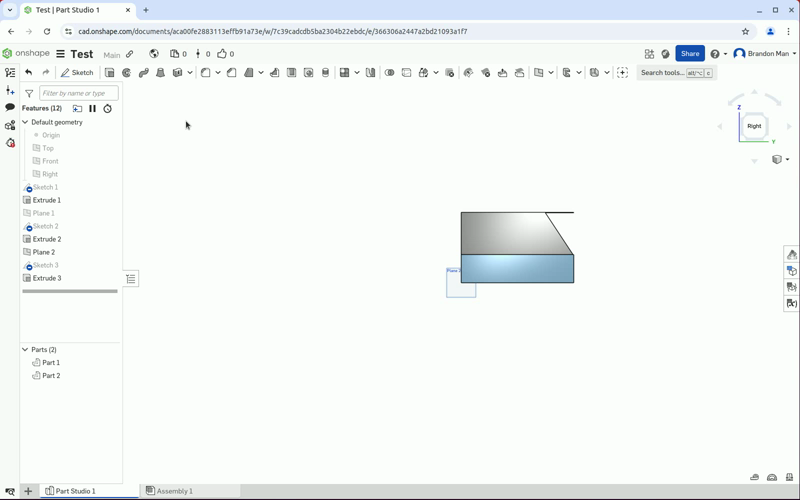
key(shift+h)
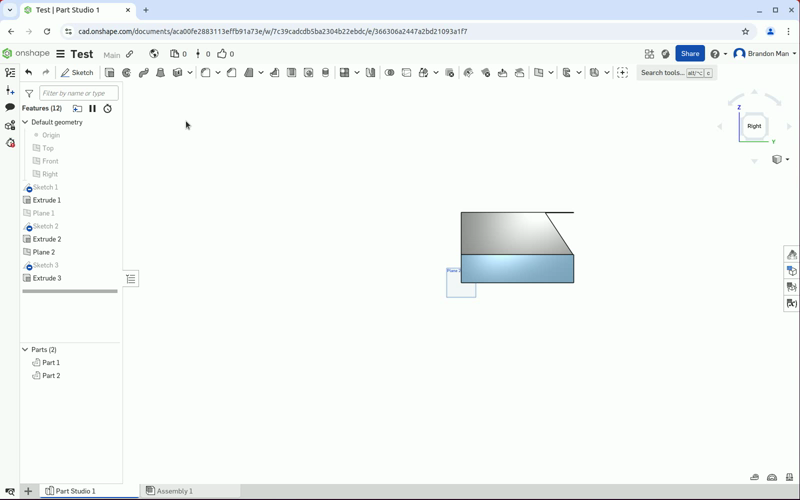
key(shift+h)
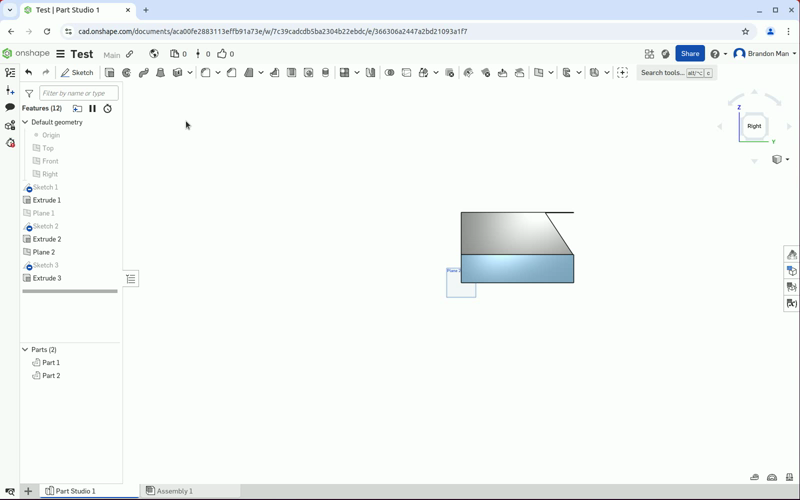
mouse_move(73, 189)
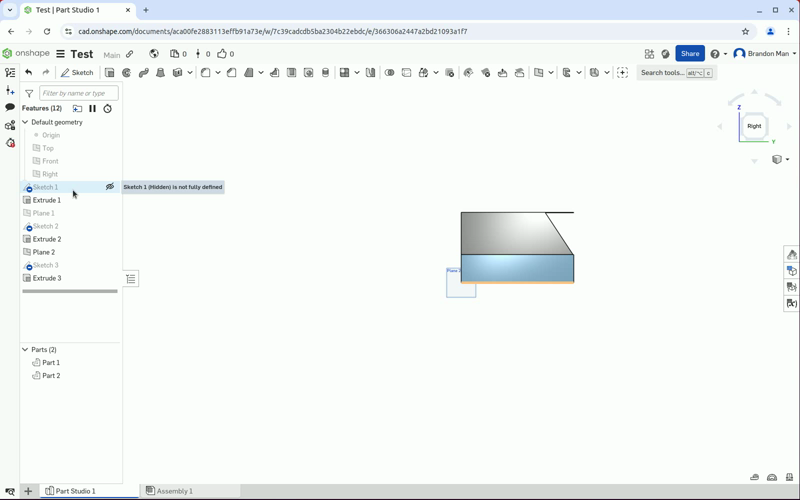
click(73, 189)
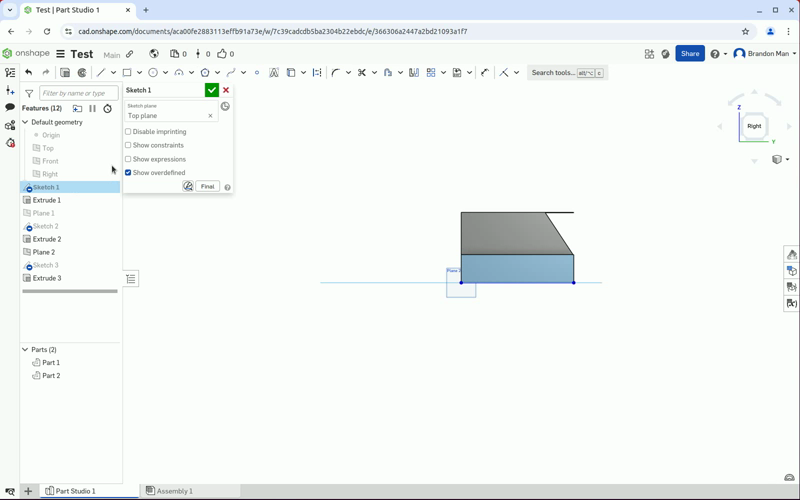
mouse_move(229, 92)
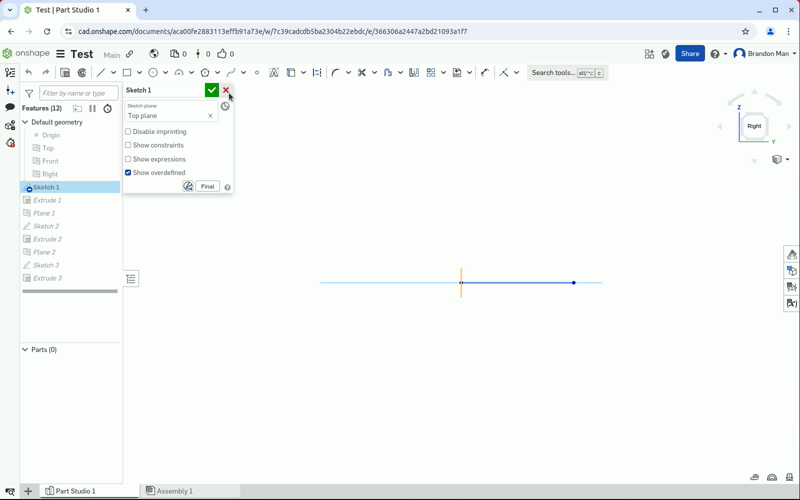
click(229, 92)
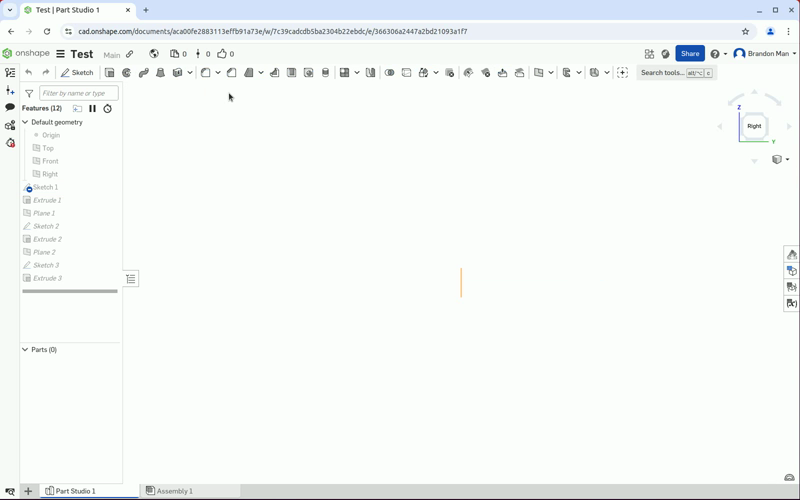
key(shift+s)
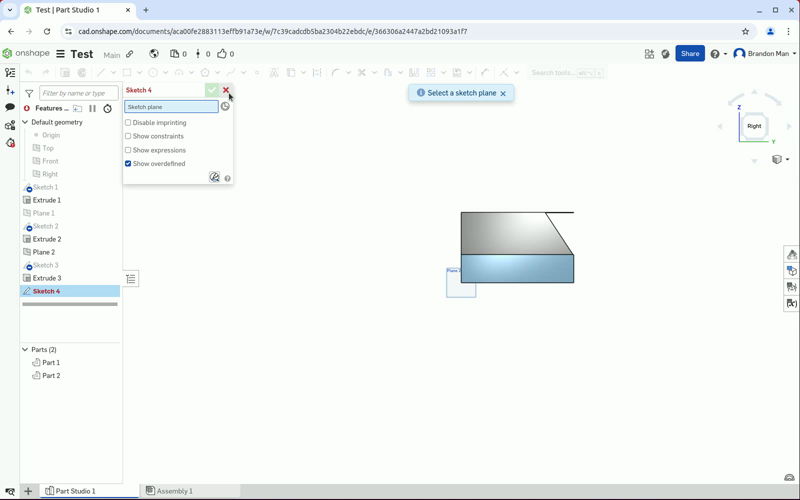
mouse_move(73, 254)
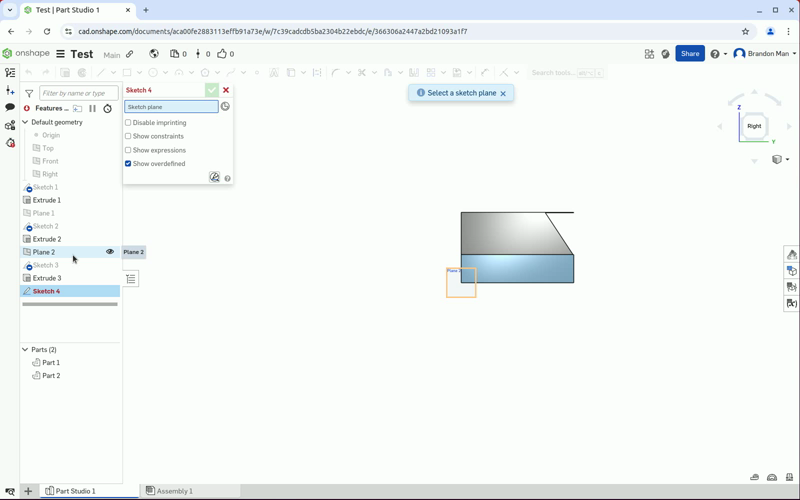
click(73, 254)
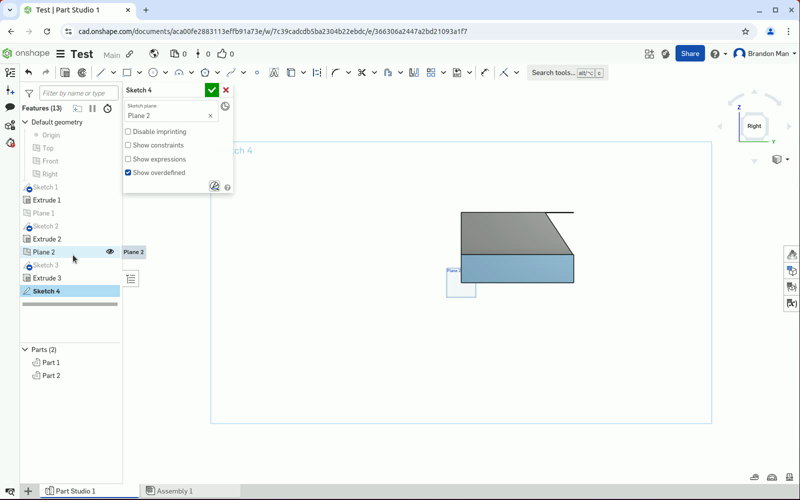
mouse_move(73, 352)
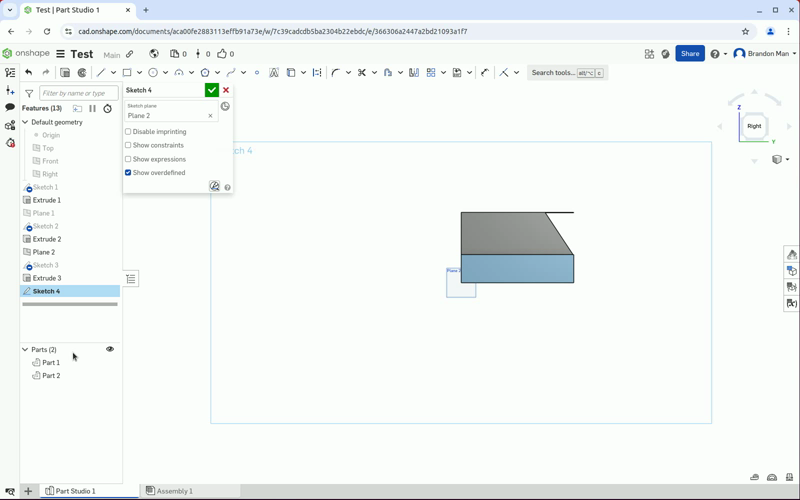
key(y)
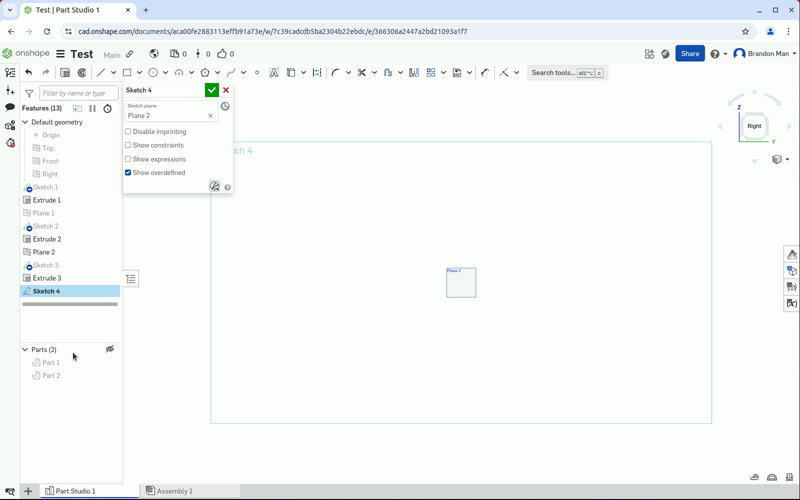
key(l)
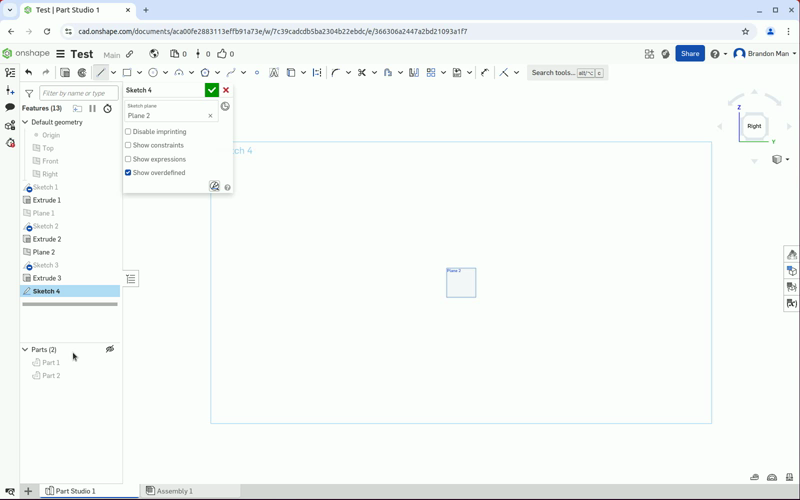
key_down(shift)
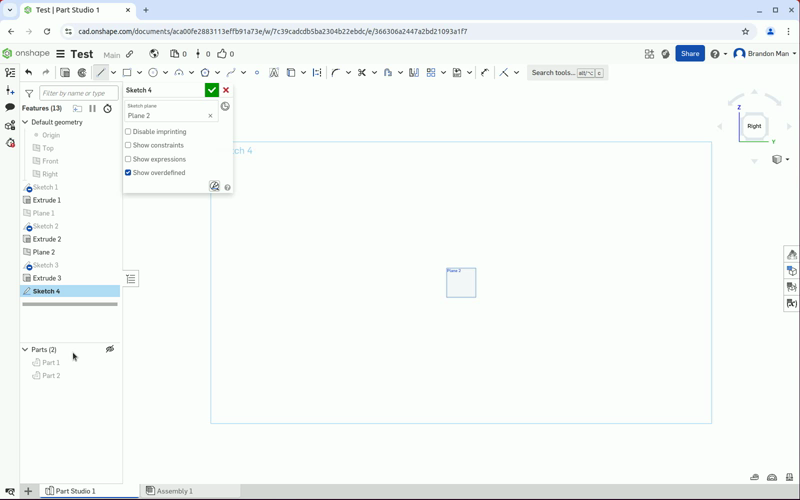
mouse_move(497, 254)
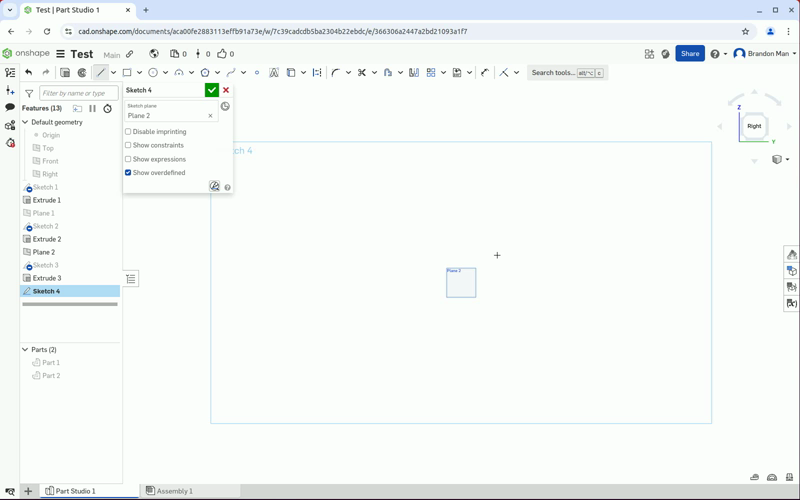
click(497, 254)
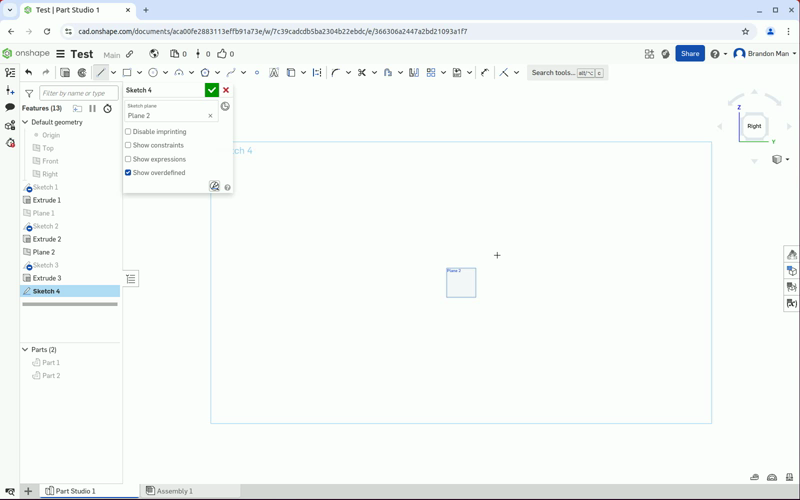
key_up(shift)
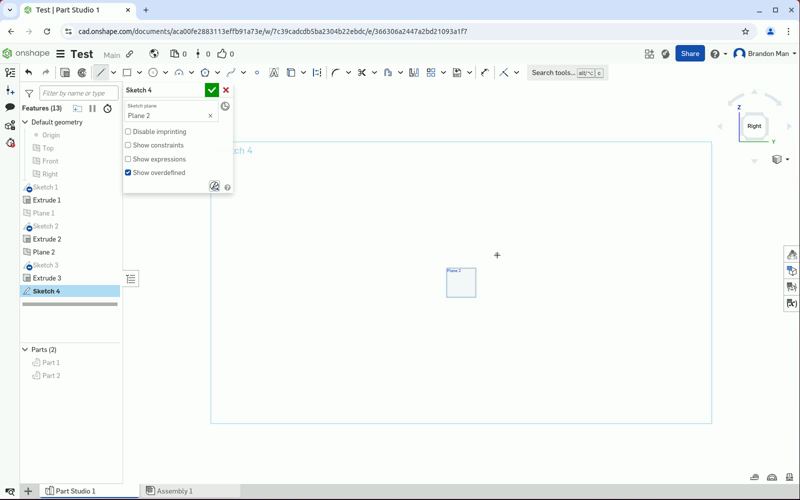
key_down(shift)
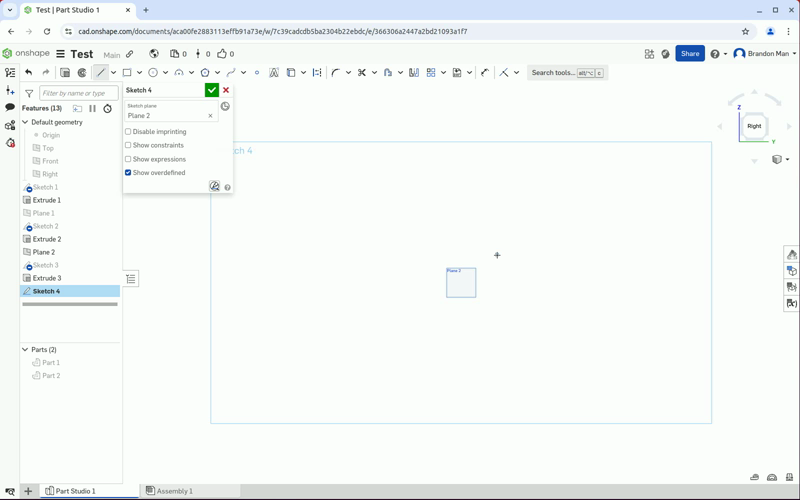
mouse_move(527, 254)
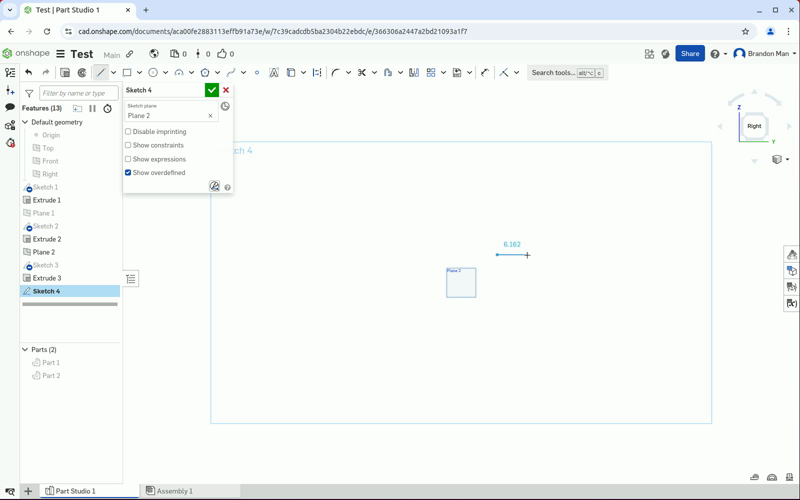
mouse_move(525, 254)
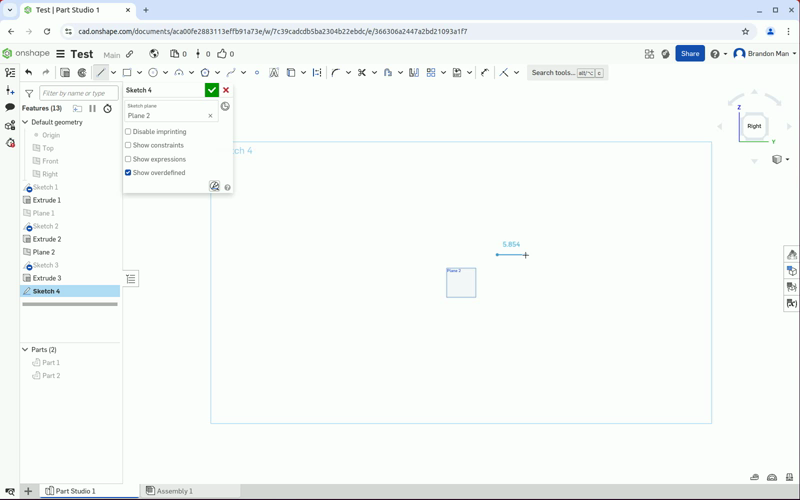
click(525, 254)
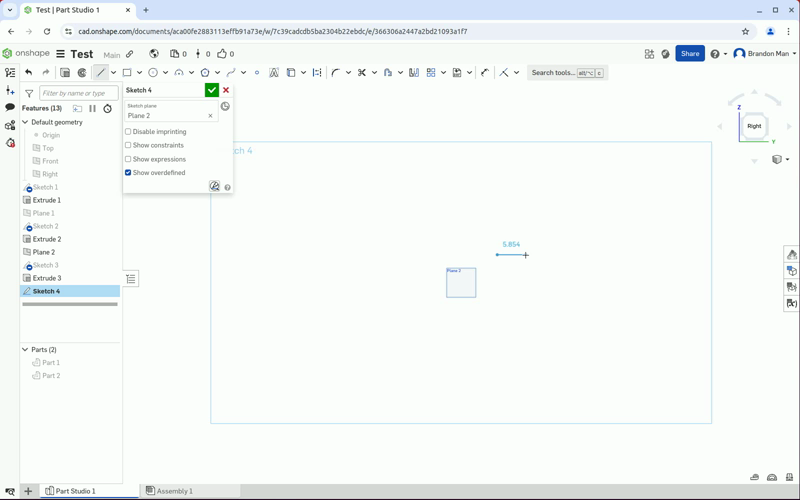
key_up(shift)
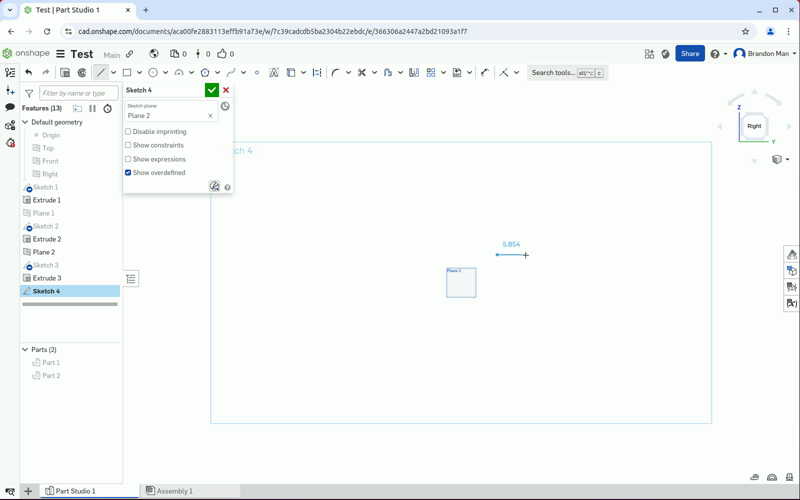
key_down(shift)
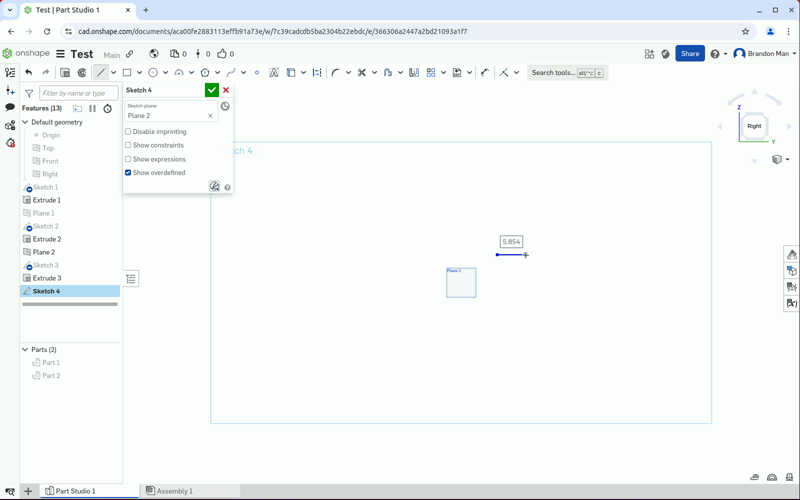
mouse_move(555, 254)
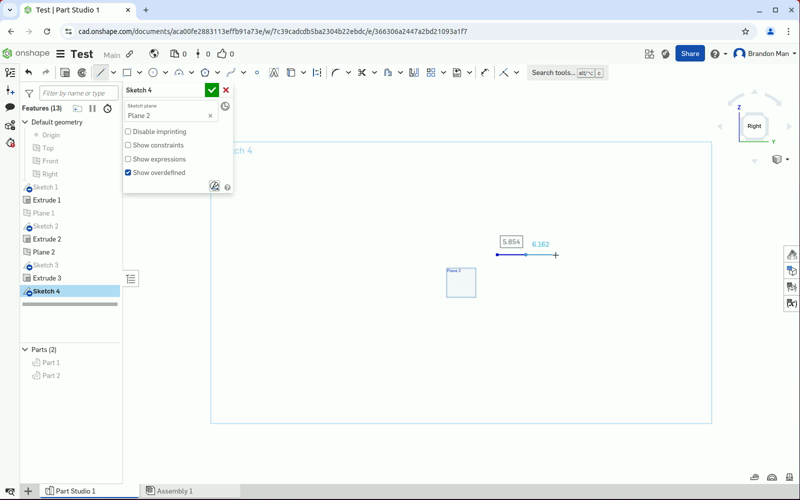
mouse_move(525, 211)
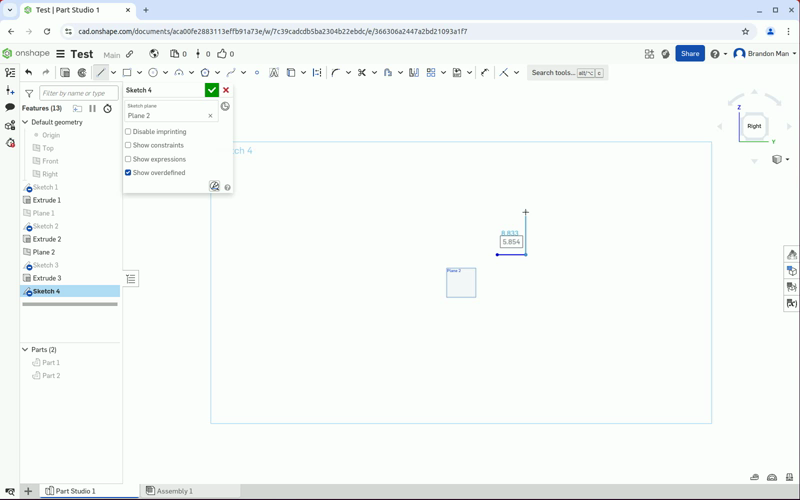
click(525, 211)
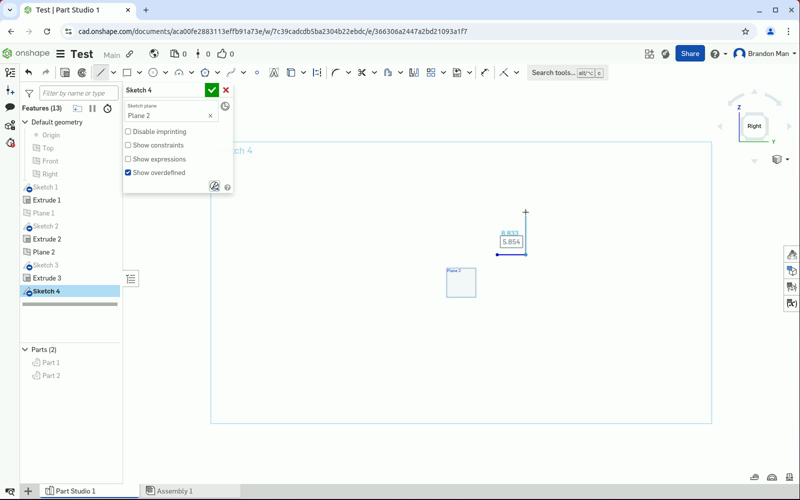
key_up(shift)
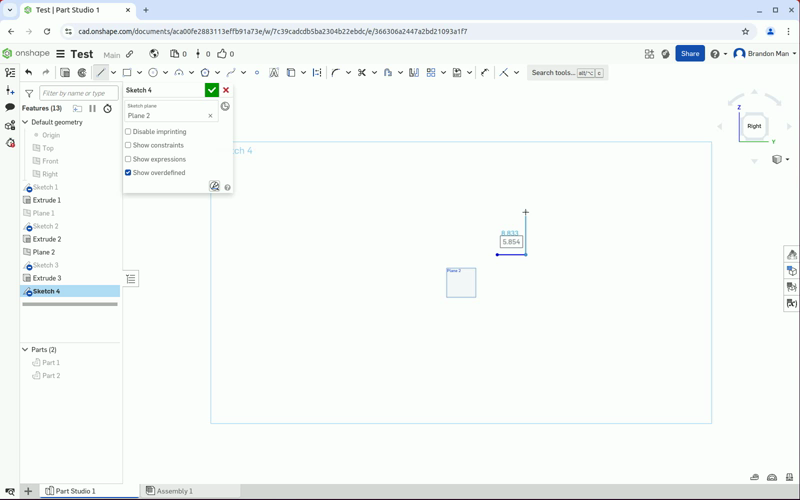
key_down(shift)
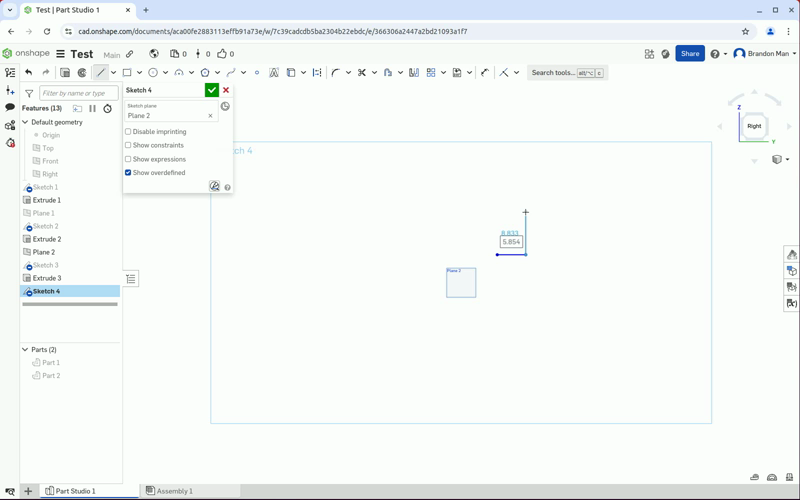
mouse_move(555, 211)
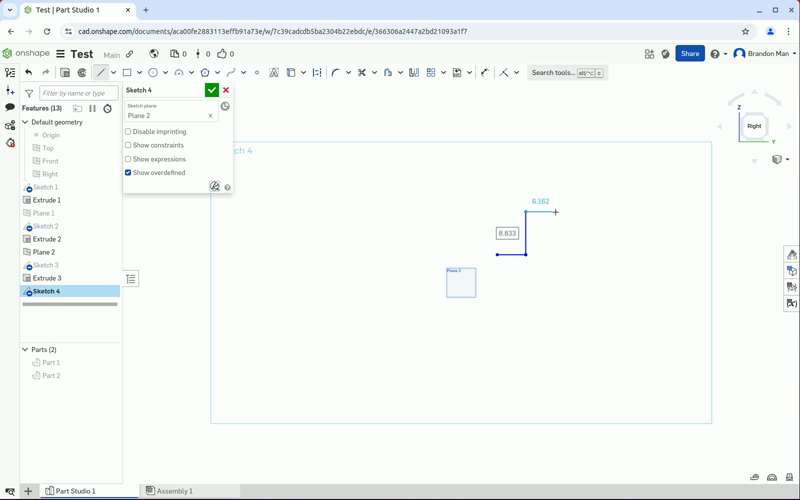
mouse_move(497, 211)
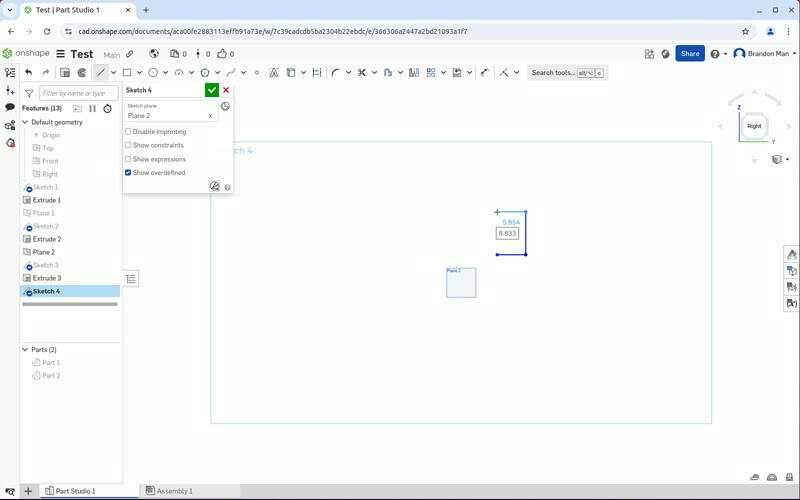
click(497, 211)
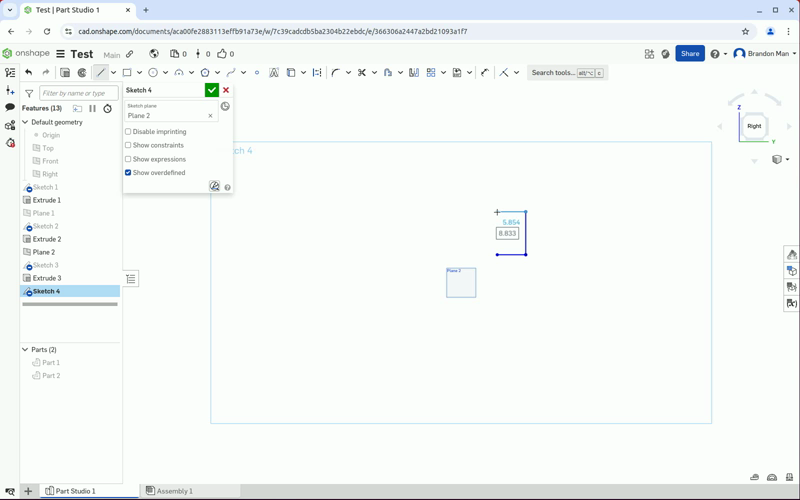
key_up(shift)
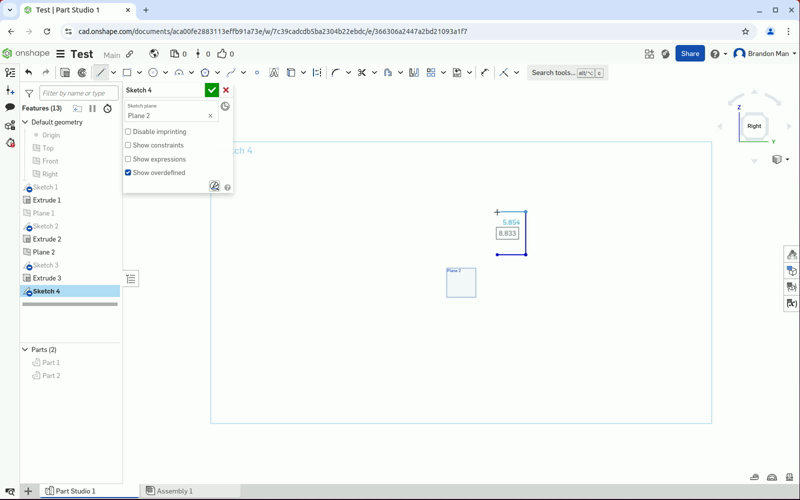
mouse_move(527, 211)
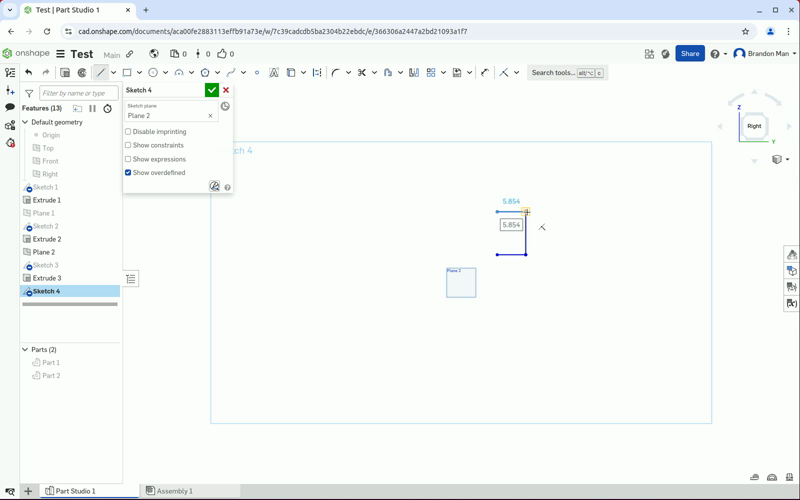
key_down(shift)
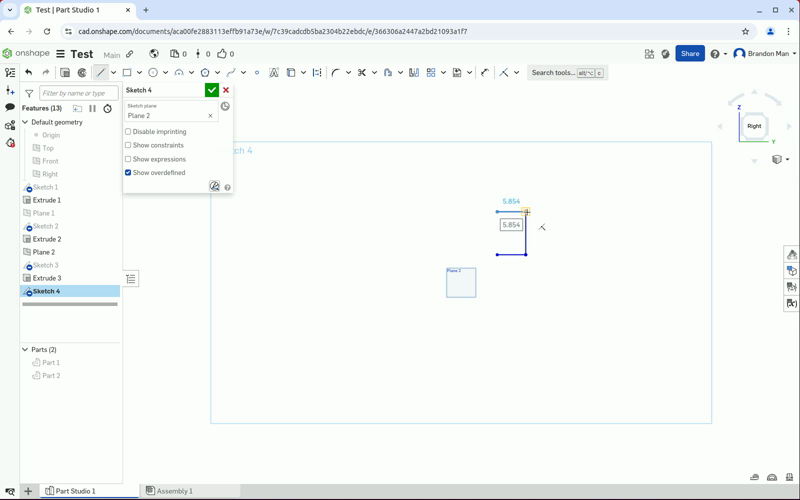
mouse_move(497, 254)
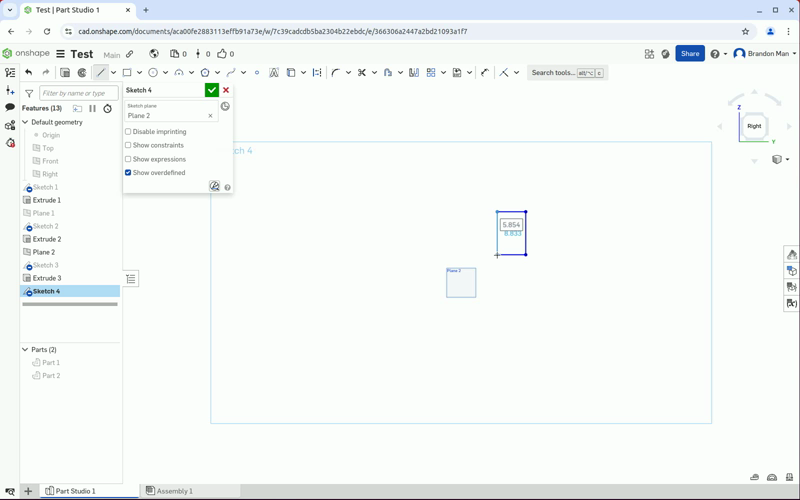
key_up(shift)
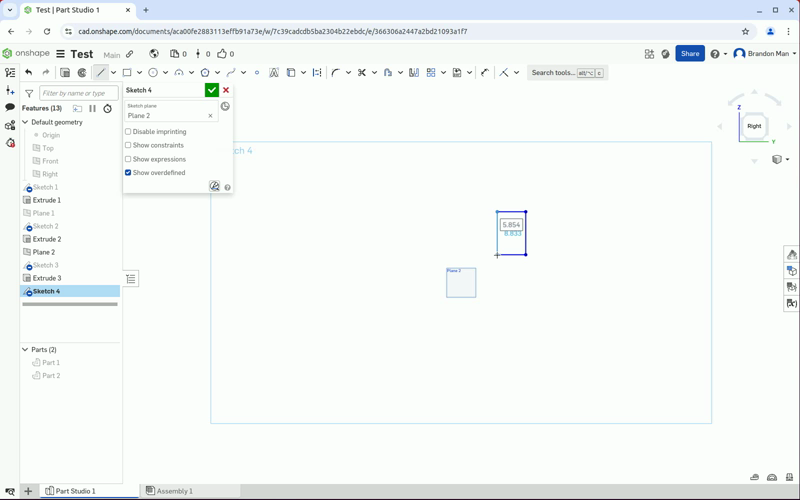
click(497, 254)
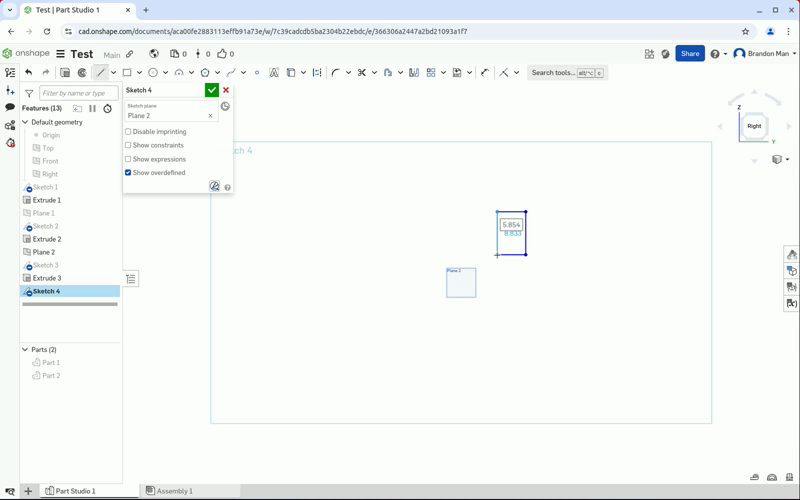
key(esc)
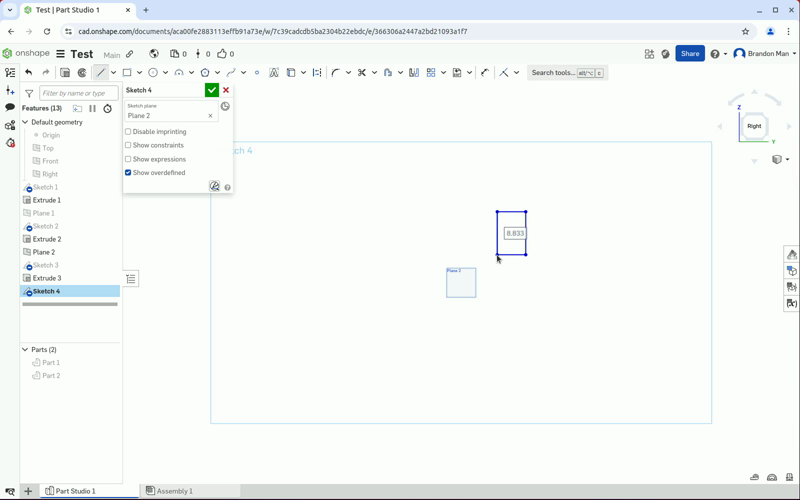
mouse_move(516, 239)
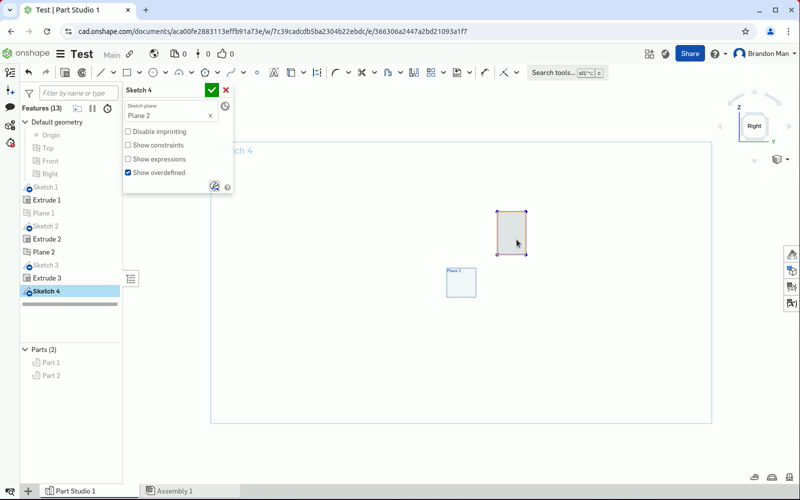
scroll(6)
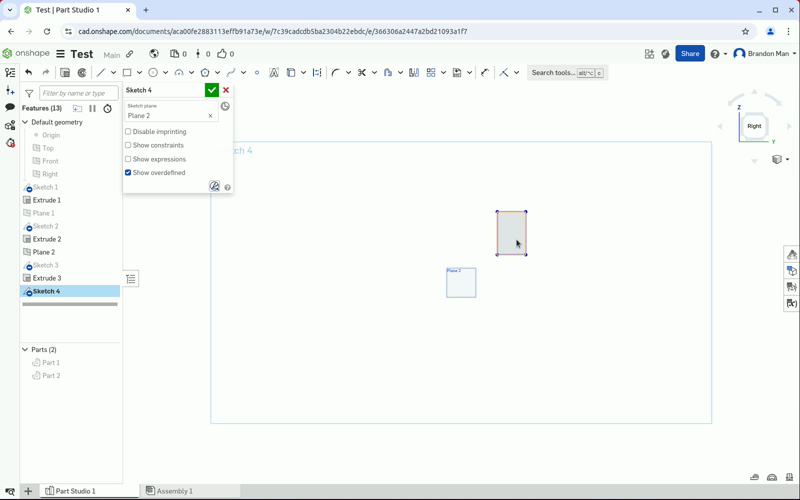
scroll(6)
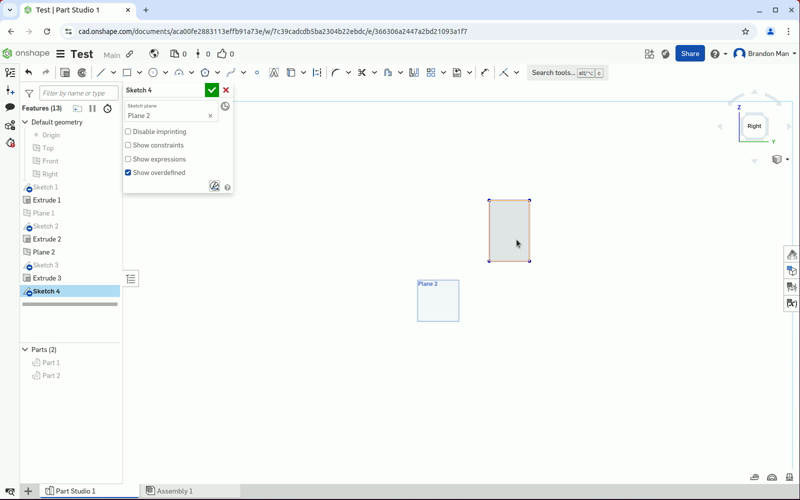
scroll(6)
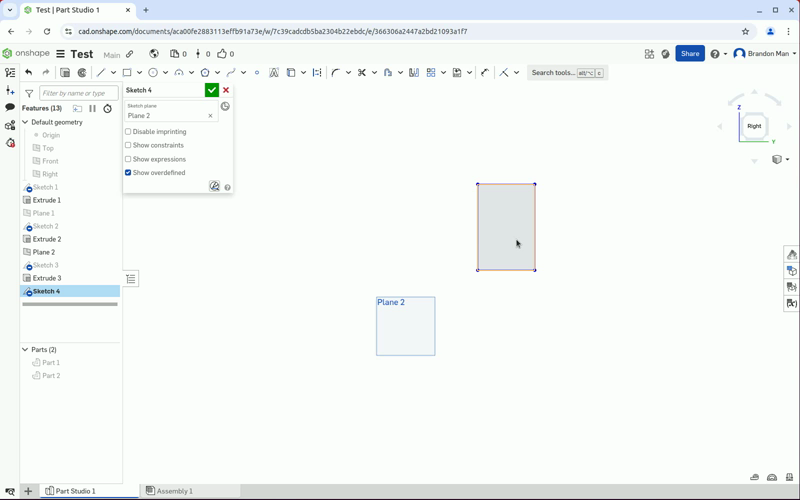
scroll(6)
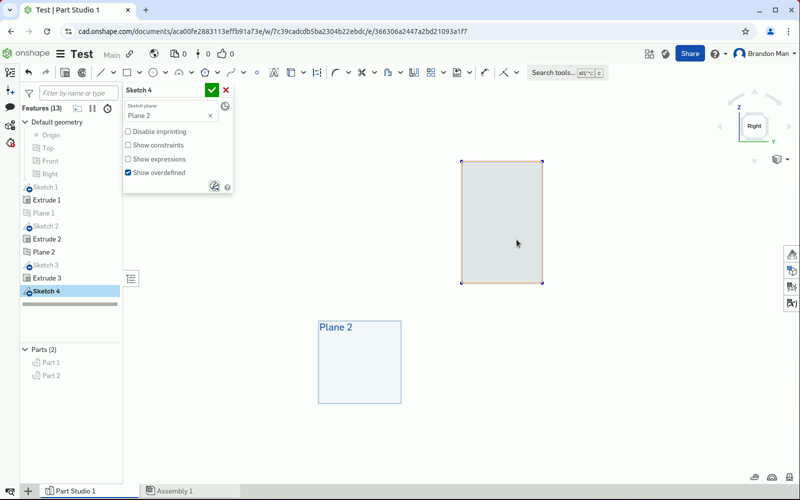
scroll(6)
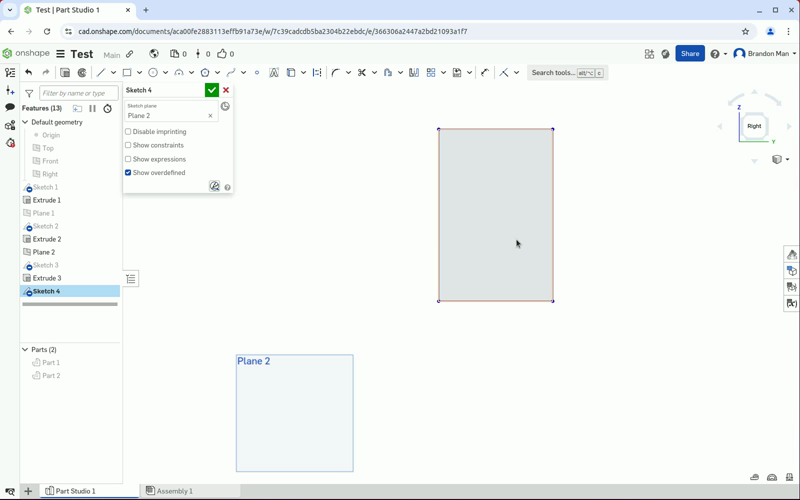
scroll(6)
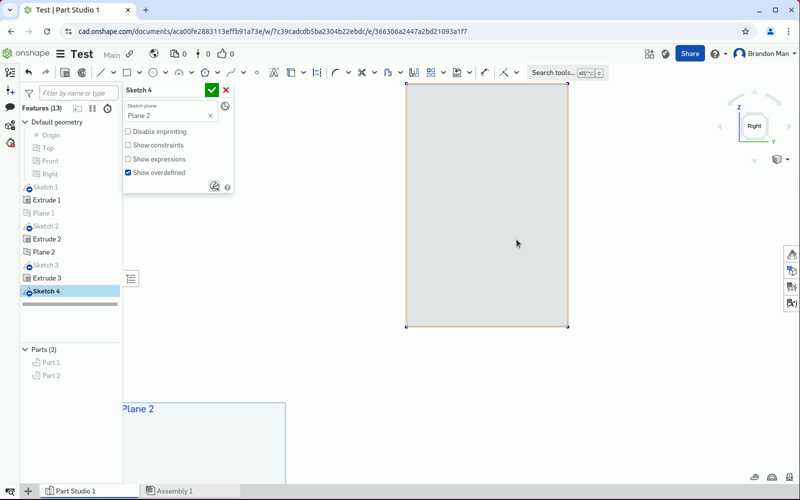
scroll(6)
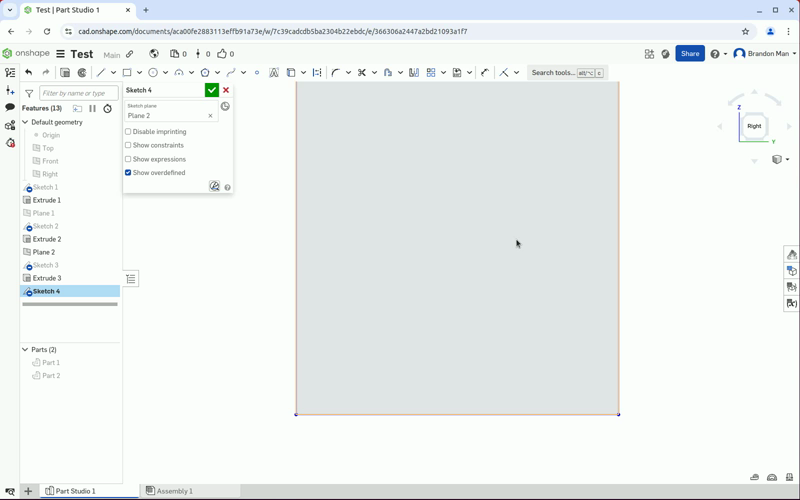
click(516, 239)
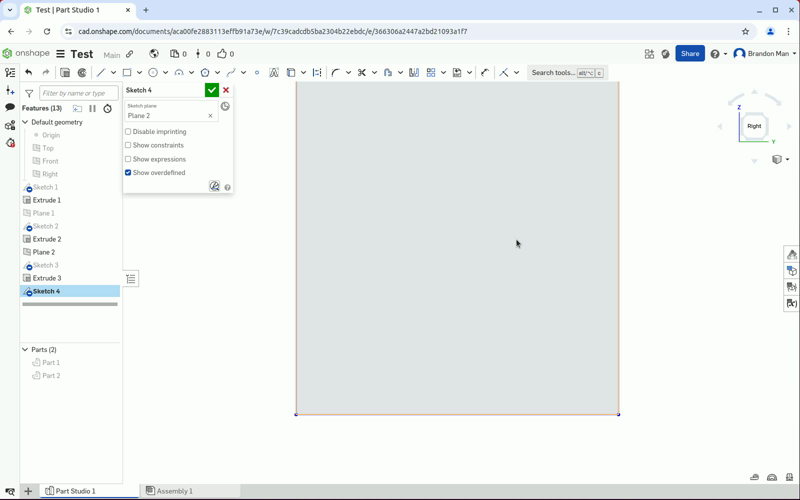
scroll(-6)
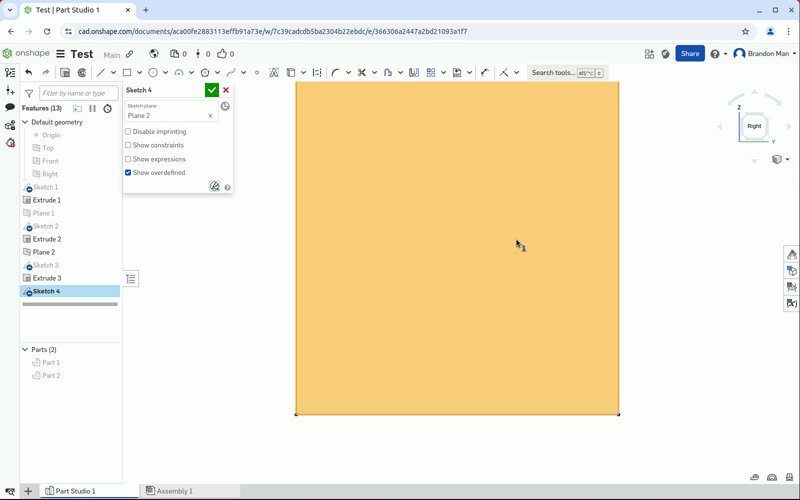
scroll(-6)
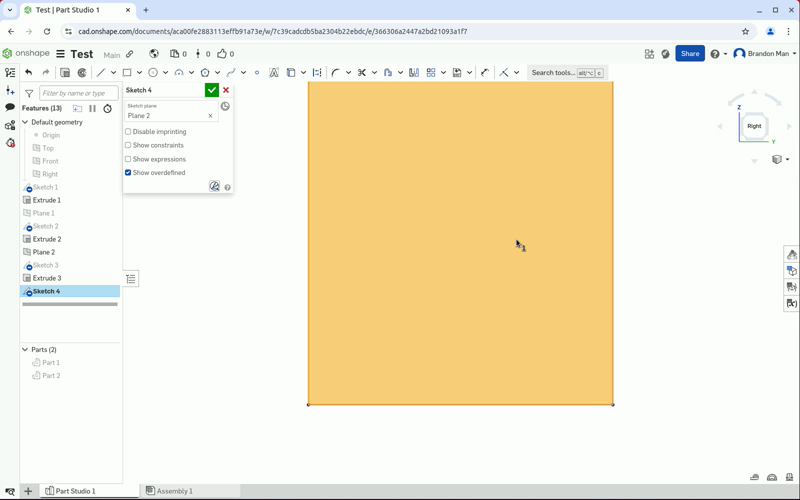
scroll(-6)
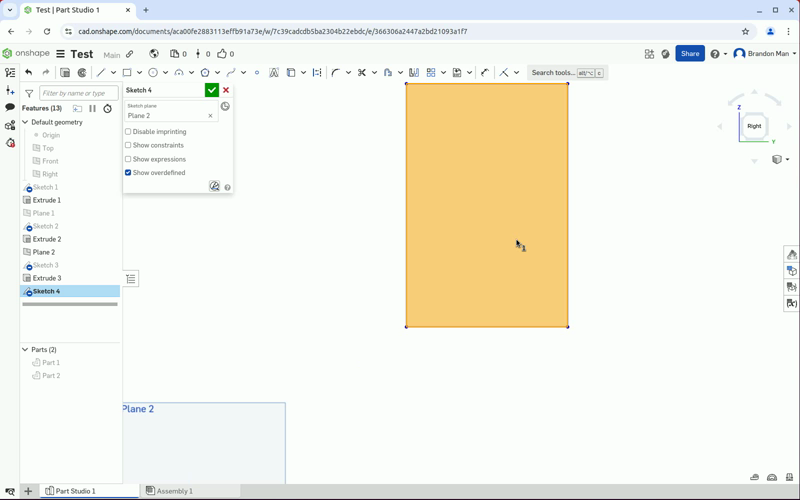
scroll(-6)
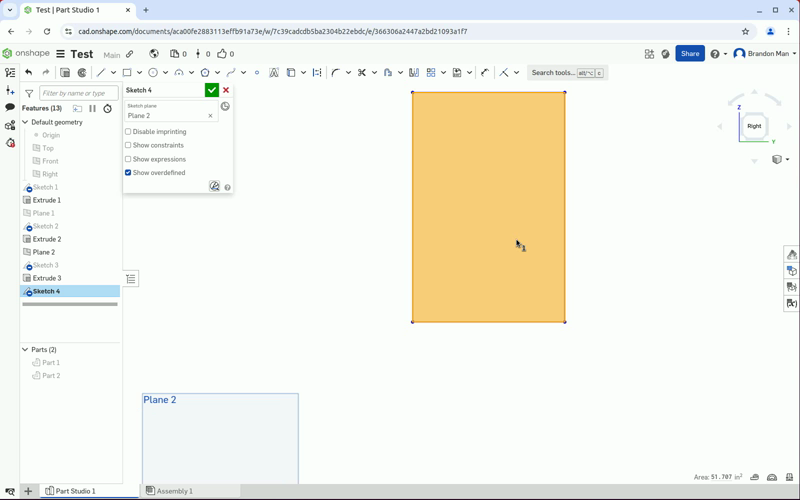
scroll(-6)
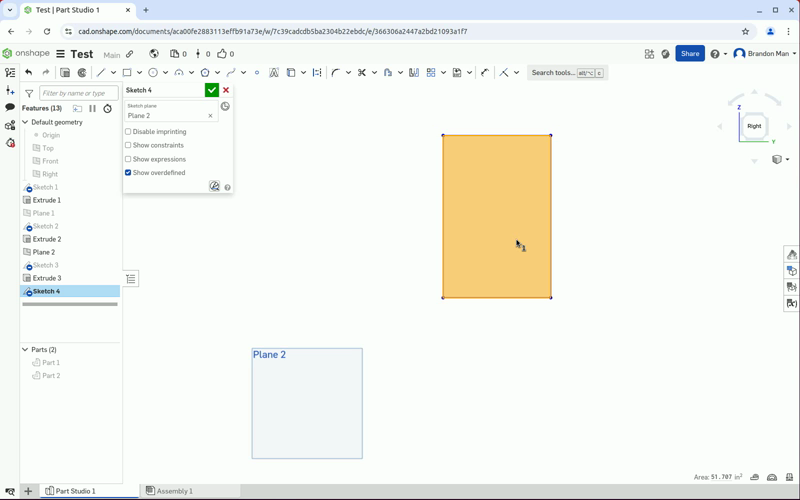
scroll(-6)
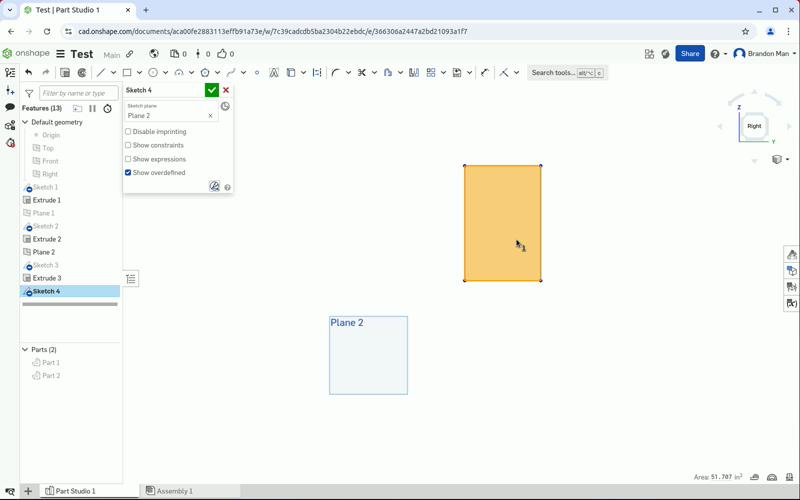
scroll(-6)
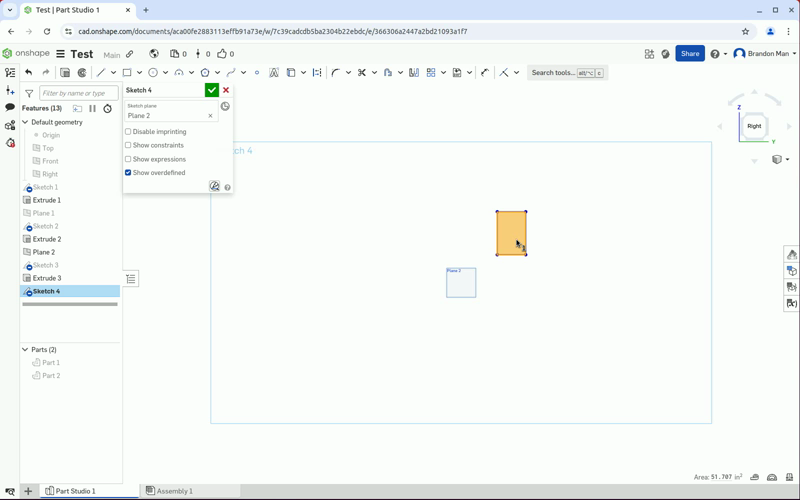
mouse_move(73, 352)
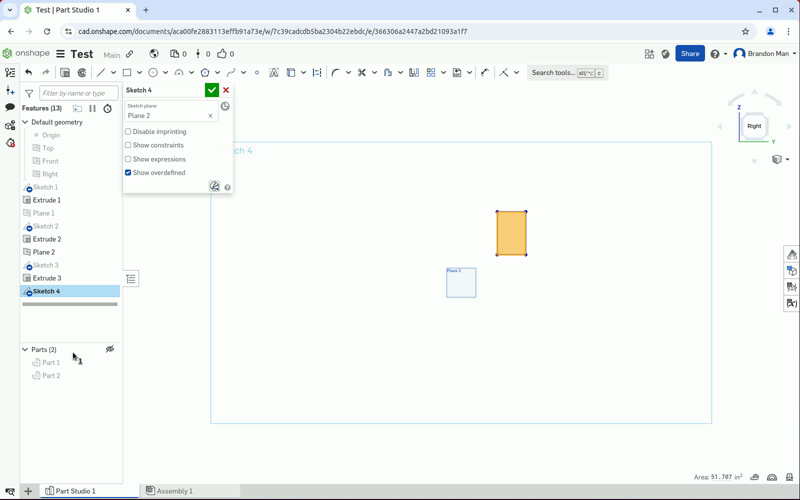
key(shift+y)
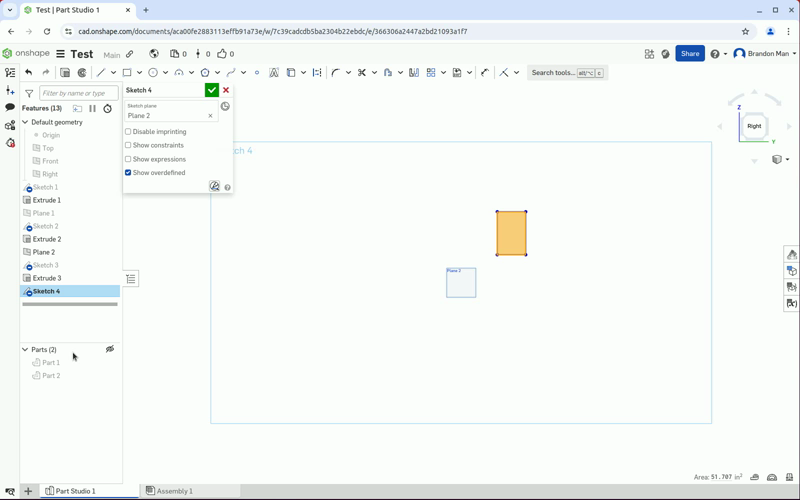
key(shift+e)
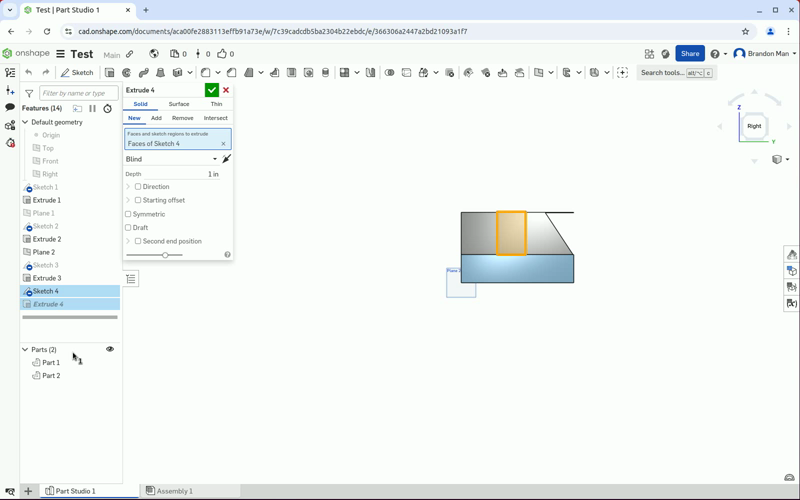
mouse_move(143, 106)
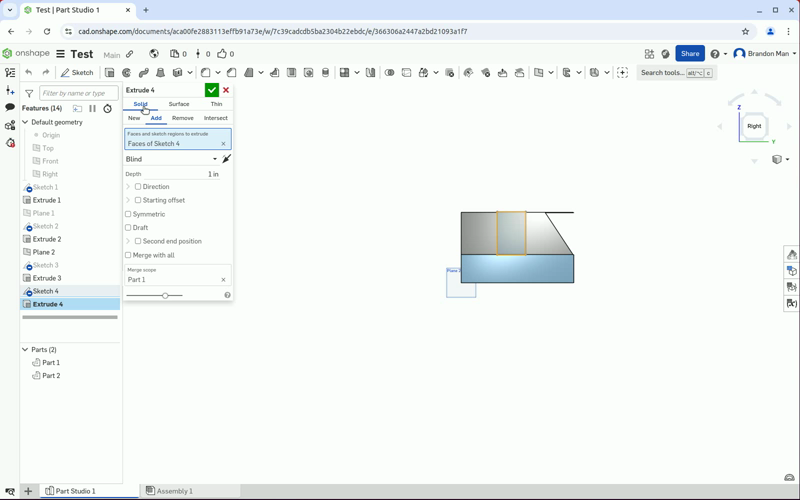
click(143, 106)
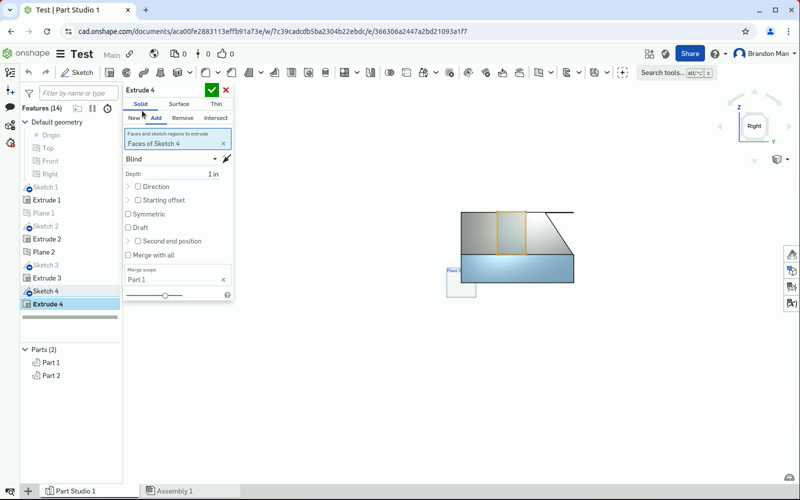
mouse_move(137, 120)
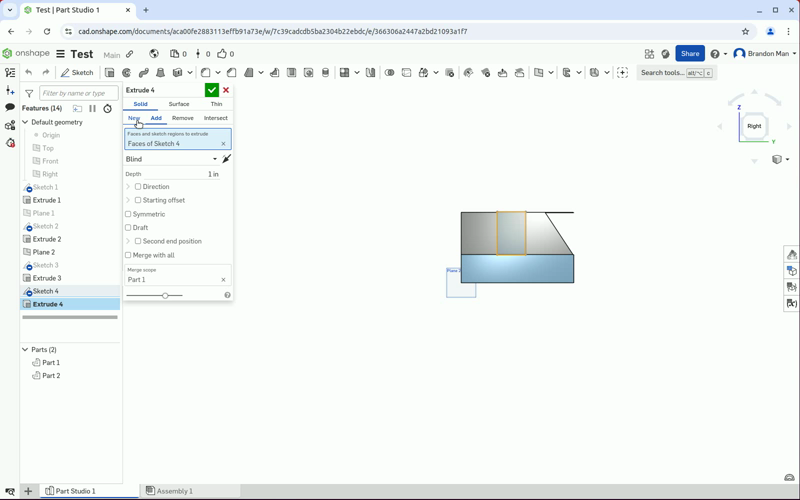
click(137, 120)
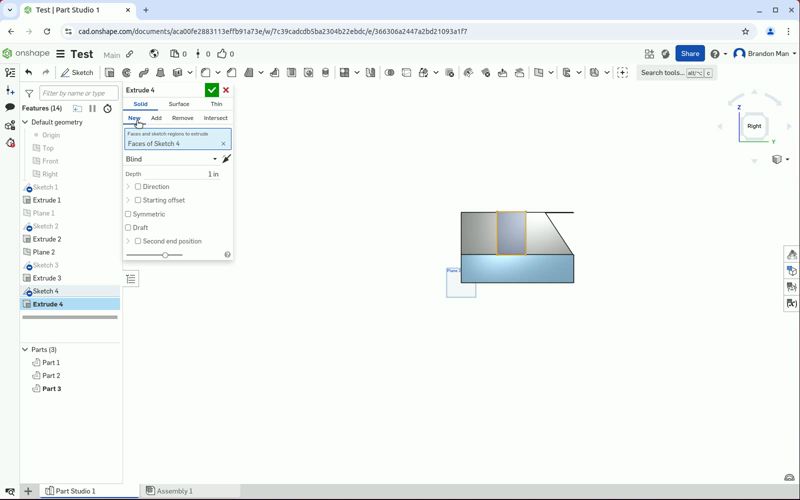
key(tab, 4)
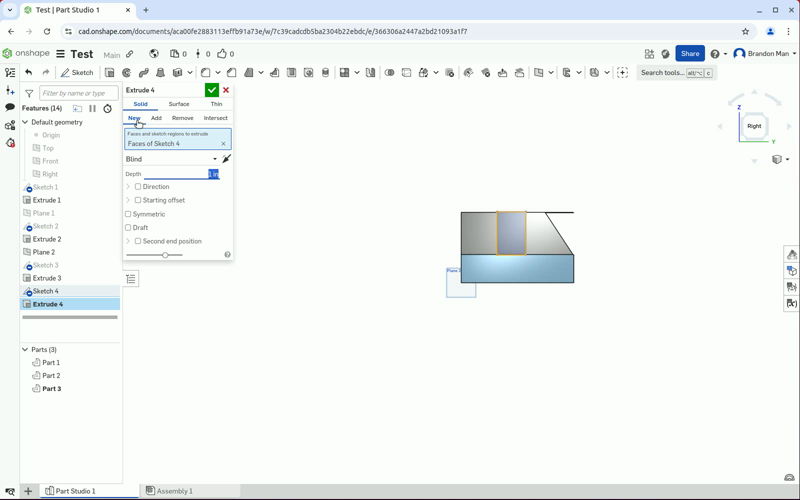
text(8.666)
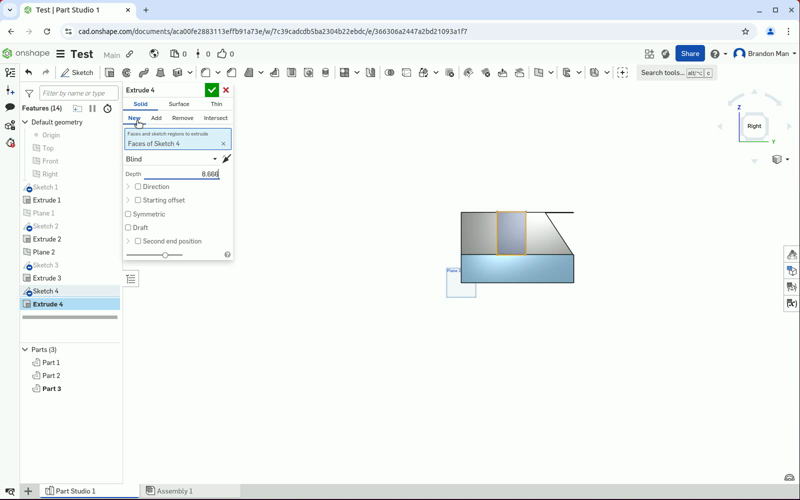
key(enter)
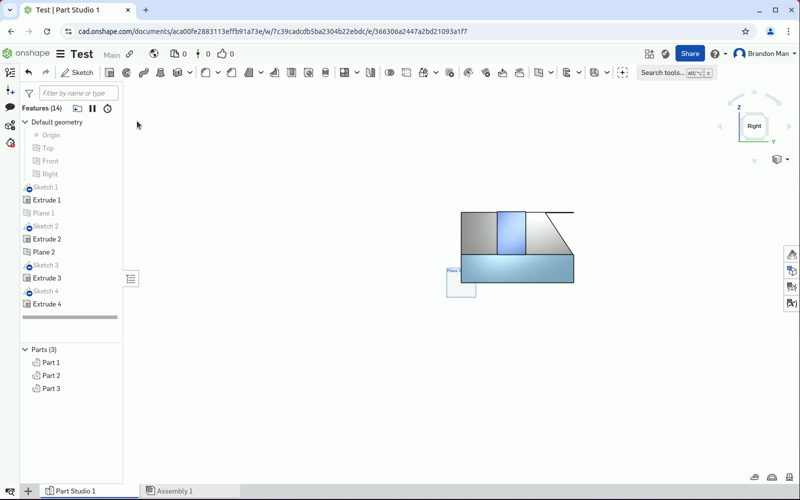
key(shift+h)
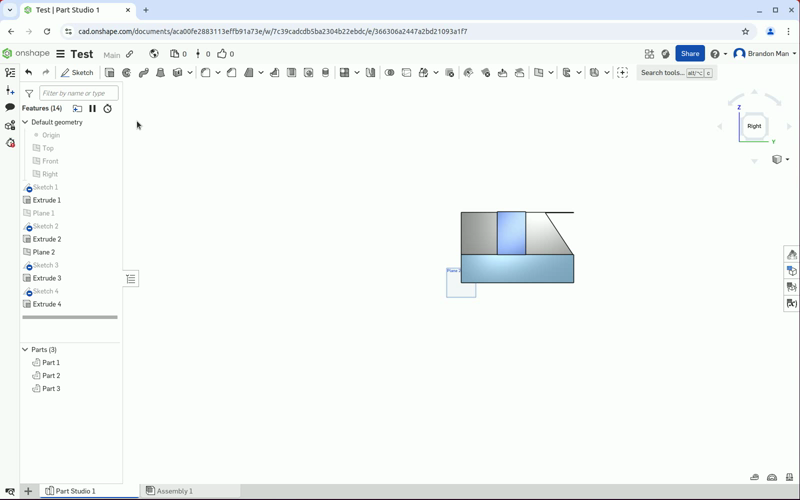
key(shift+h)
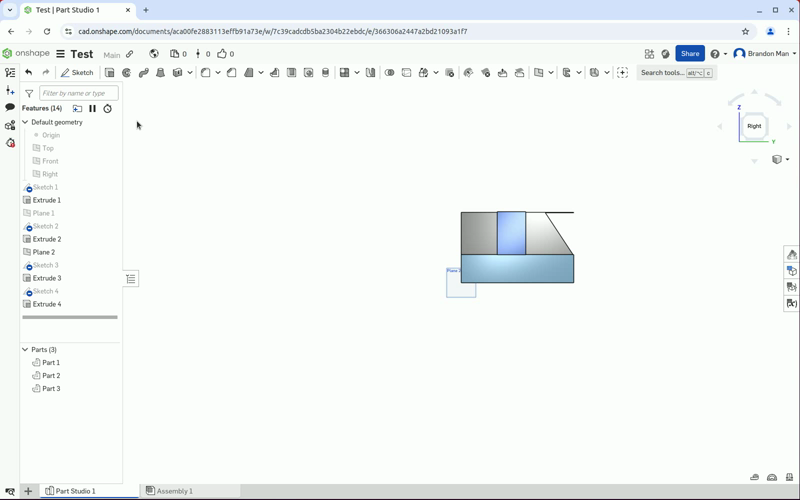
mouse_move(73, 189)
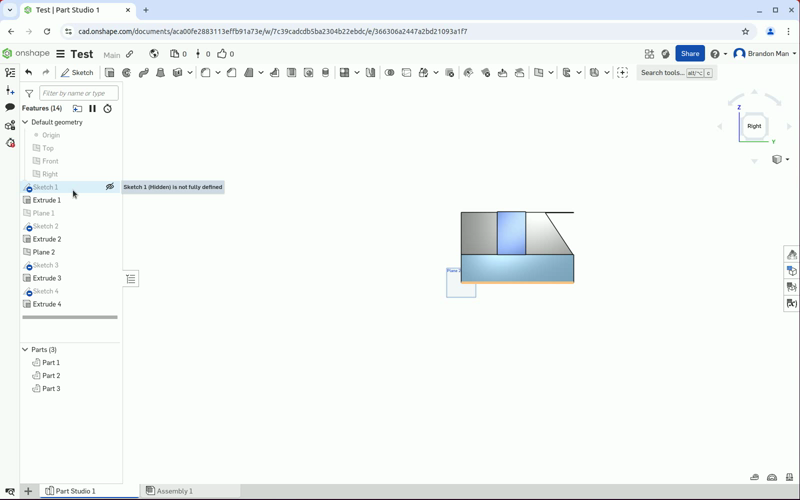
click(73, 189)
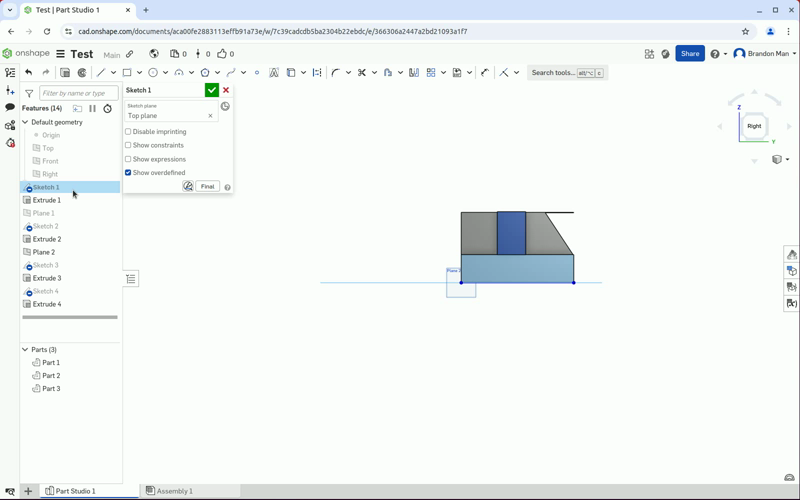
mouse_move(229, 92)
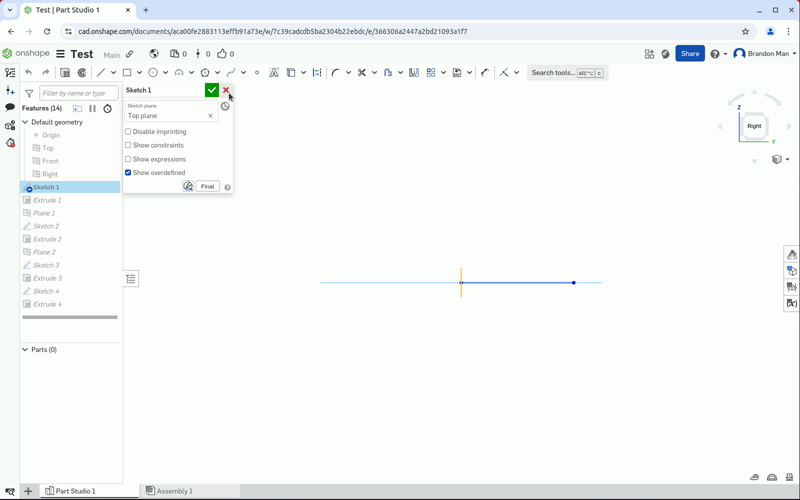
click(229, 92)
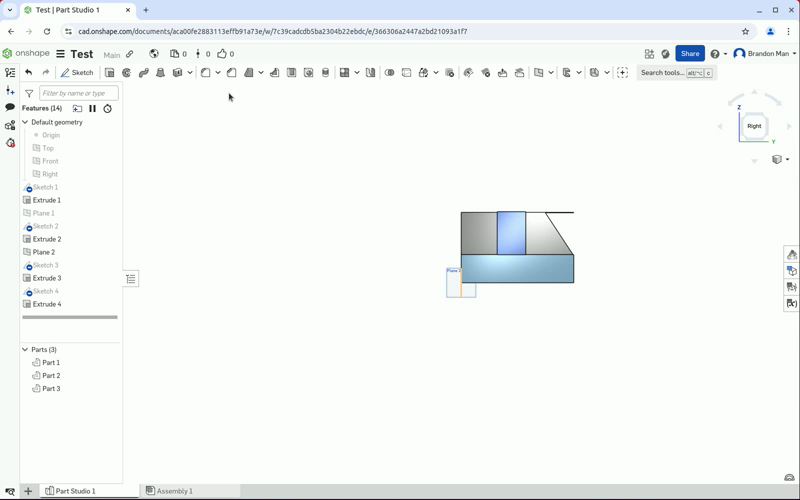
mouse_move(73, 352)
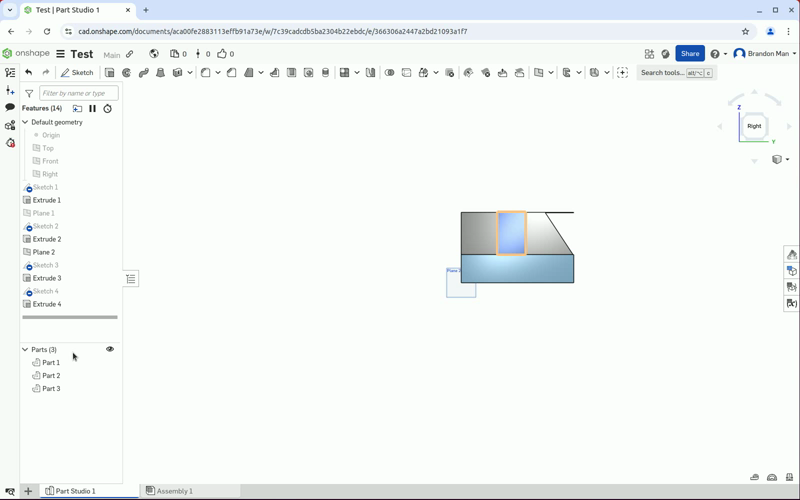
key(y)
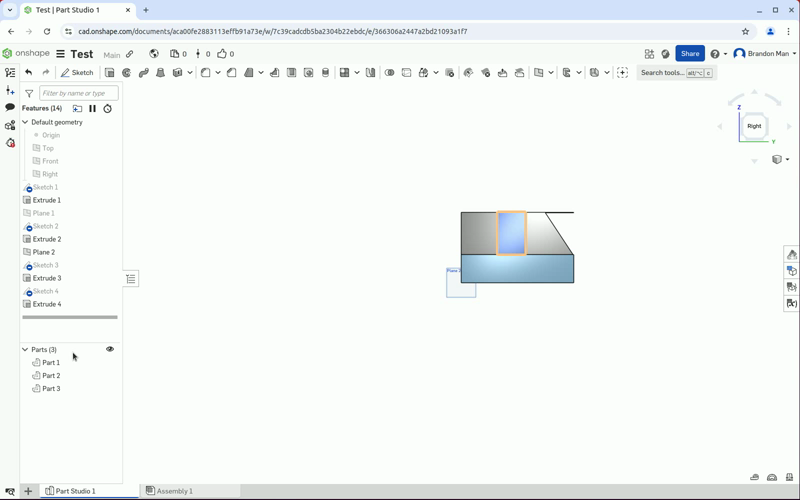
key(shift+p)
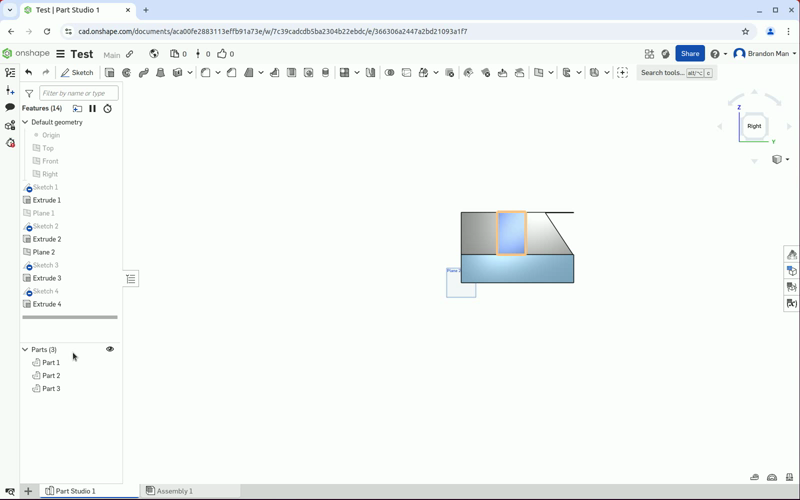
key(space)
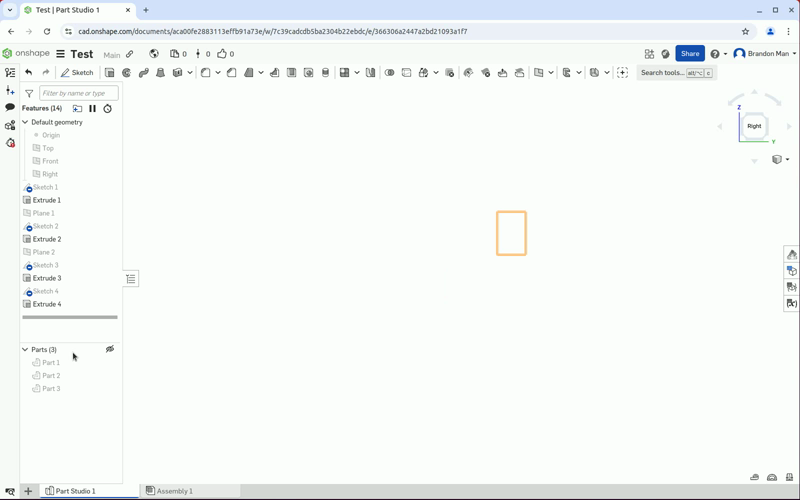
key_down(shift)
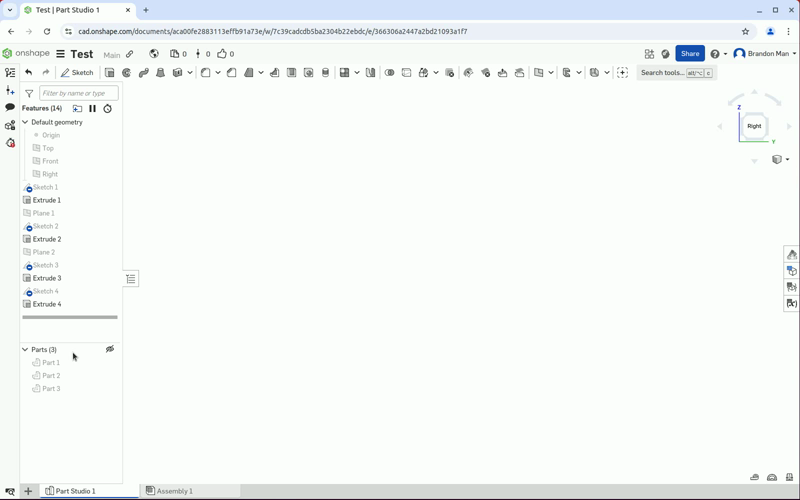
key(right)
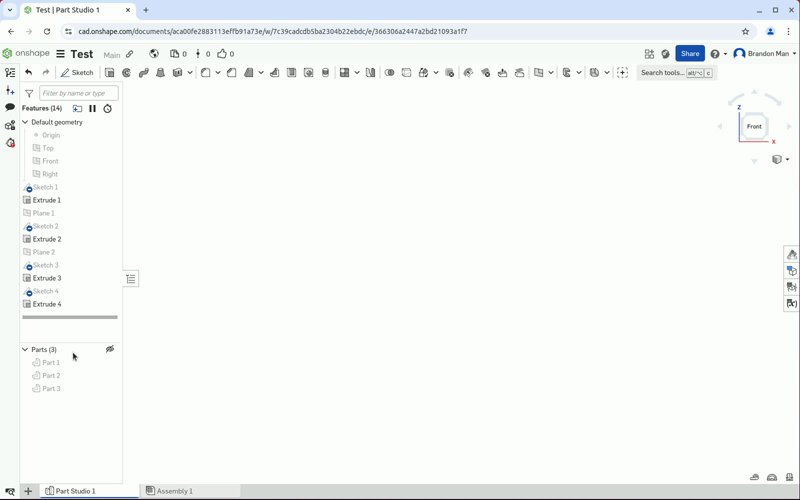
key_up(shift)
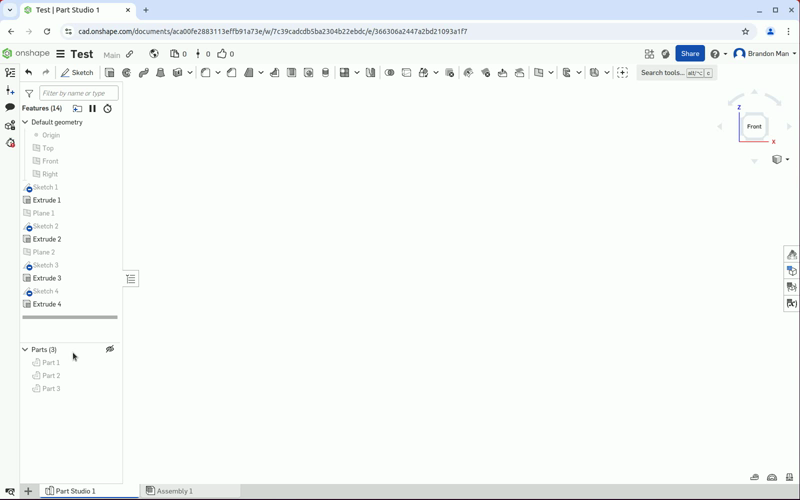
mouse_move(73, 352)
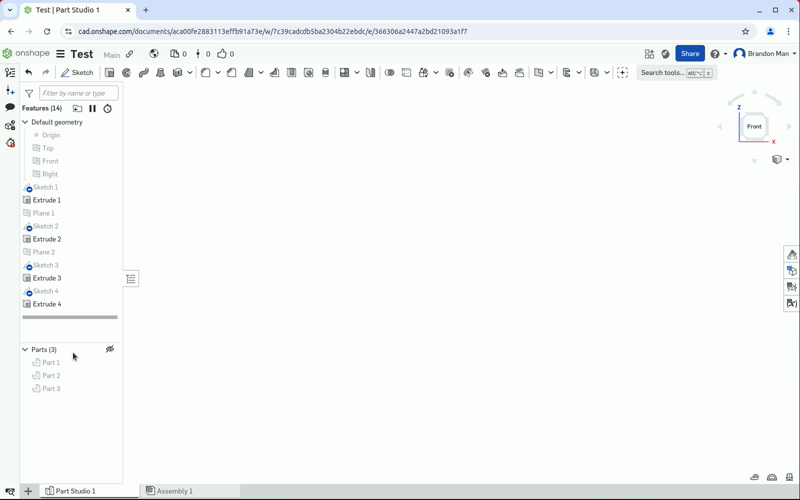
key(shift+y)
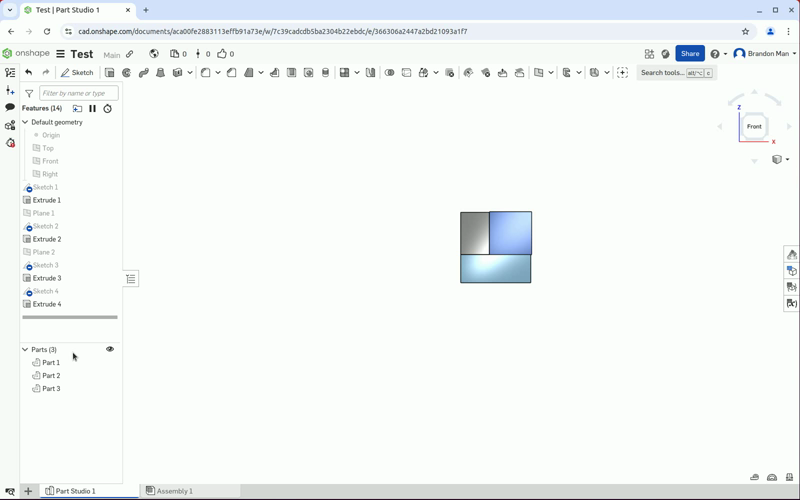
mouse_move(541, 75)
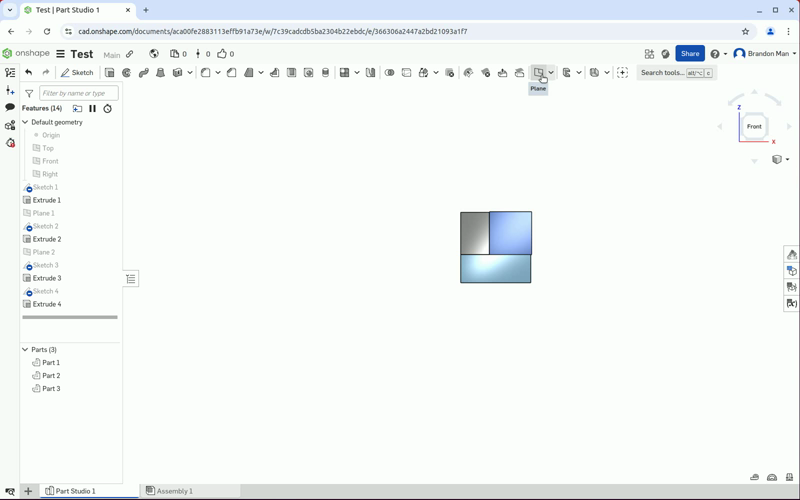
click(541, 75)
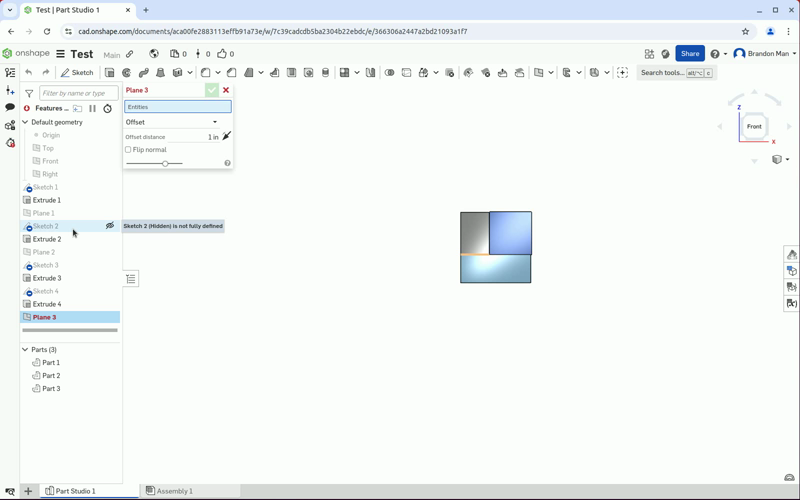
scroll(3)
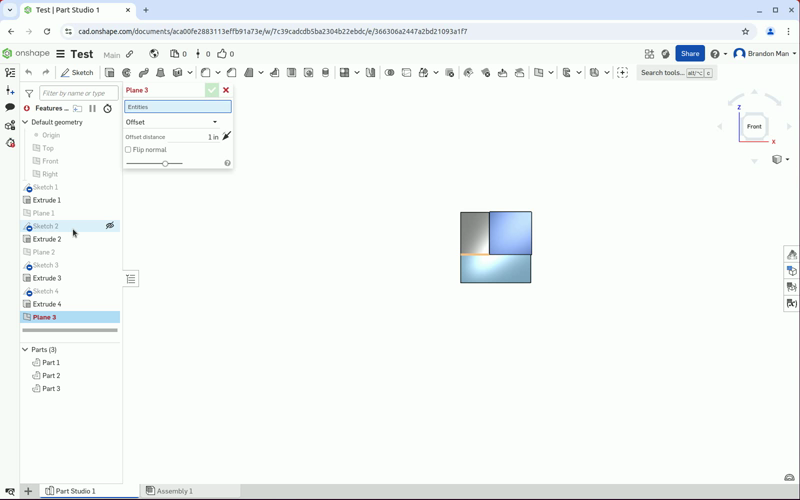
mouse_move(73, 163)
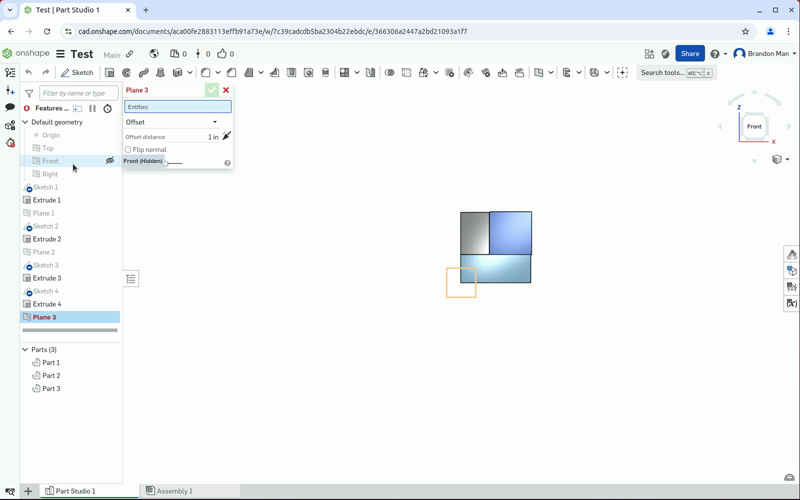
click(73, 163)
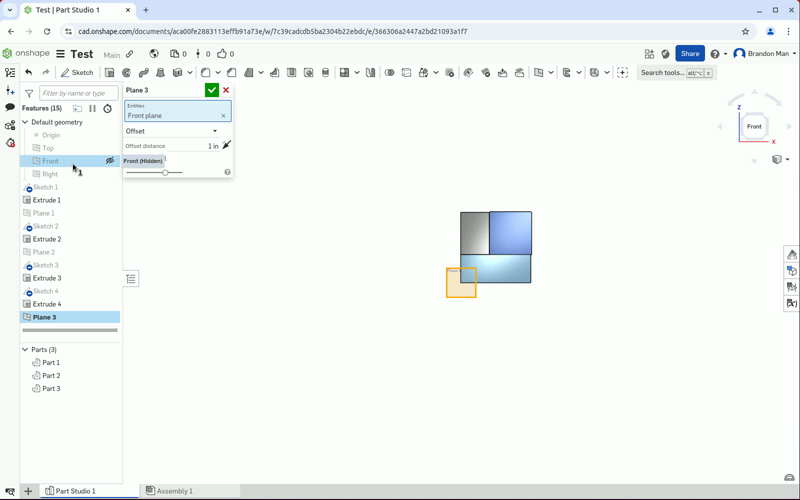
key(tab, 2)
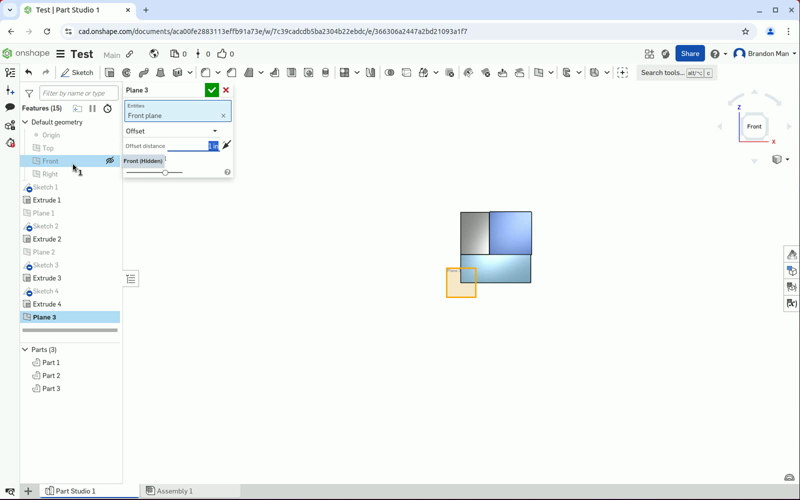
text(7.456)
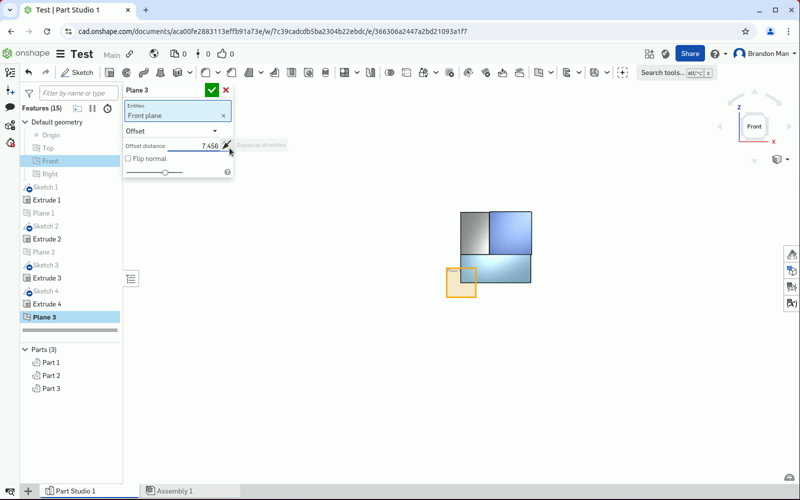
mouse_move(229, 147)
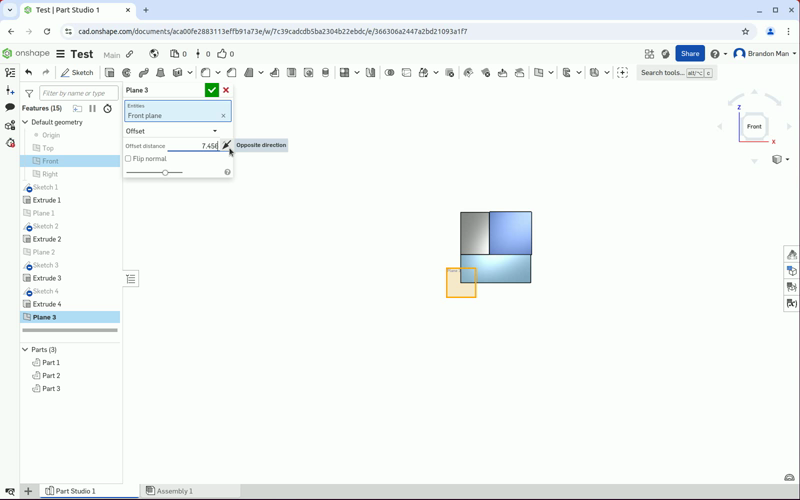
click(229, 147)
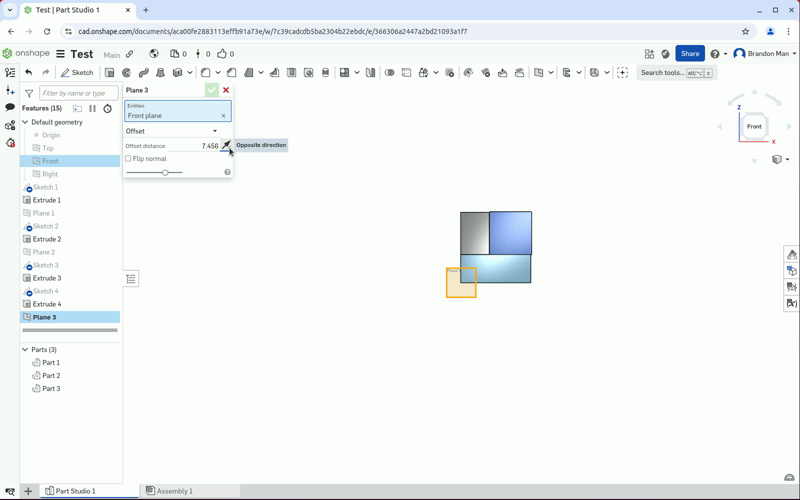
key(enter, 2)
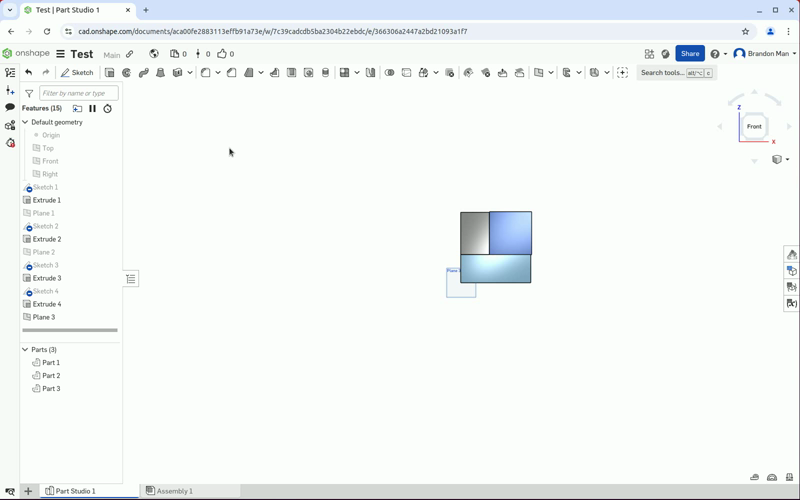
key(shift+s)
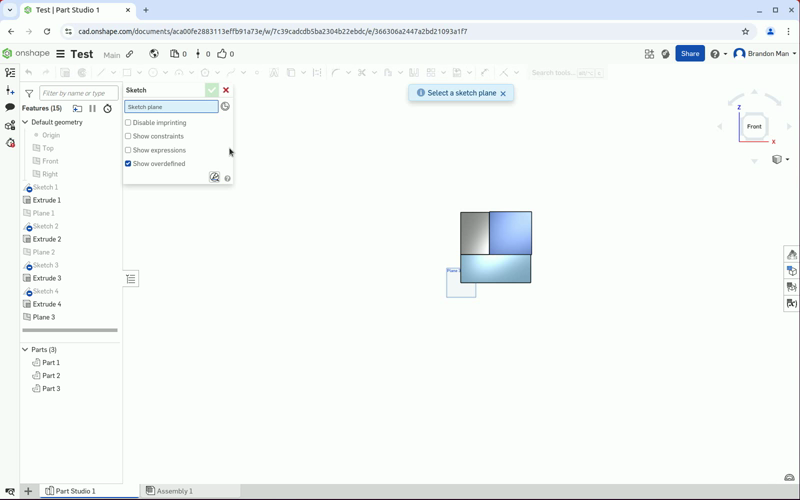
mouse_move(69, 319)
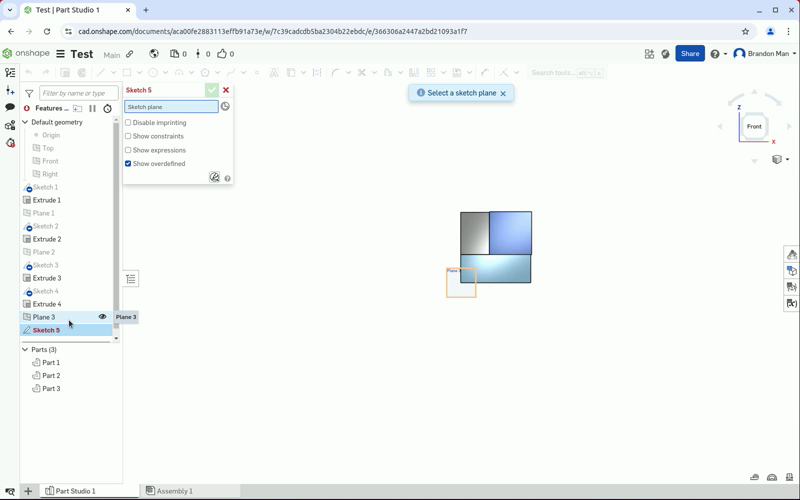
click(69, 319)
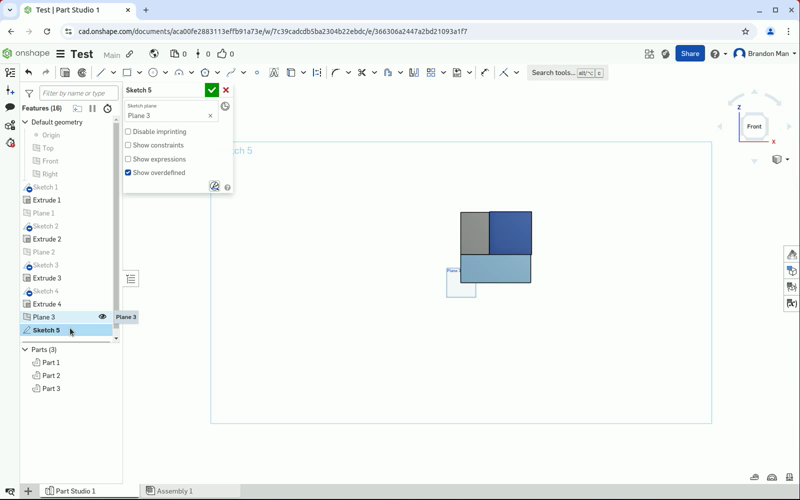
mouse_move(73, 352)
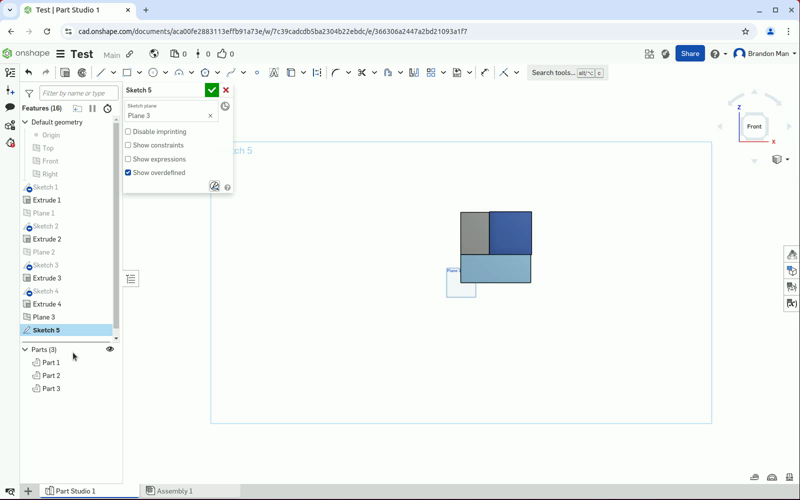
key(y)
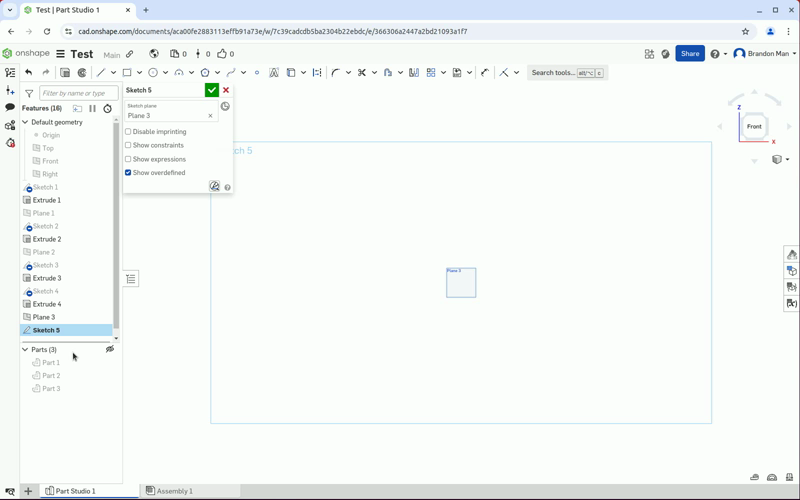
key(l)
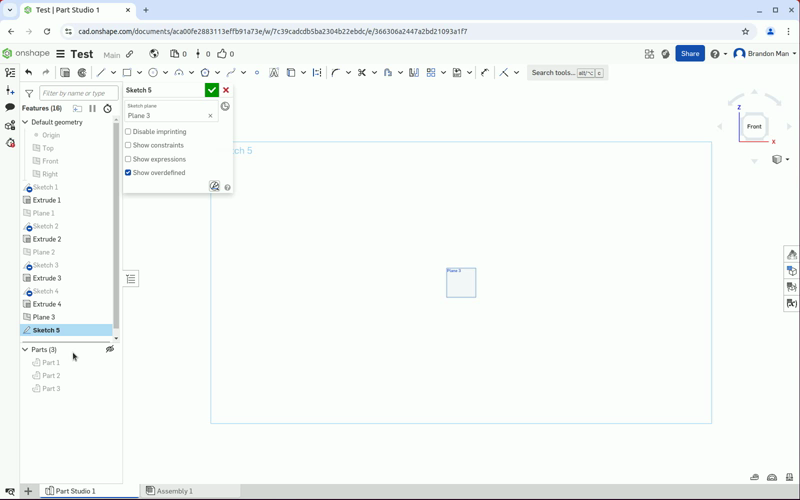
key_down(shift)
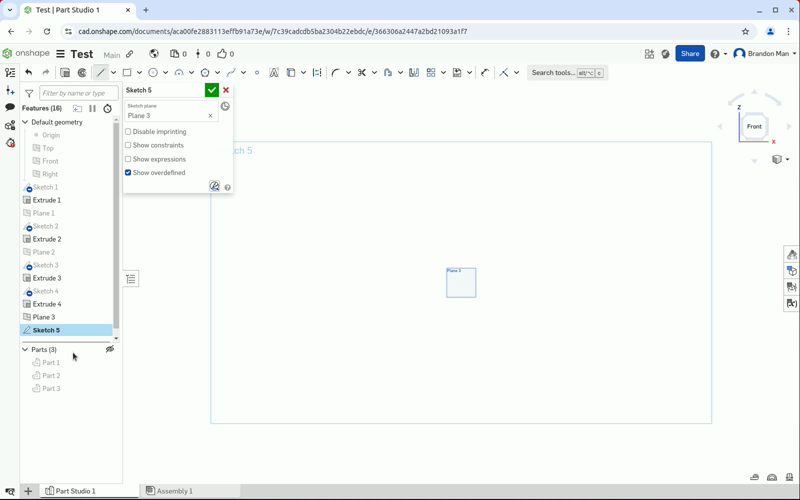
mouse_move(489, 212)
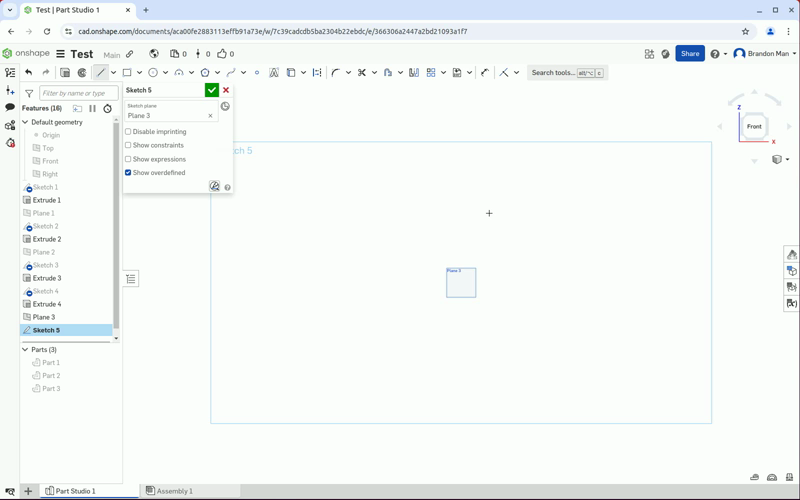
click(489, 212)
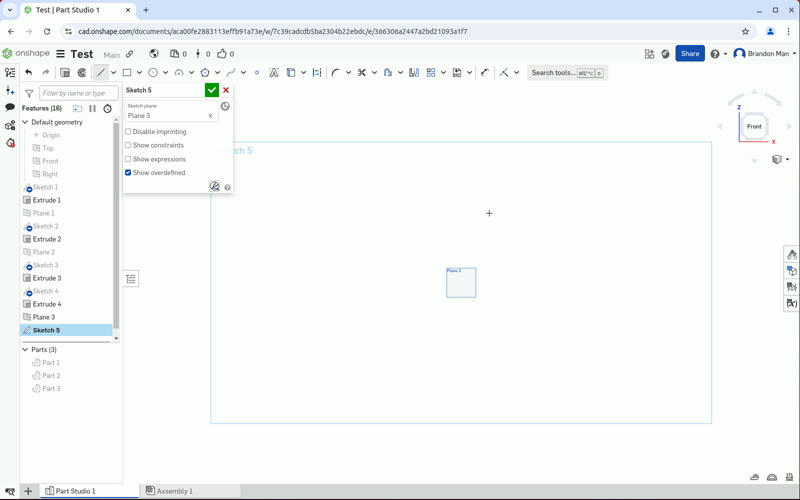
key_up(shift)
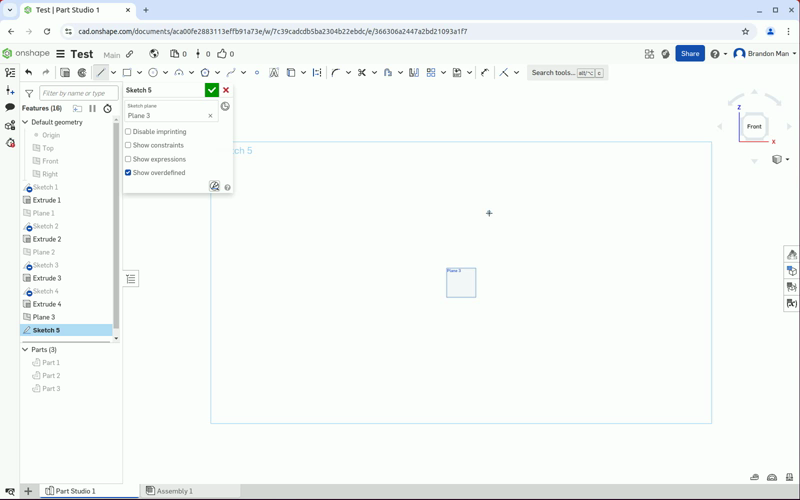
key_down(shift)
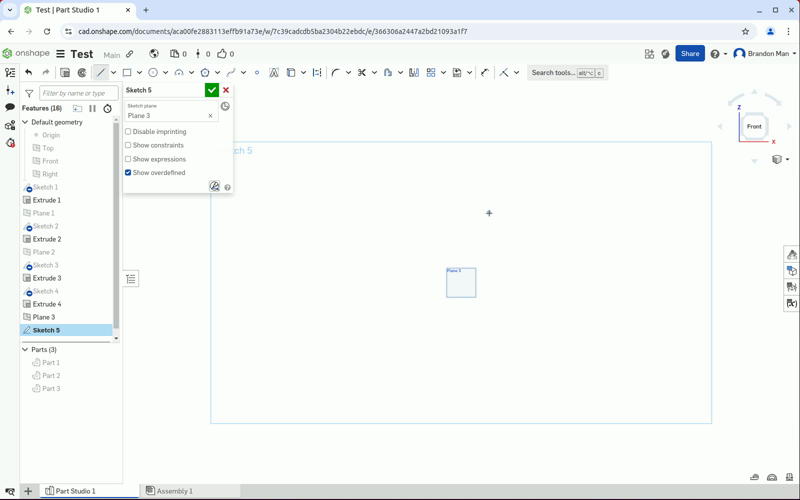
mouse_move(531, 255)
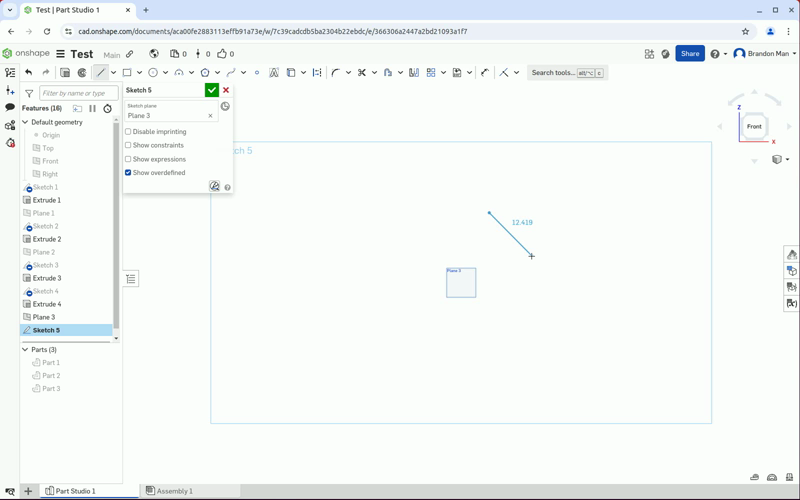
click(531, 255)
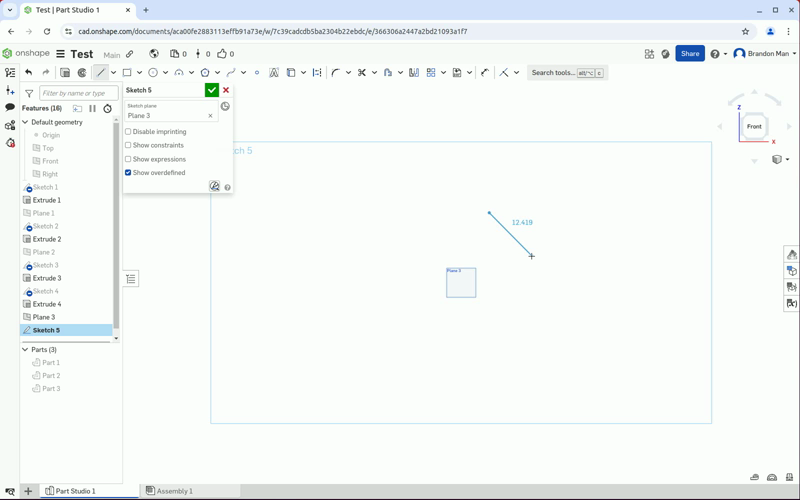
key_up(shift)
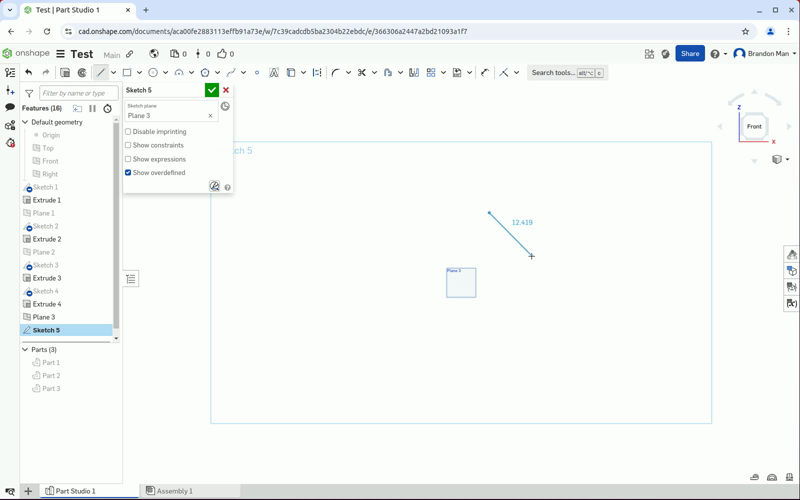
key_down(shift)
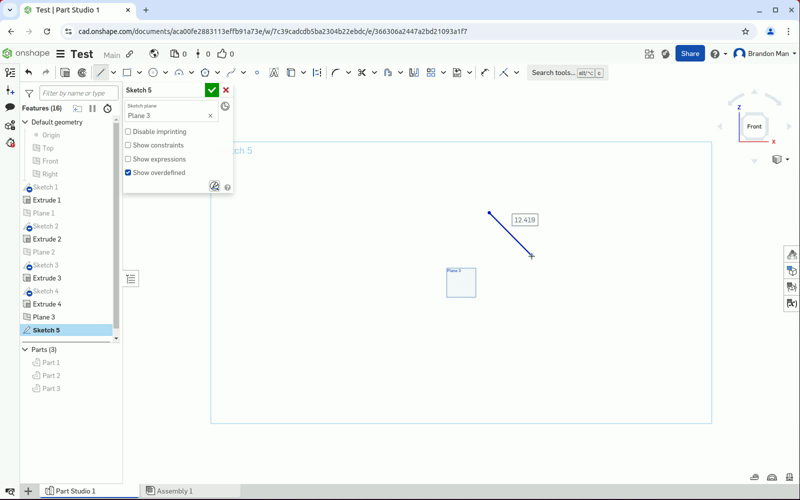
mouse_move(561, 255)
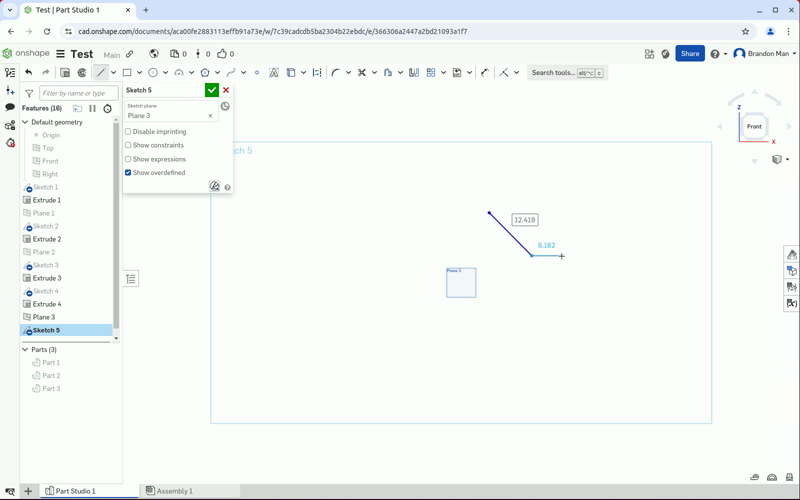
mouse_move(531, 212)
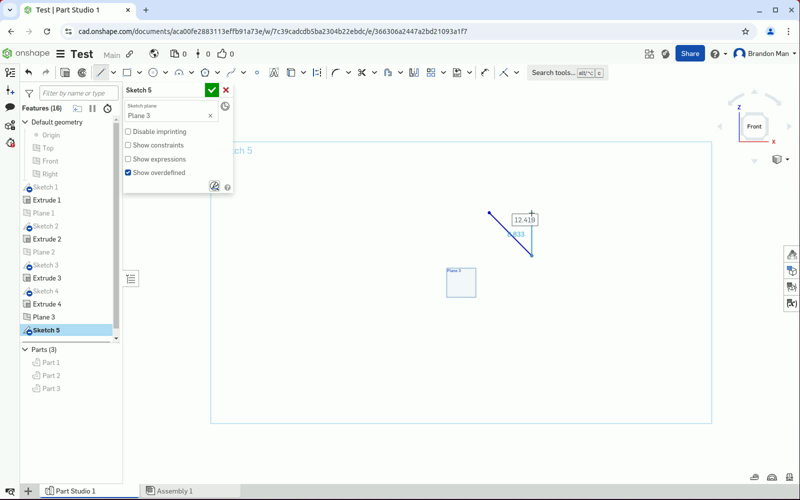
click(531, 212)
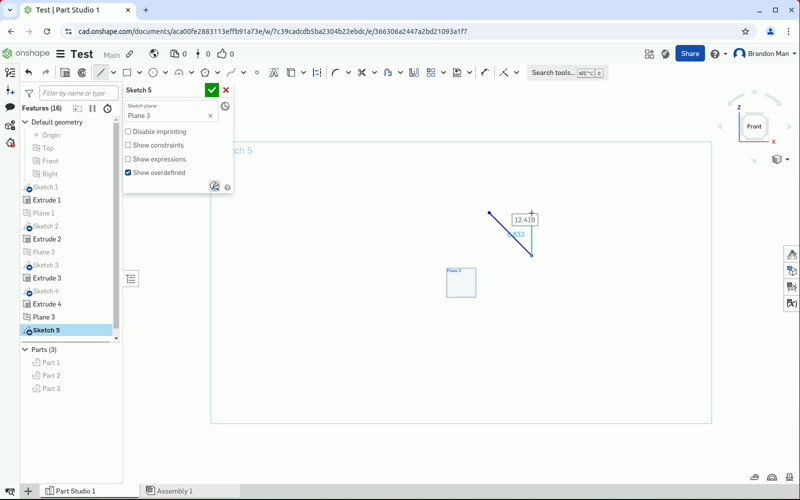
key_up(shift)
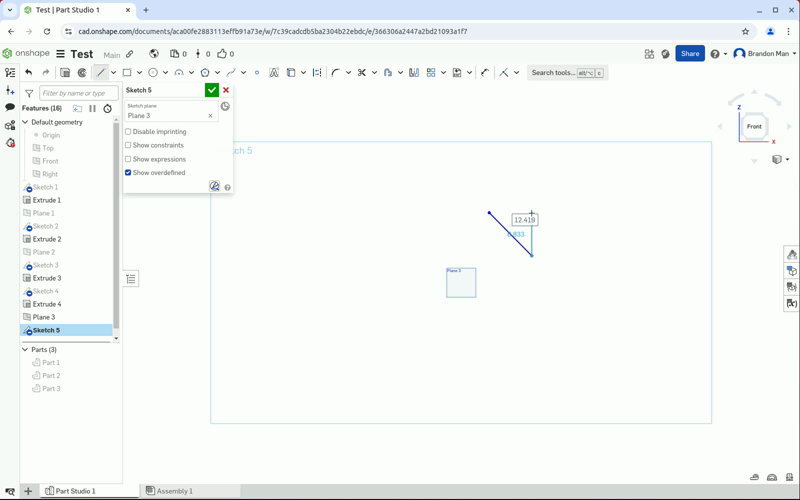
mouse_move(561, 212)
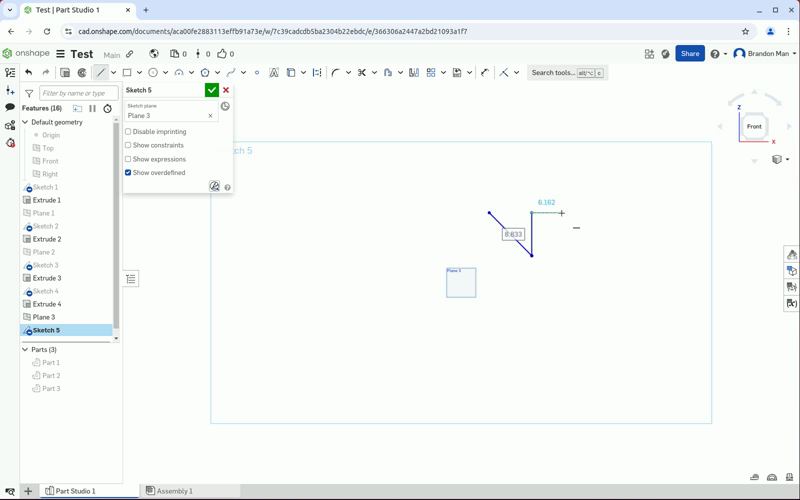
key_down(shift)
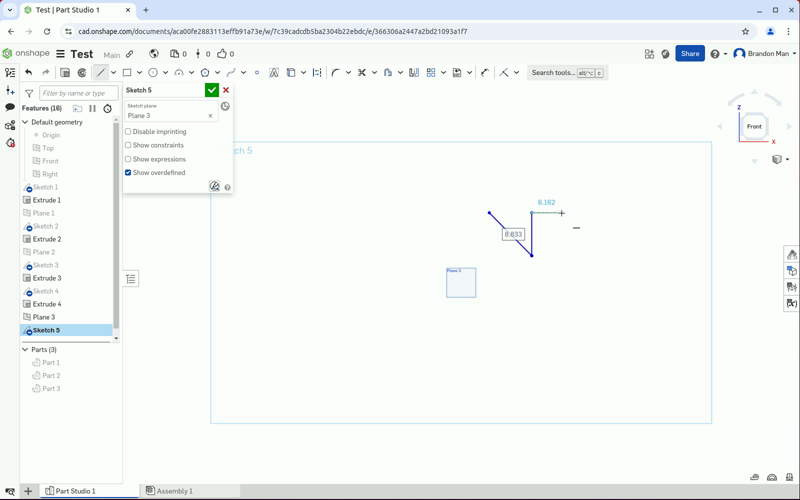
mouse_move(489, 212)
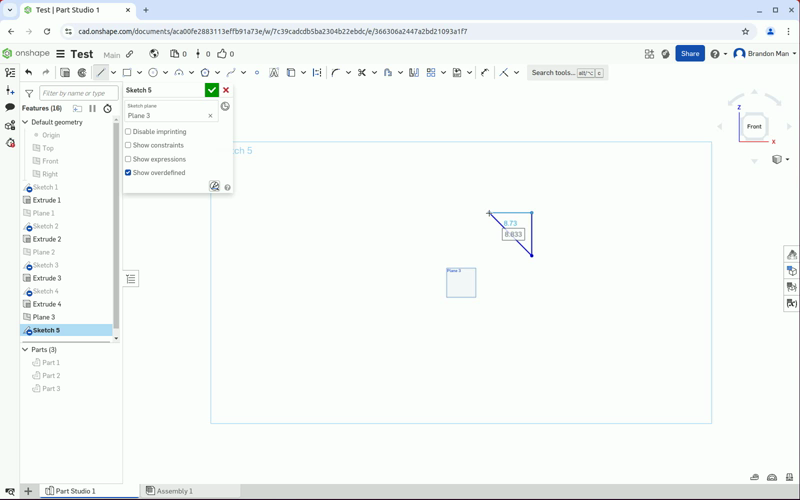
key_up(shift)
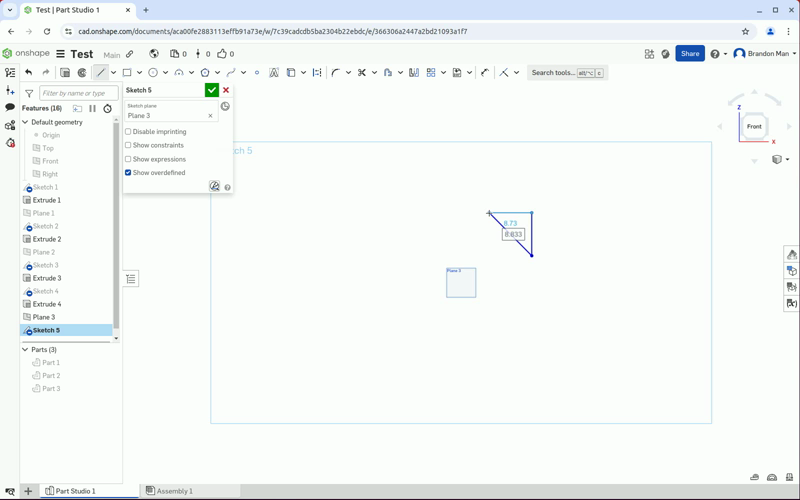
click(489, 212)
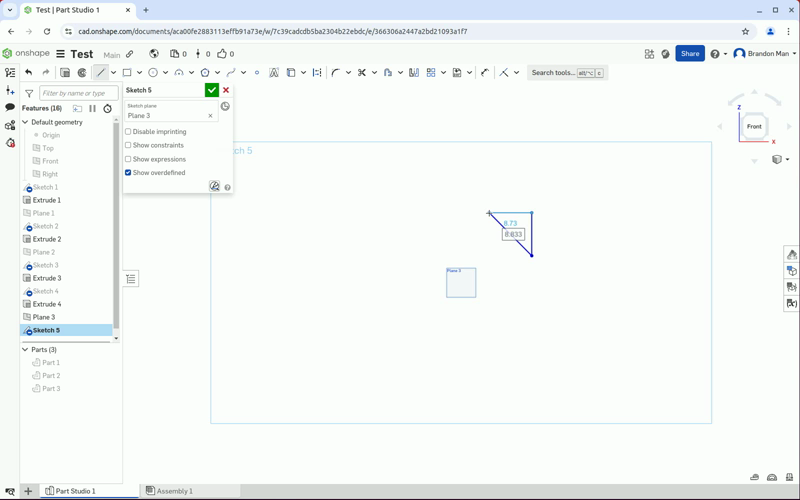
key(esc)
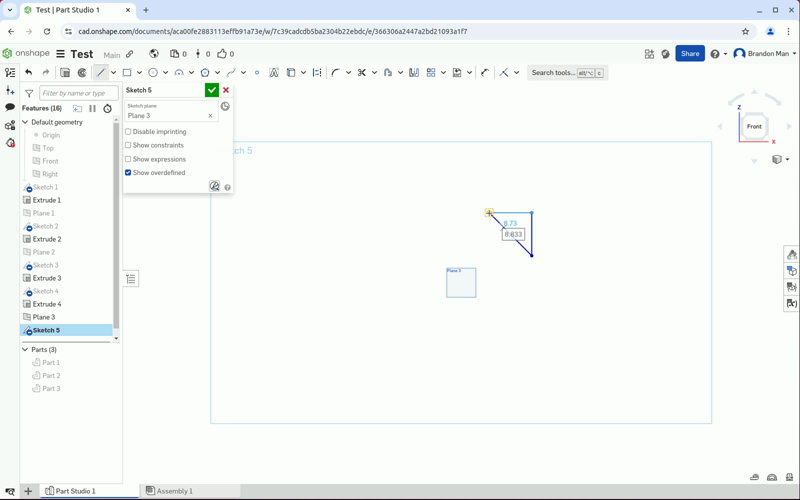
mouse_move(529, 246)
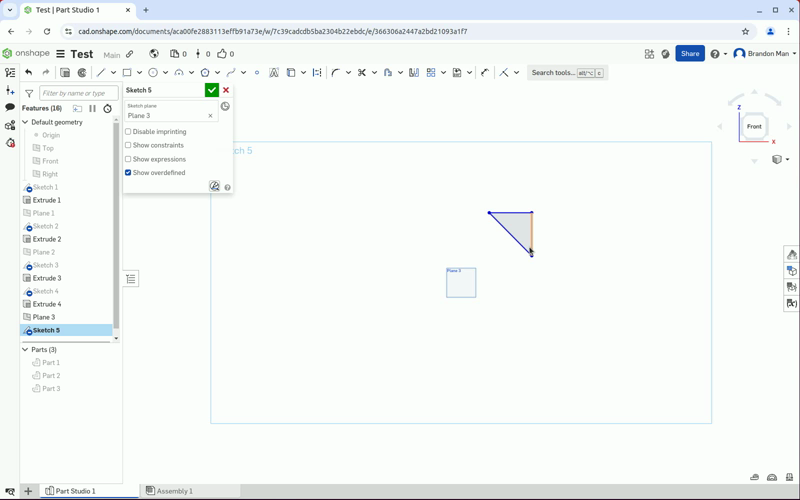
scroll(6)
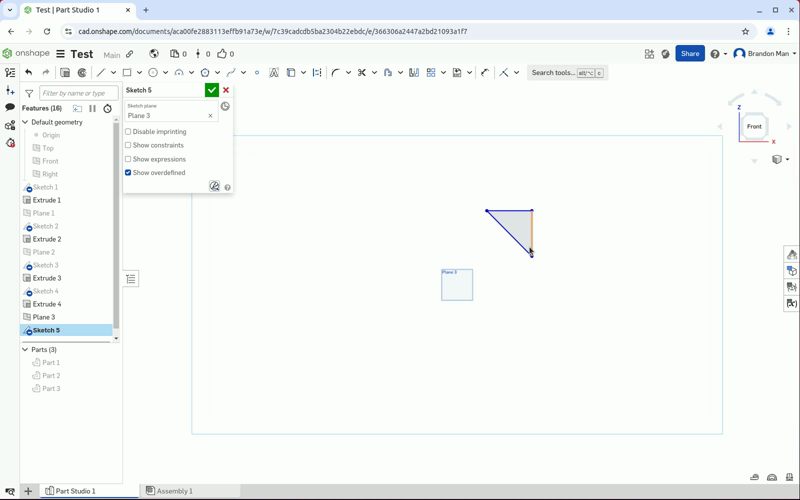
scroll(6)
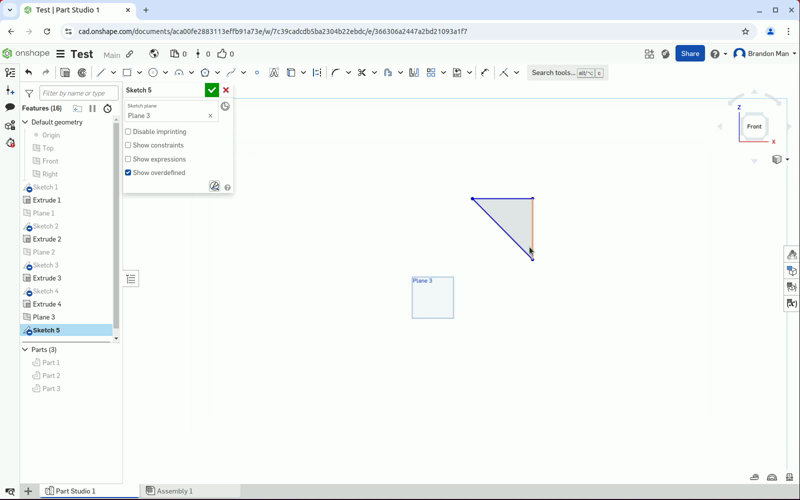
scroll(6)
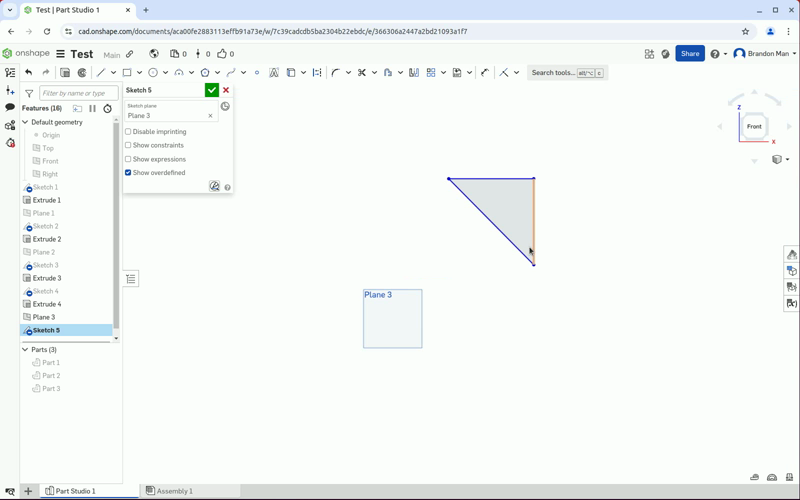
scroll(6)
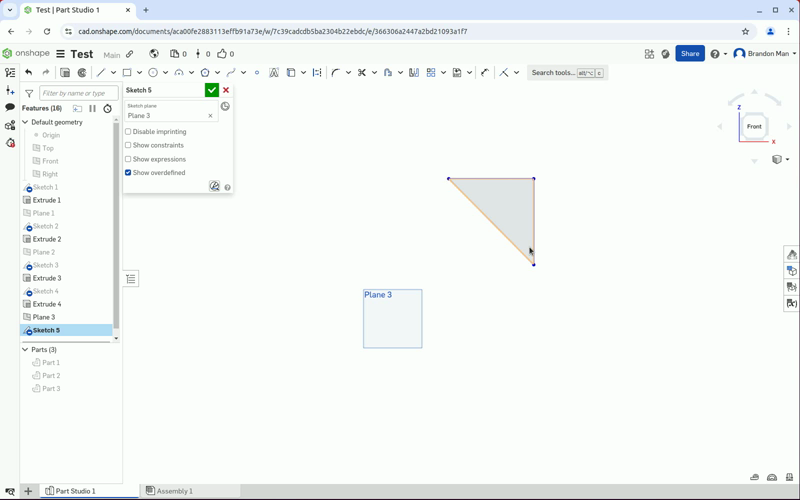
scroll(6)
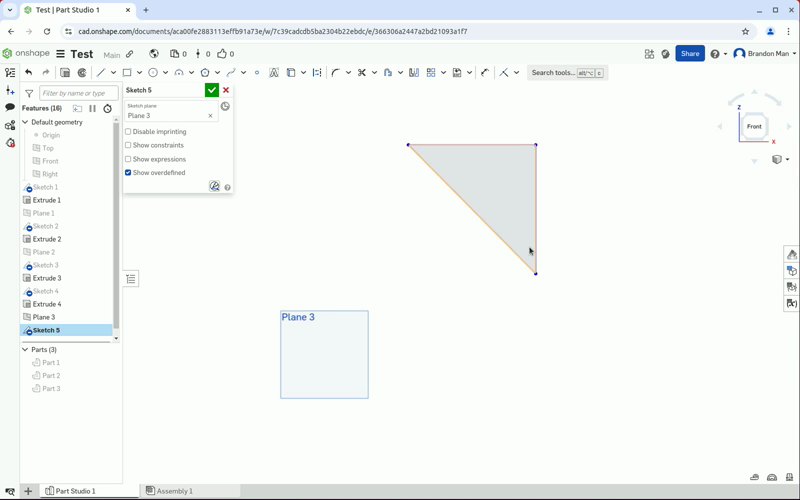
scroll(6)
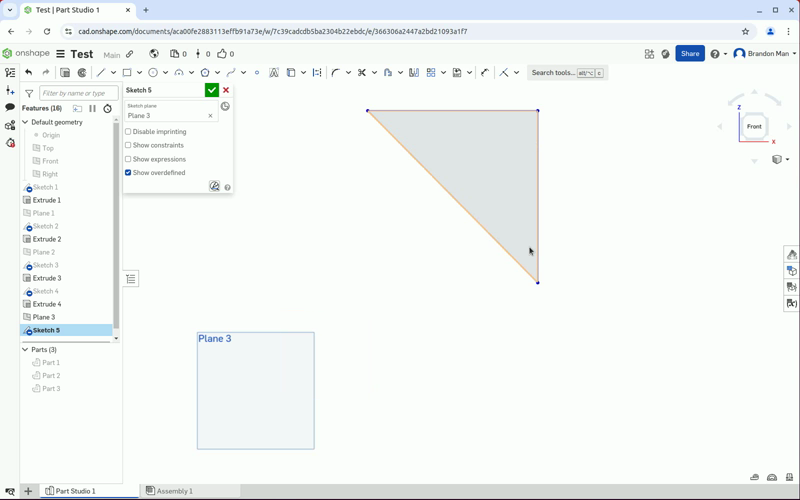
scroll(6)
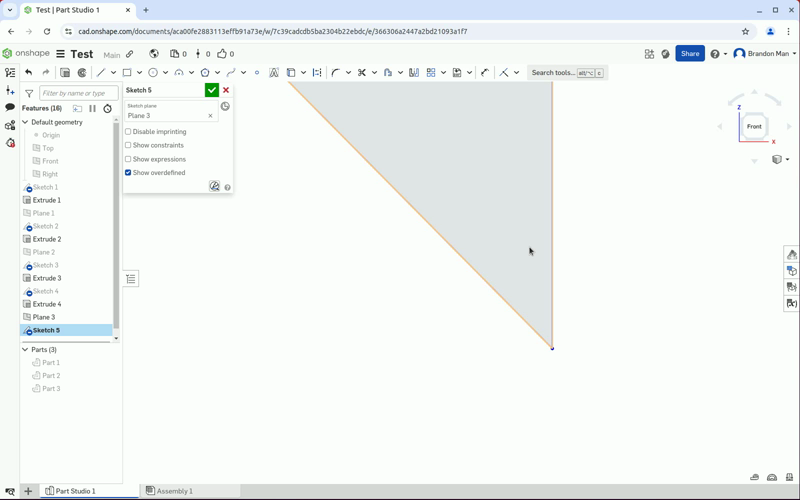
click(529, 246)
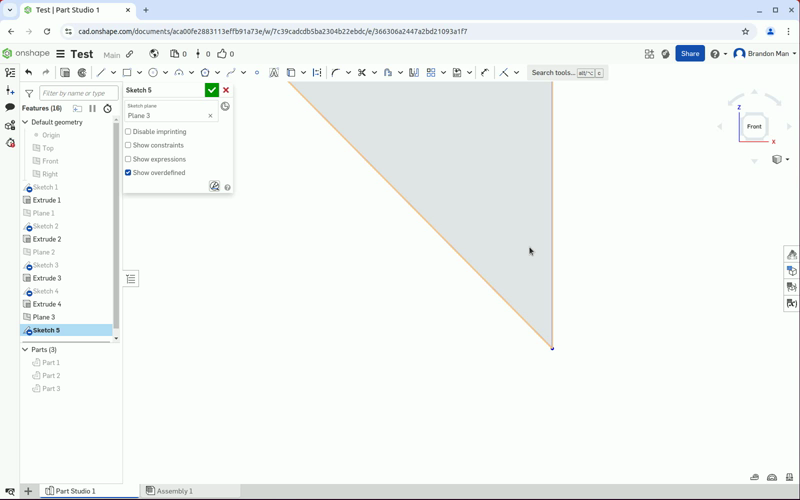
scroll(-6)
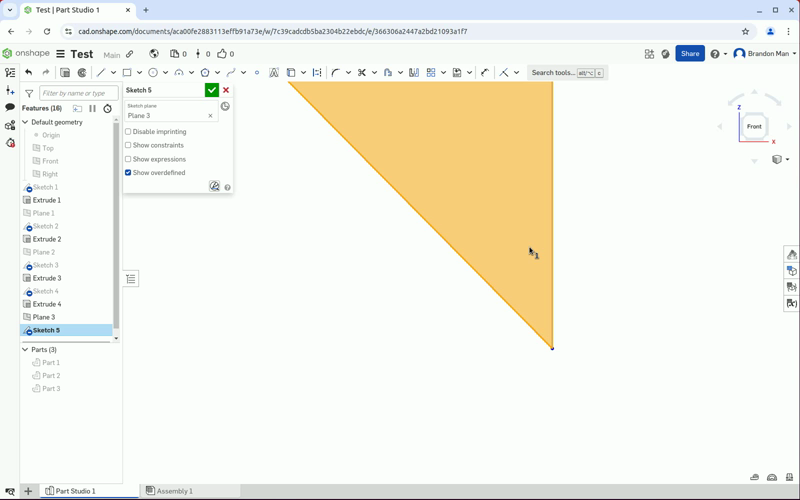
scroll(-6)
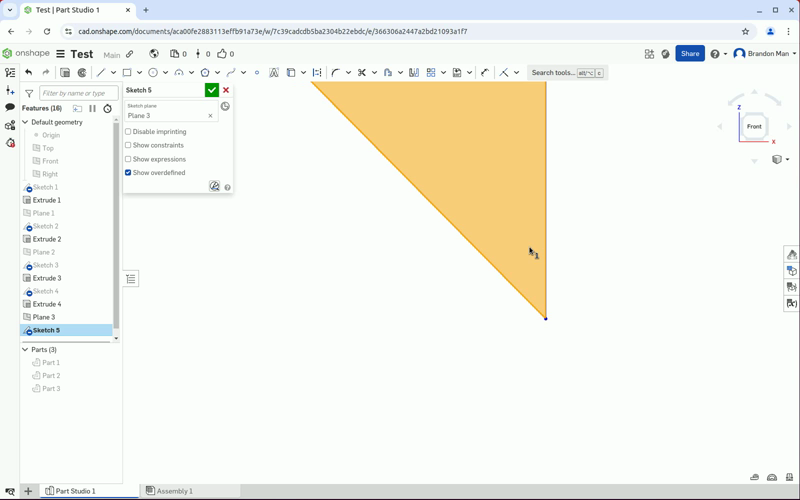
scroll(-6)
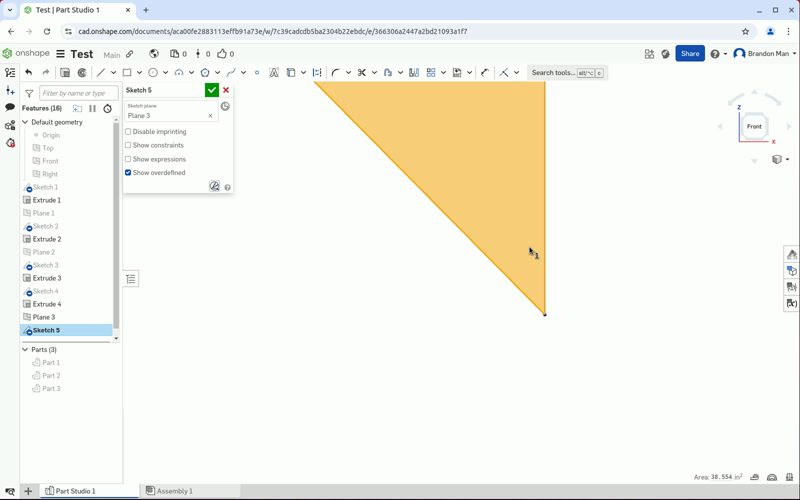
scroll(-6)
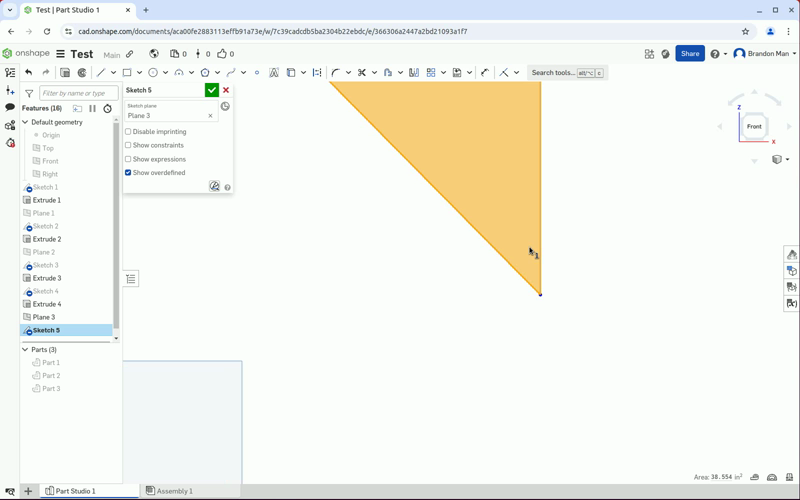
scroll(-6)
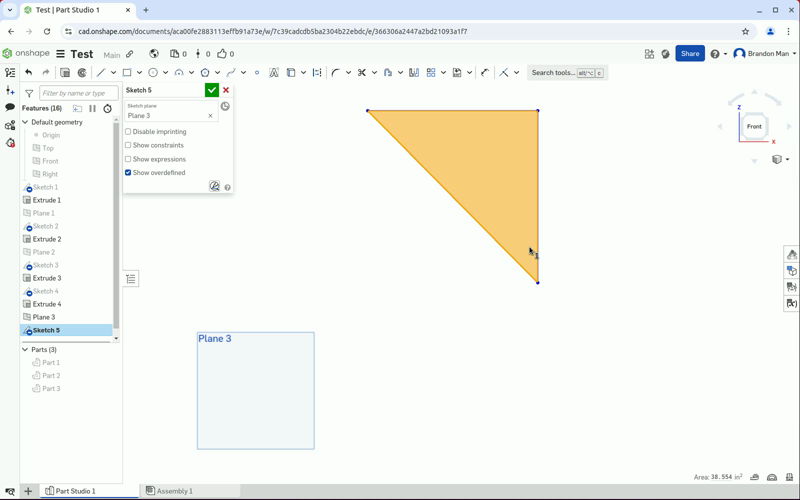
scroll(-6)
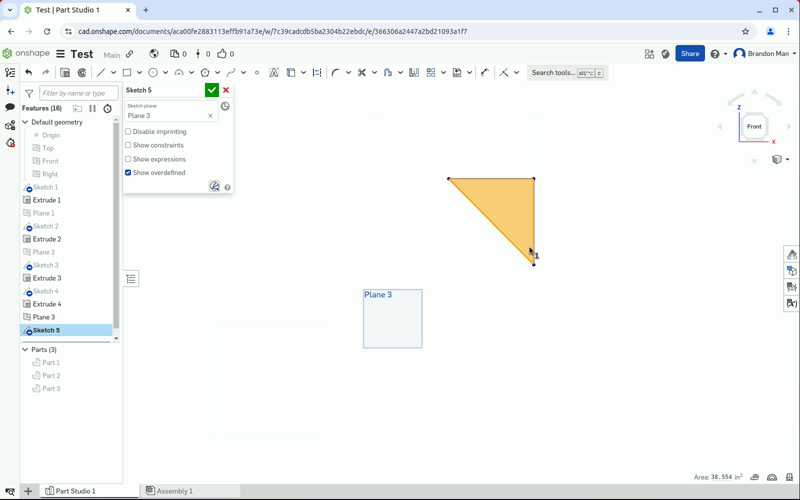
scroll(-6)
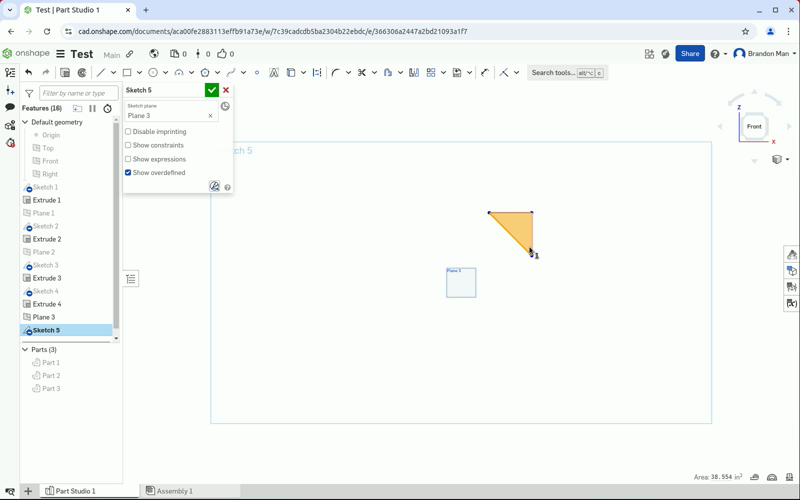
mouse_move(73, 352)
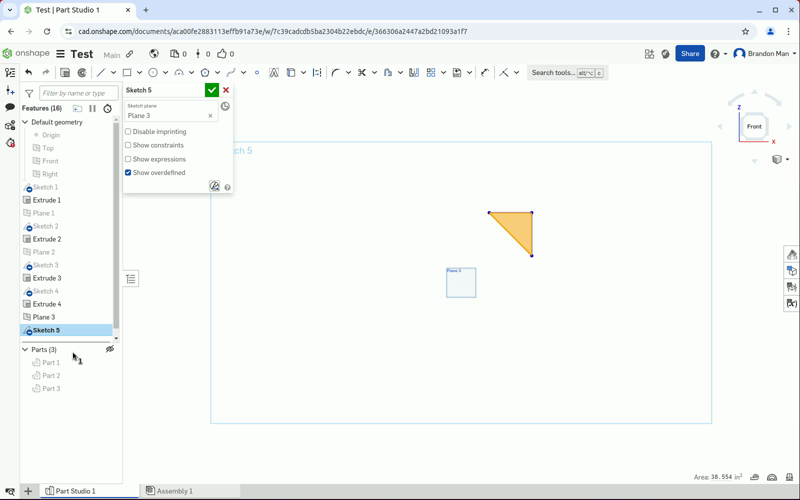
key(shift+y)
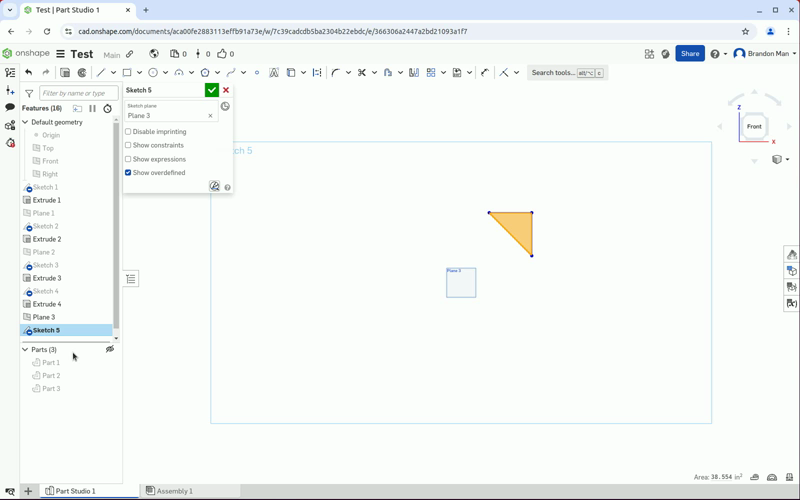
key(shift+e)
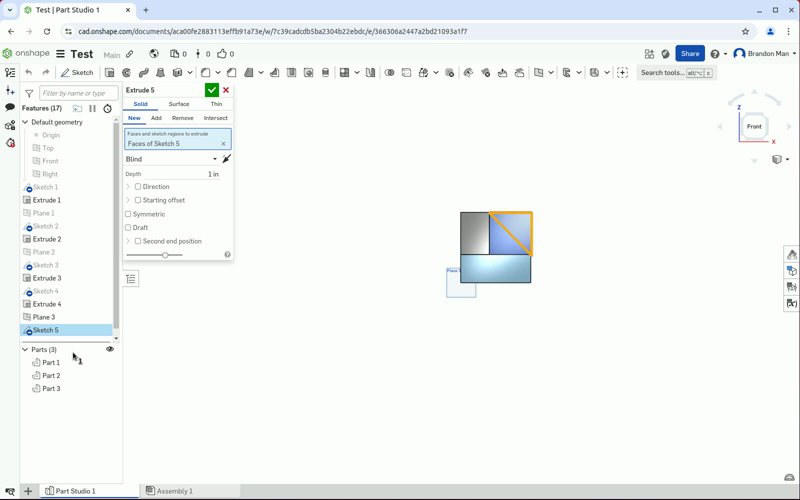
mouse_move(143, 106)
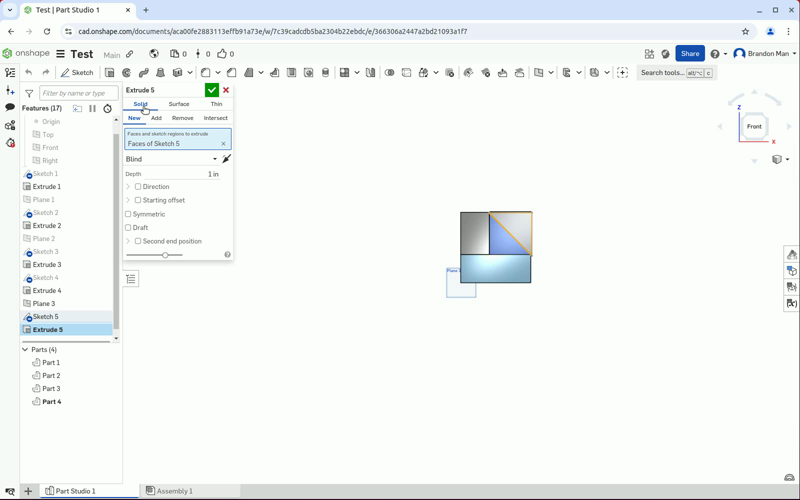
click(143, 106)
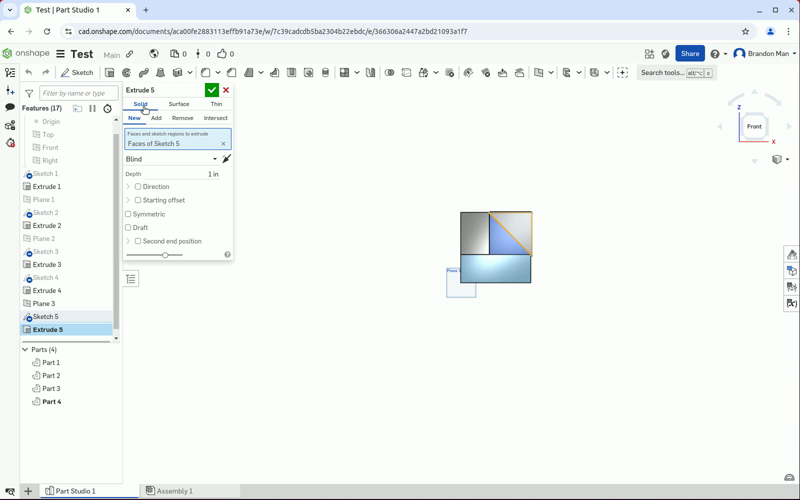
mouse_move(186, 120)
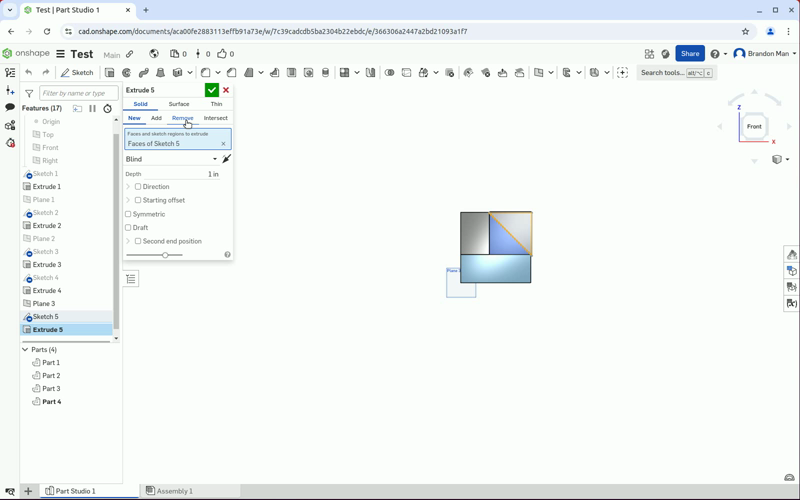
click(186, 120)
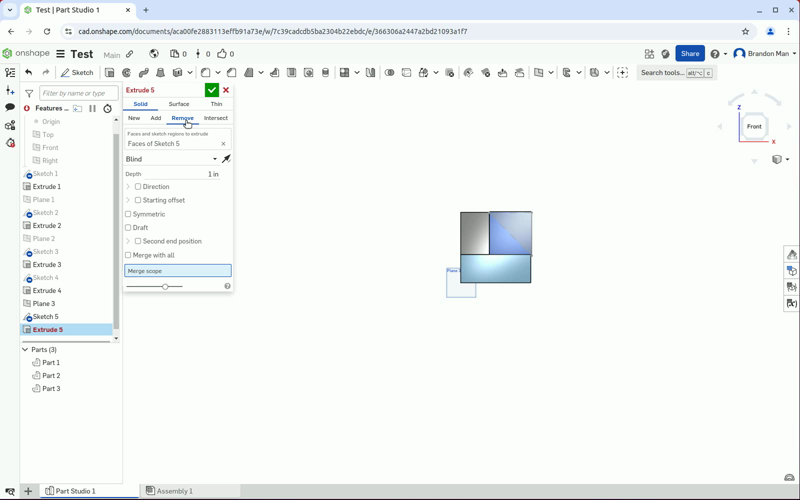
key(tab, 4)
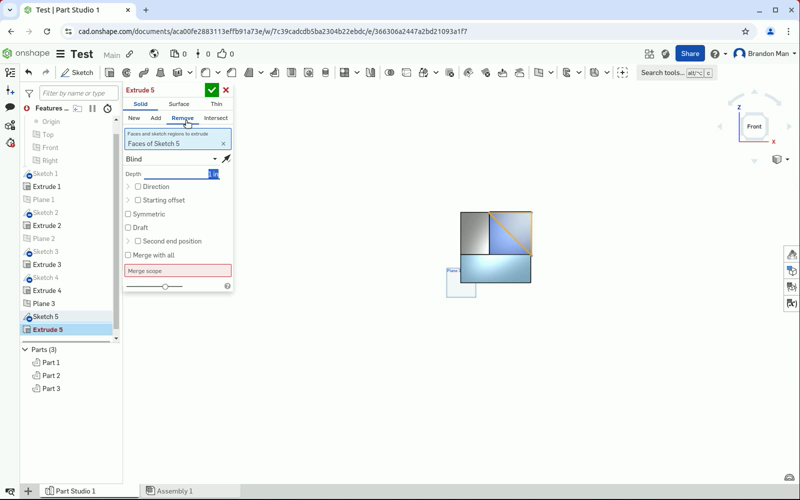
text(11.554)
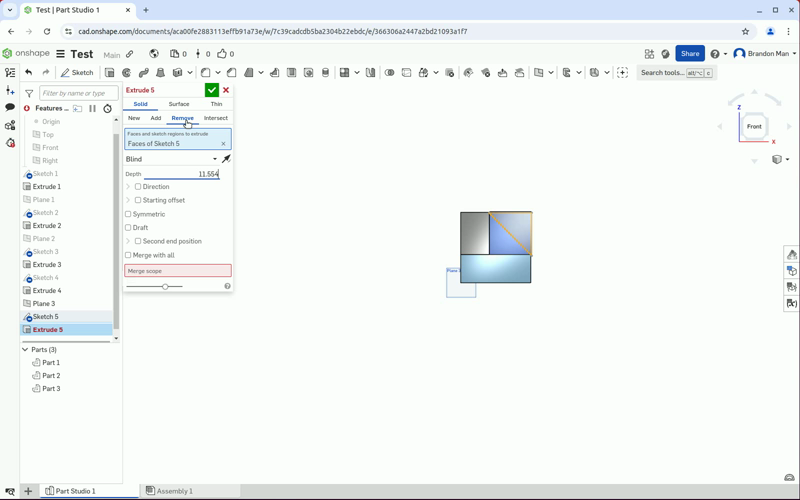
key(tab, 6)
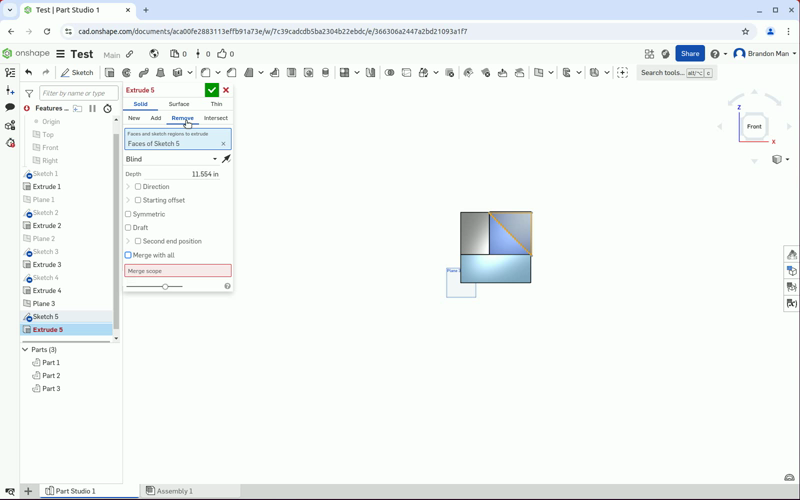
key(space)
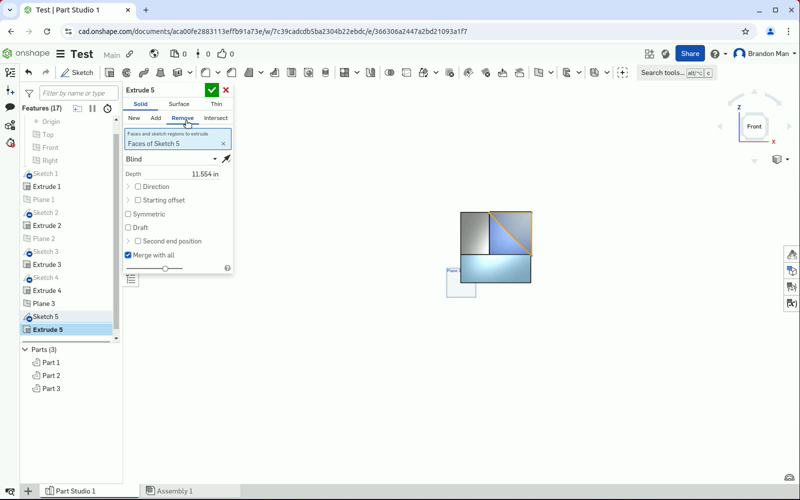
key(enter)
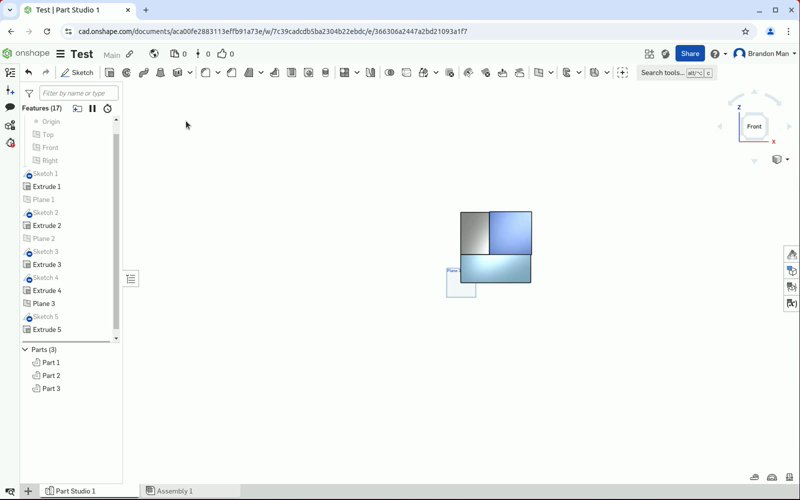
key(shift+h)
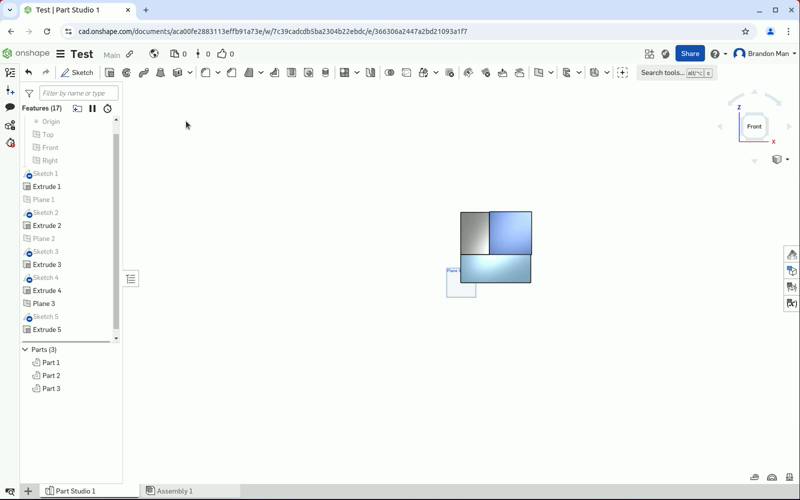
key(shift+h)
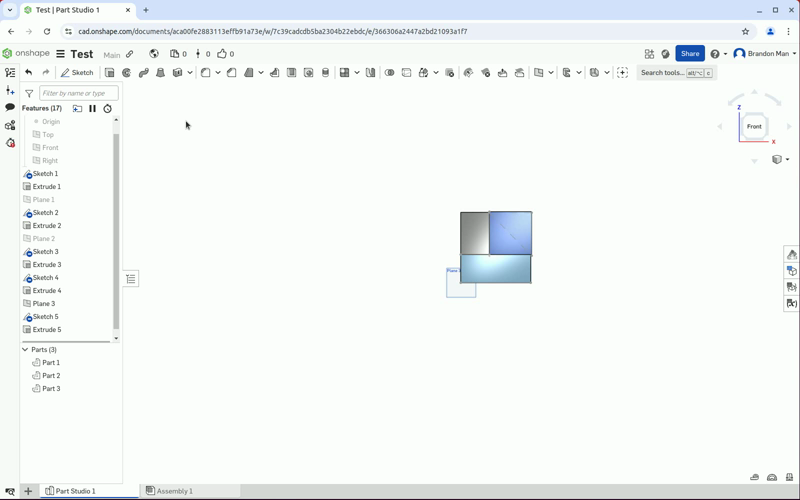
key(shift+7)
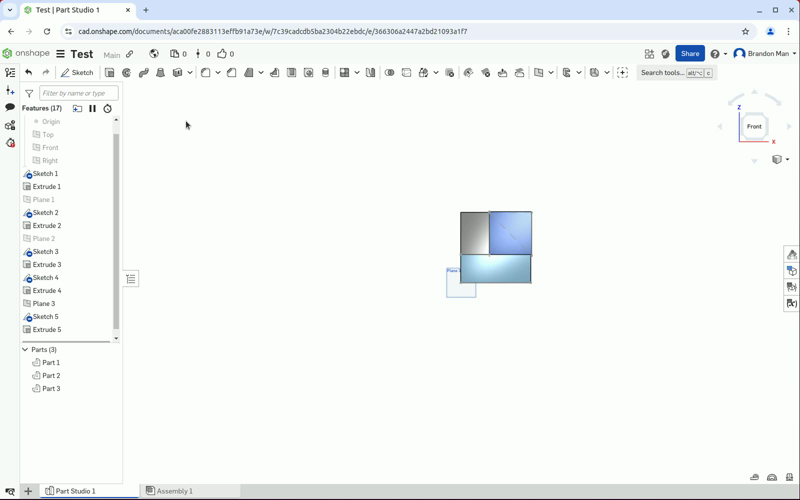
key(left, 2)
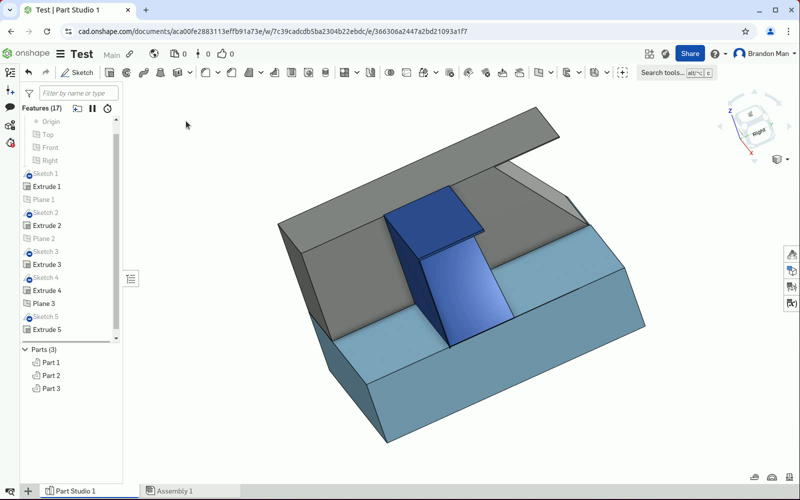
key(down, 2)
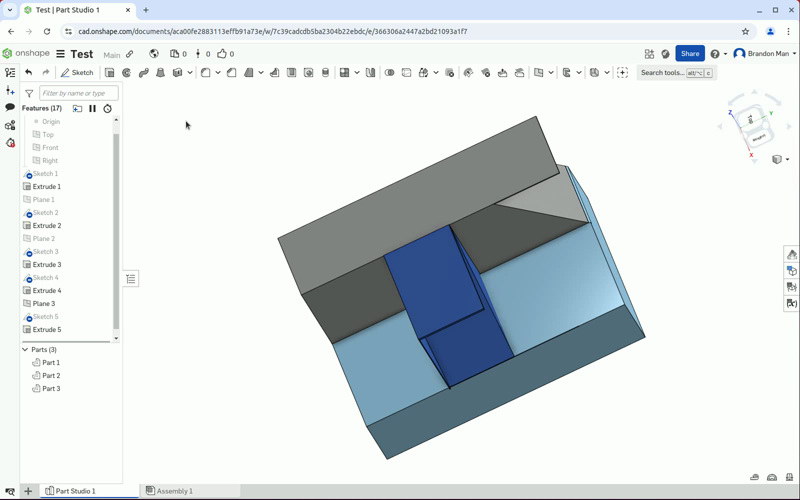
key(up, 2)
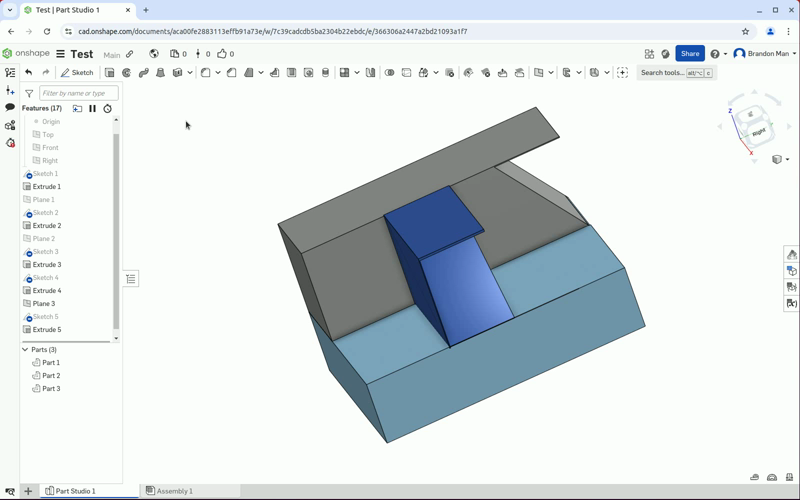
key(right, 2)
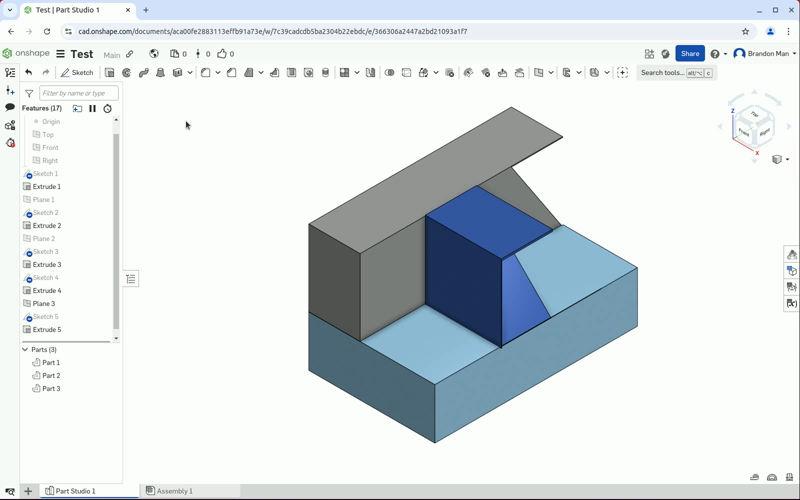
mouse_move(69, 176)
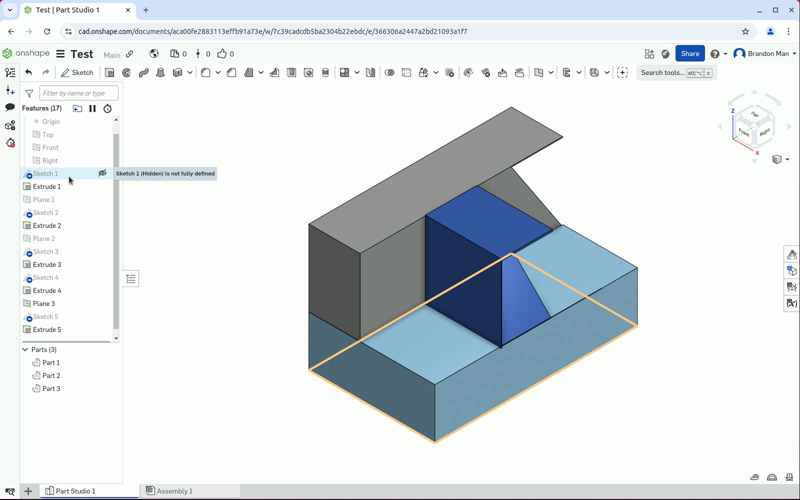
click(69, 176)